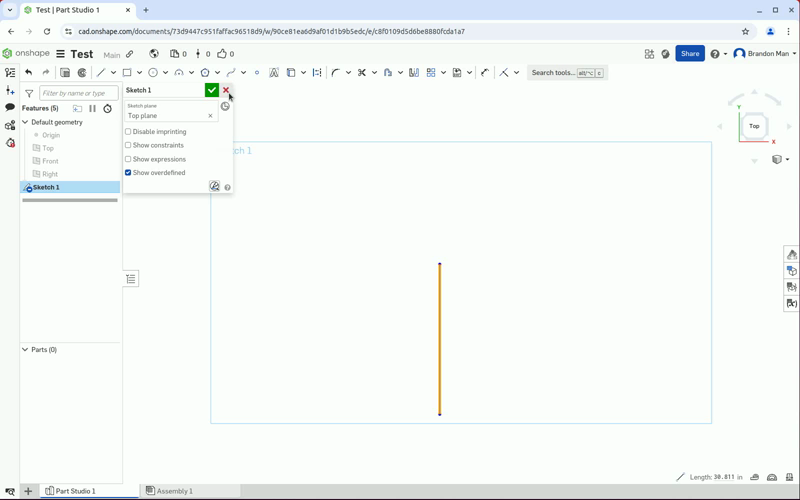
key(shift+h)
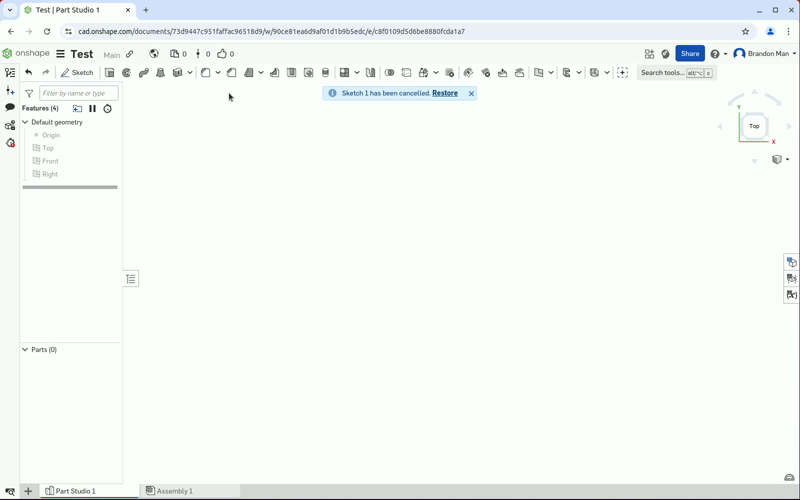
mouse_move(73, 352)
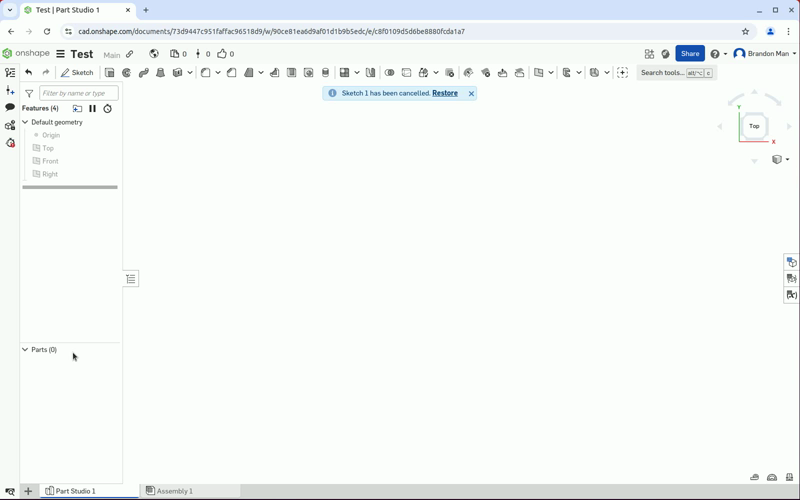
key(y)
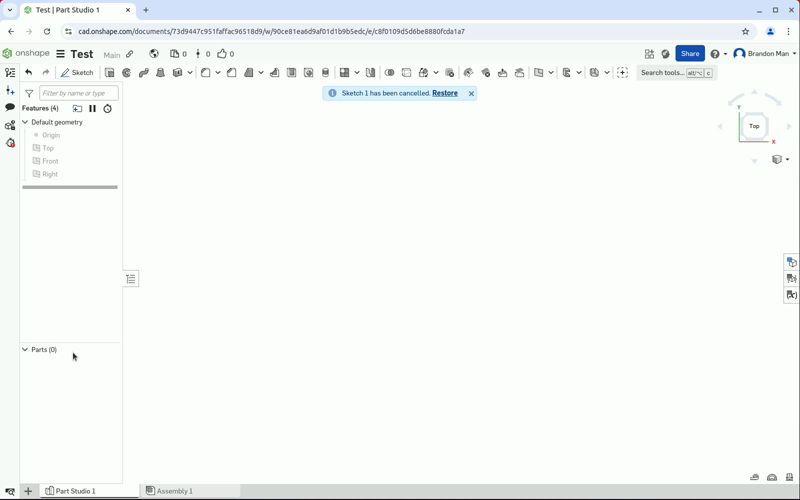
key(shift+p)
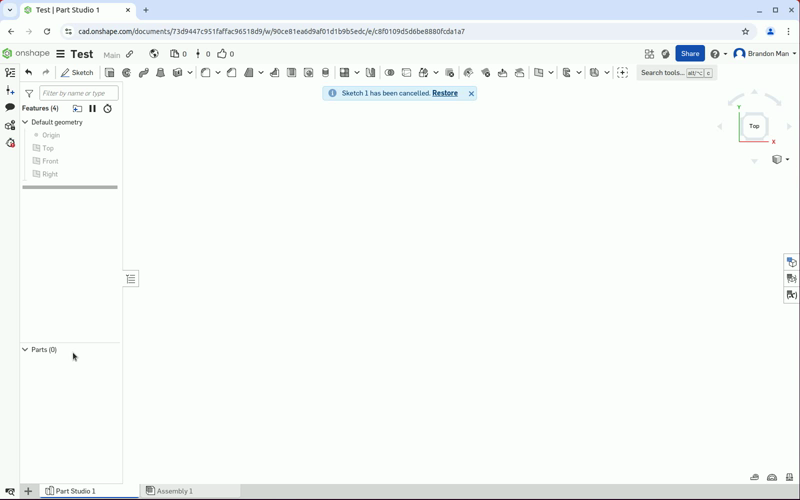
key(space)
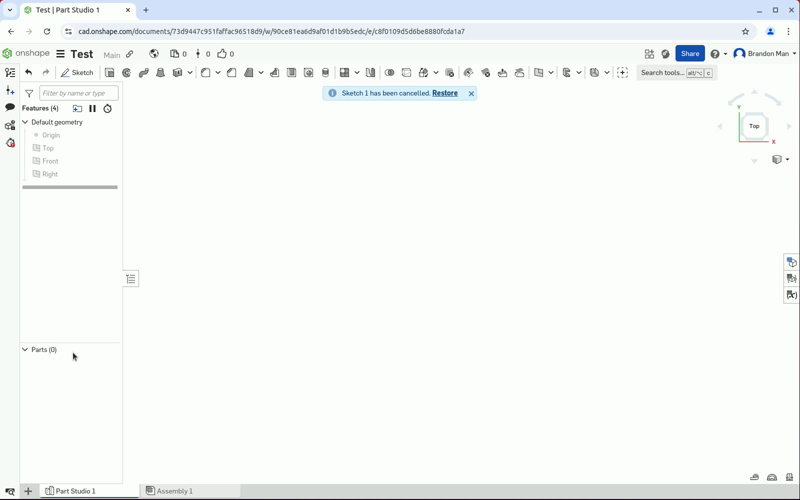
key_down(shift)
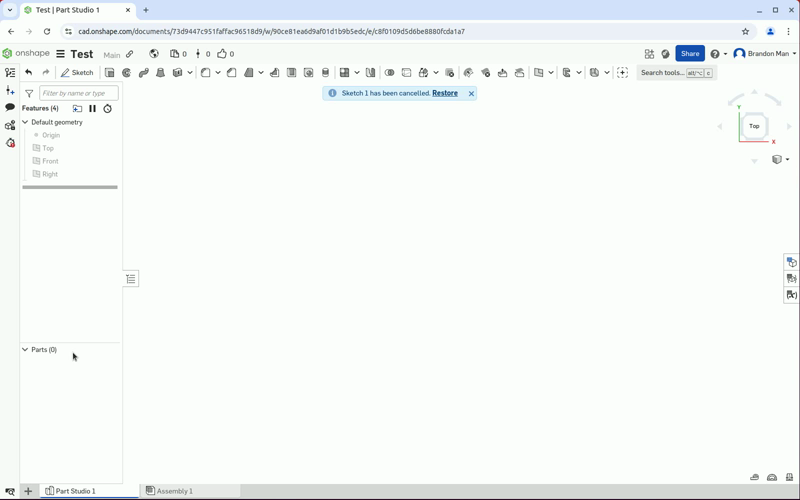
key(up)
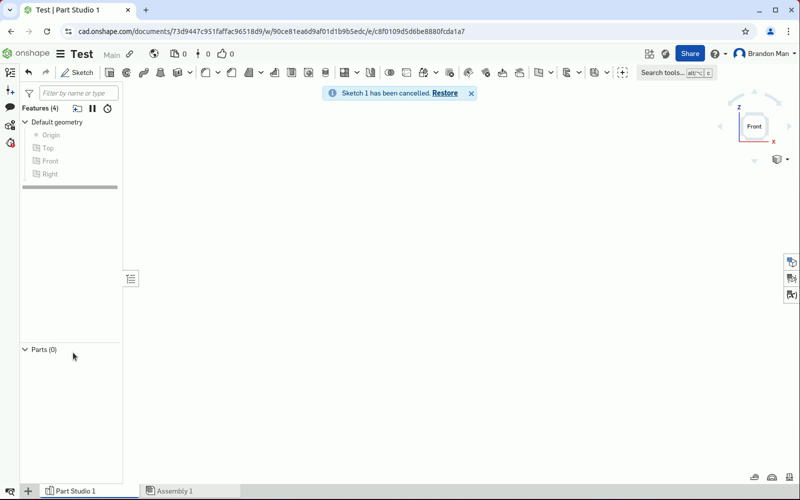
key_up(shift)
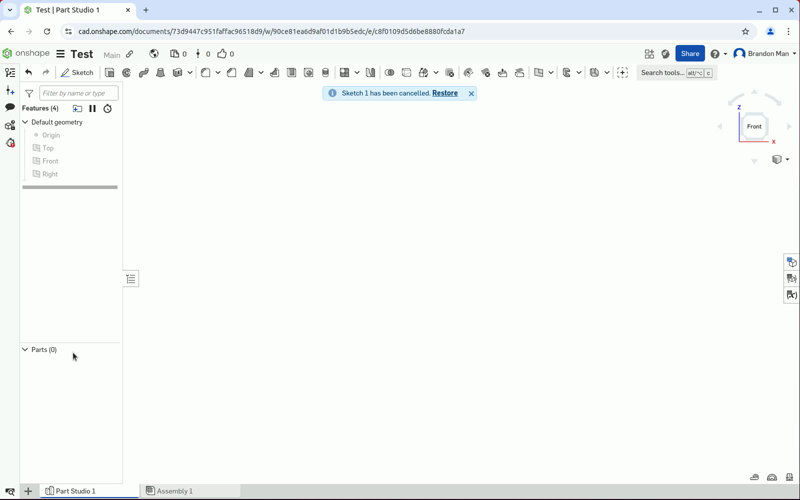
mouse_move(73, 352)
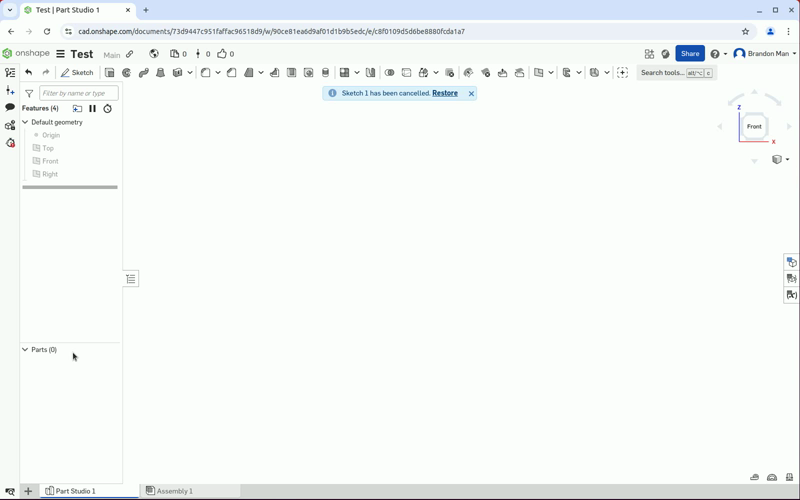
key(shift+y)
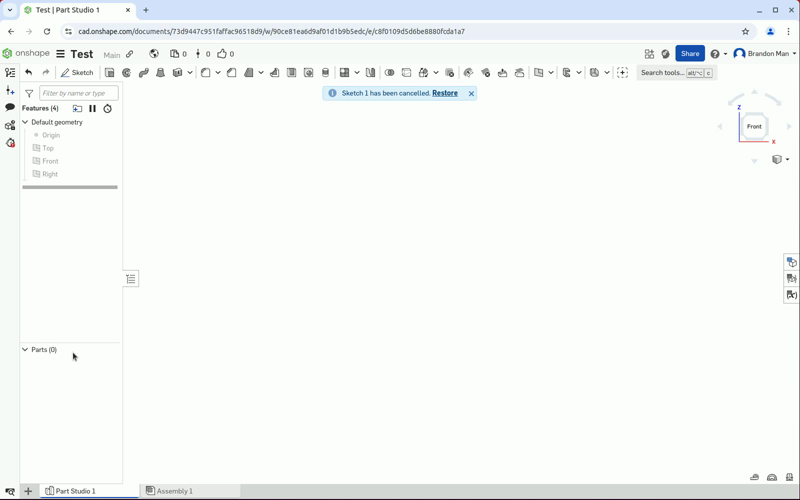
key(shift+s)
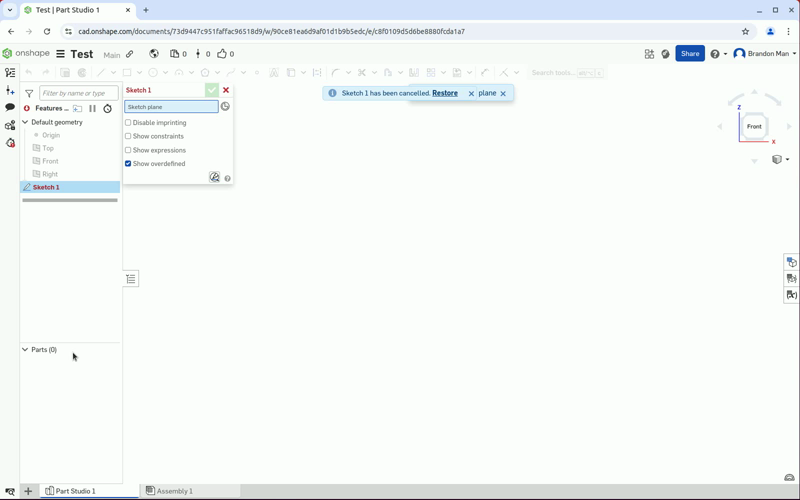
mouse_move(73, 163)
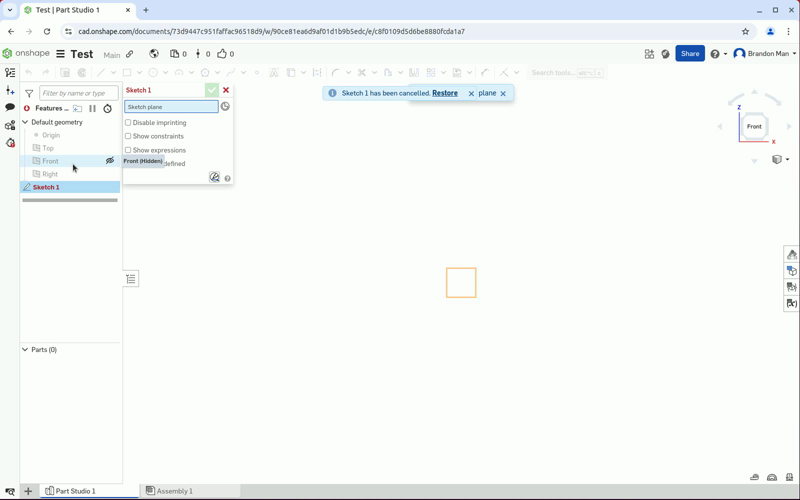
click(73, 163)
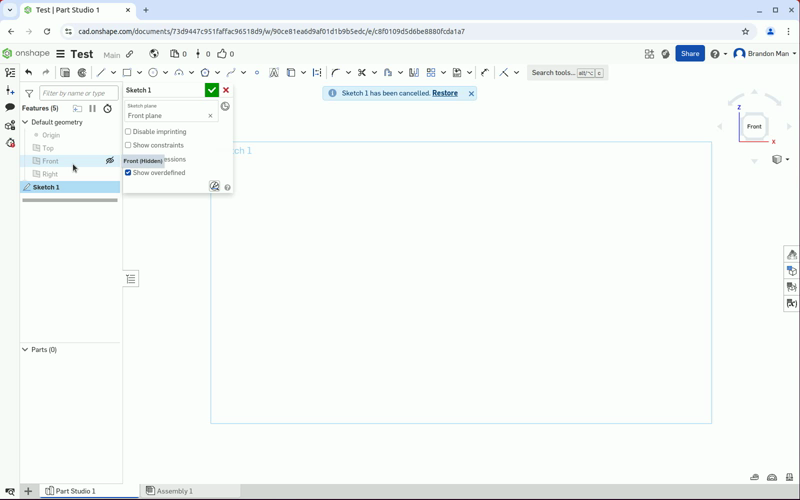
mouse_move(73, 352)
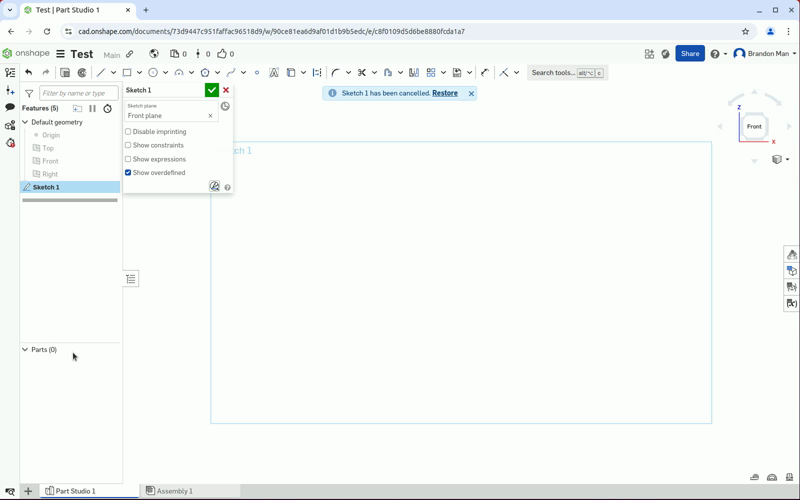
key(y)
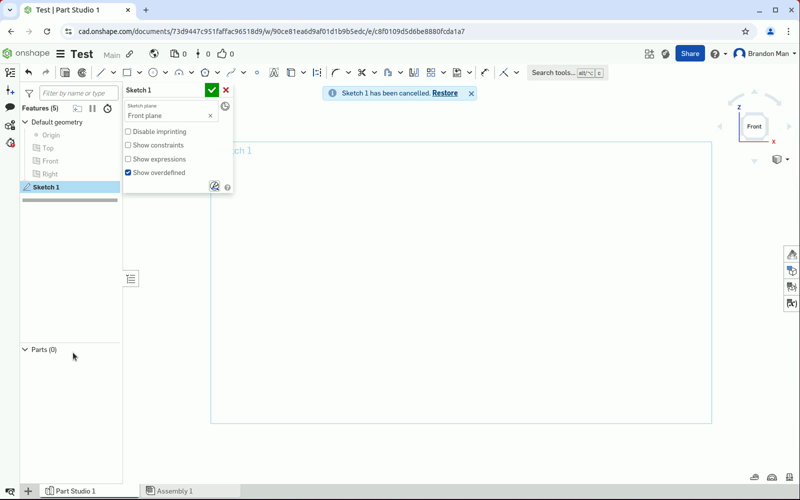
key(l)
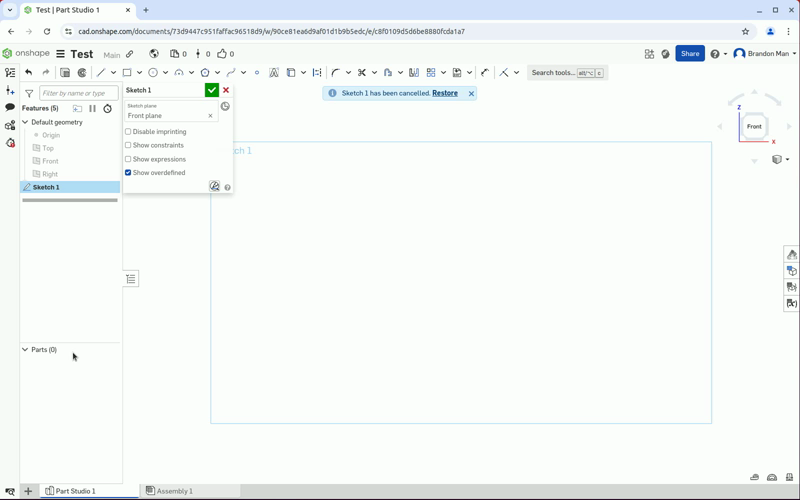
key_down(shift)
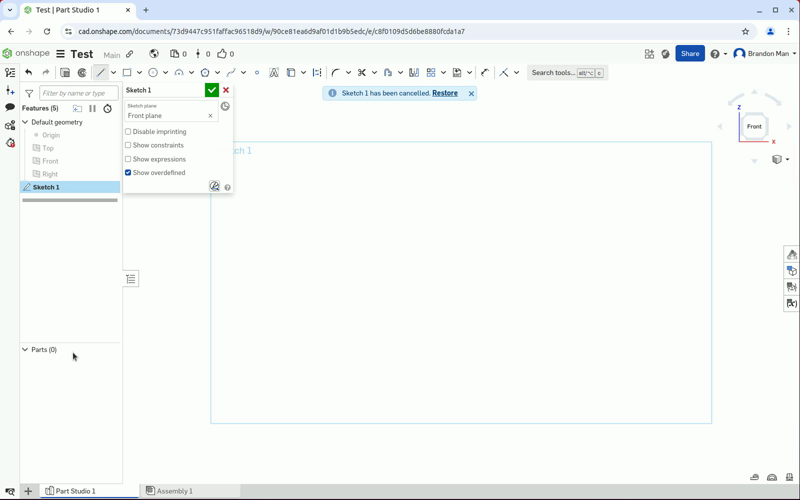
mouse_move(356, 305)
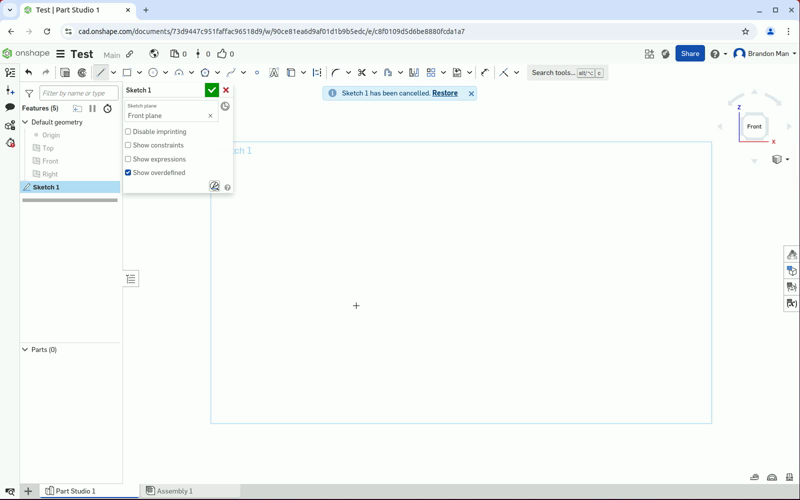
click(356, 305)
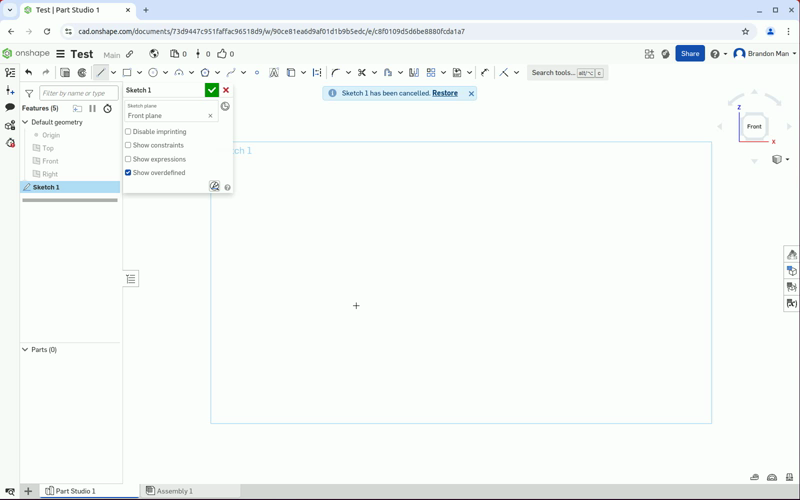
key_up(shift)
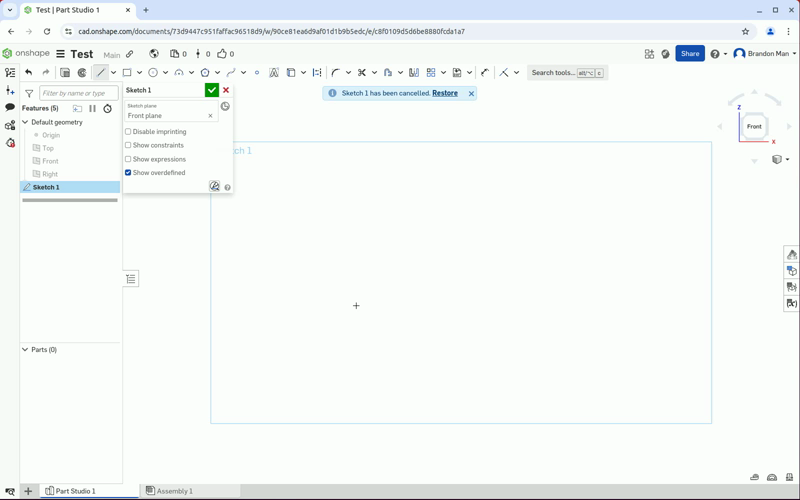
key_down(shift)
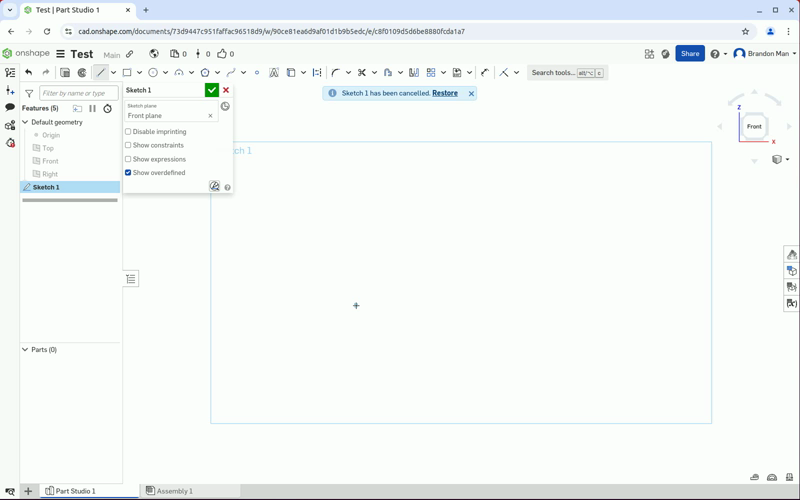
mouse_move(572, 305)
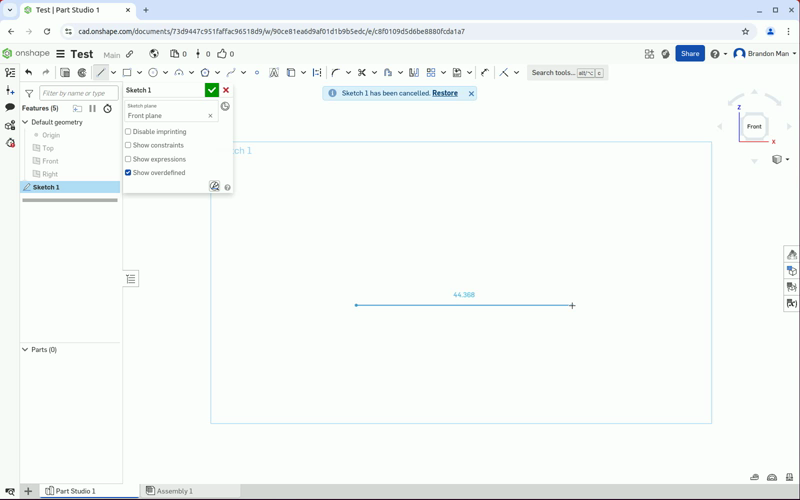
click(572, 305)
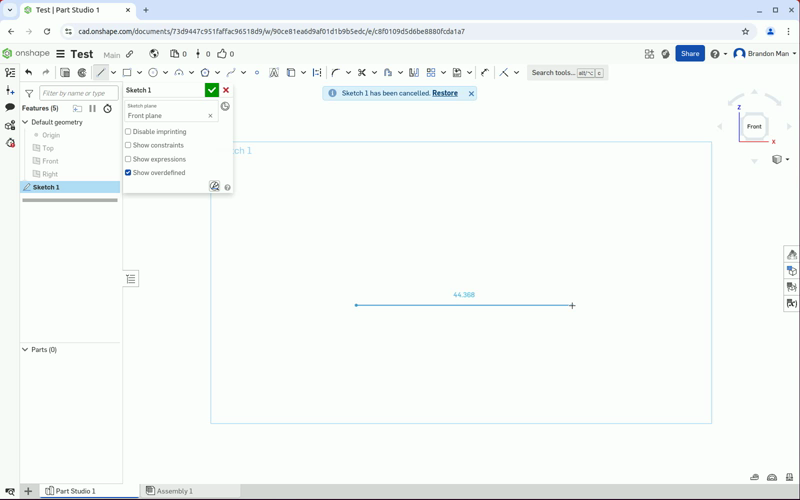
key_up(shift)
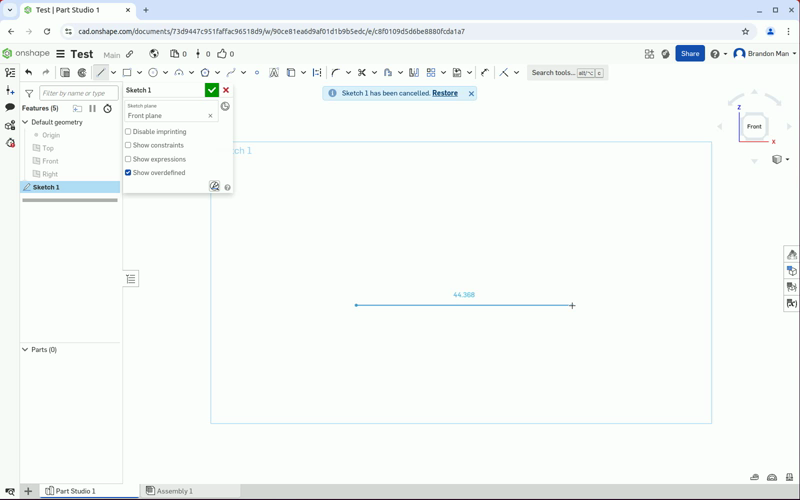
key_down(shift)
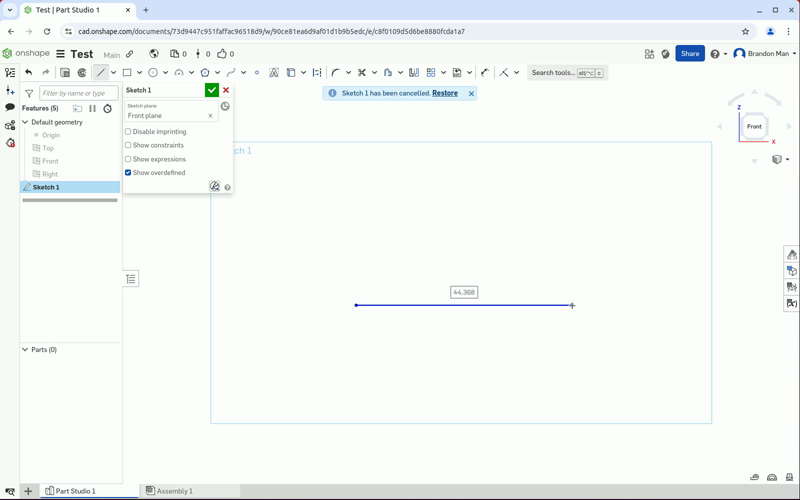
mouse_move(589, 305)
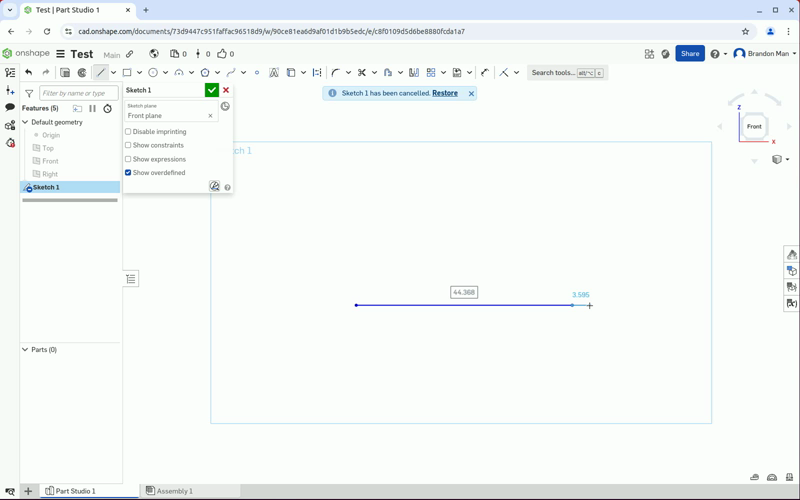
mouse_move(572, 291)
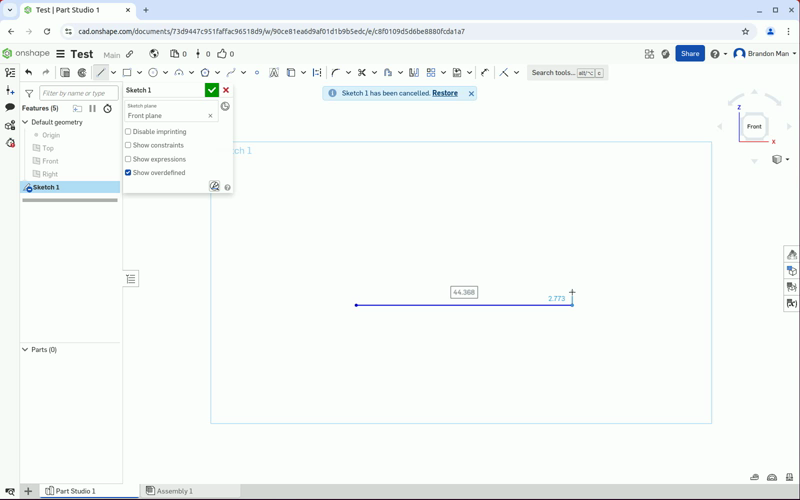
click(572, 291)
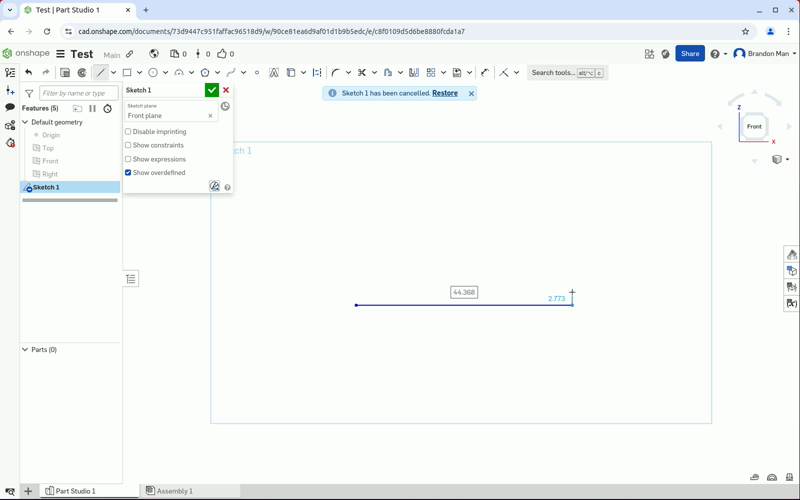
key_up(shift)
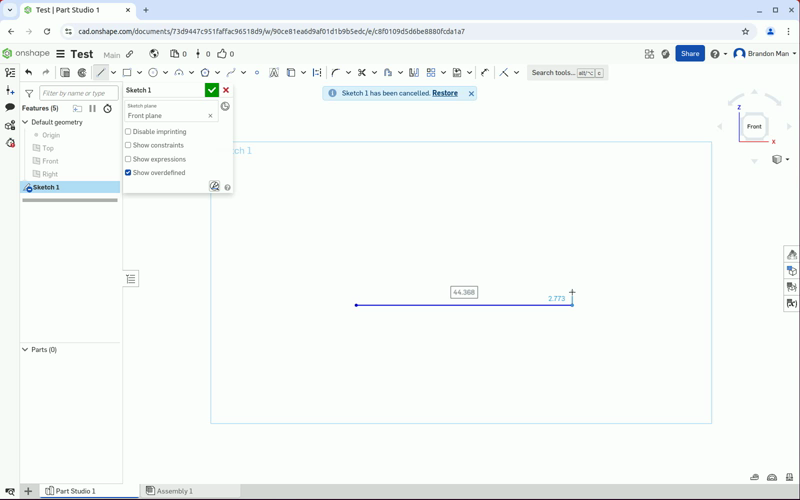
key_down(shift)
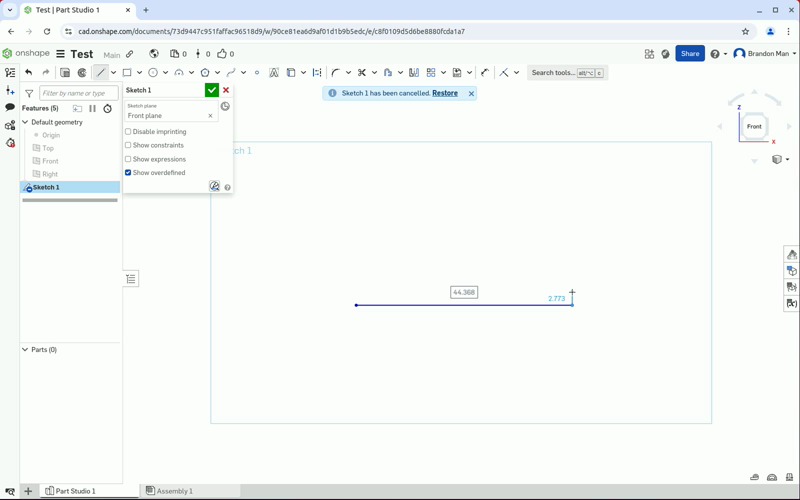
mouse_move(356, 291)
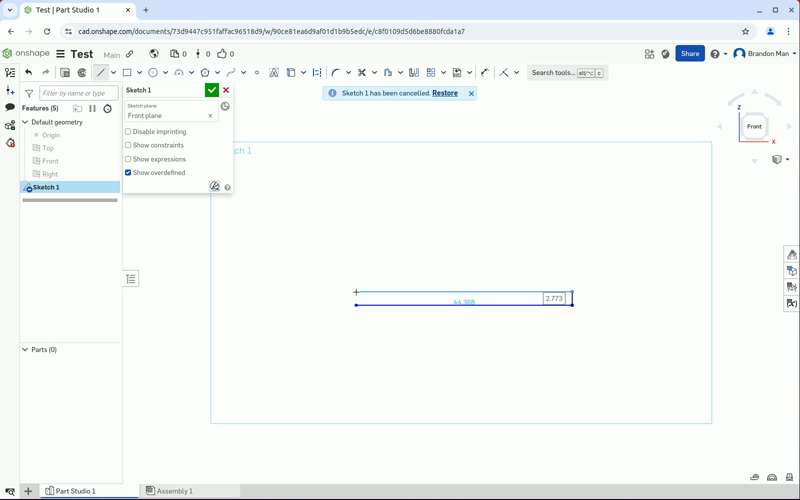
click(356, 291)
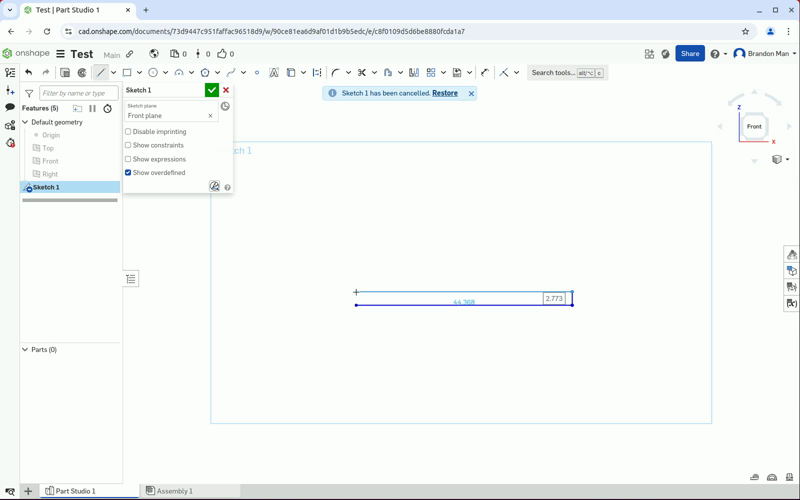
key_up(shift)
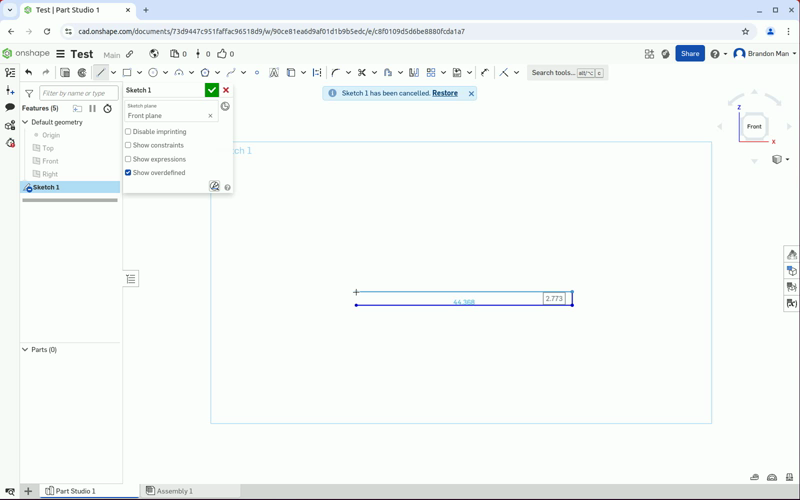
mouse_move(386, 291)
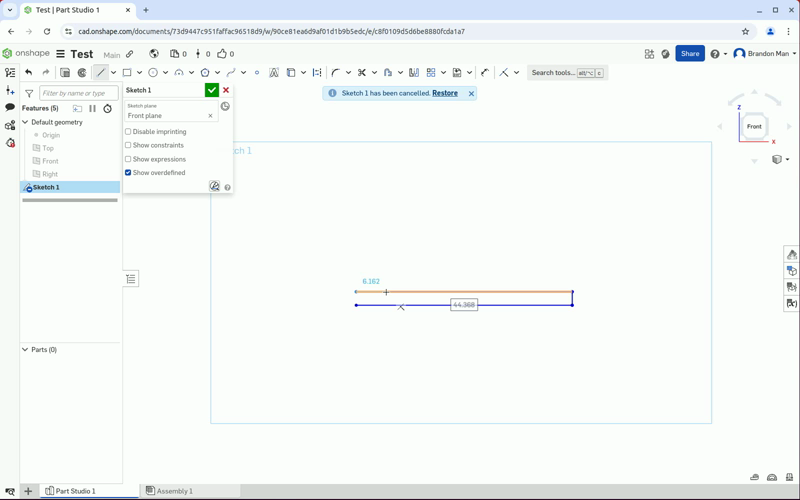
key_down(shift)
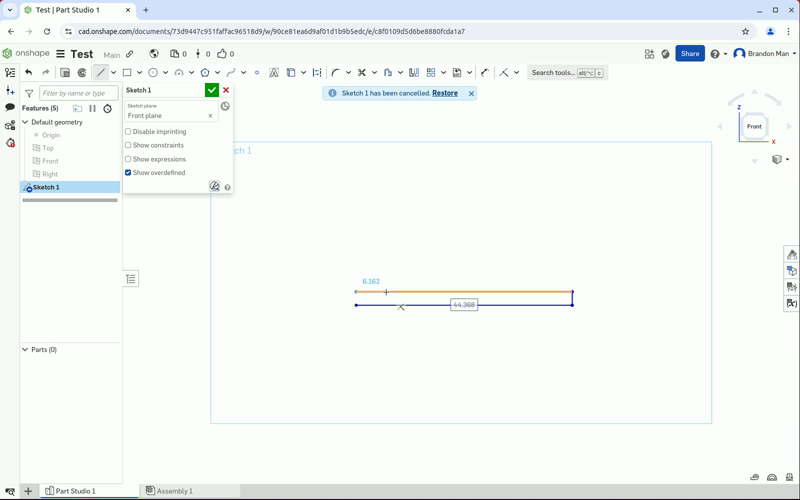
mouse_move(356, 305)
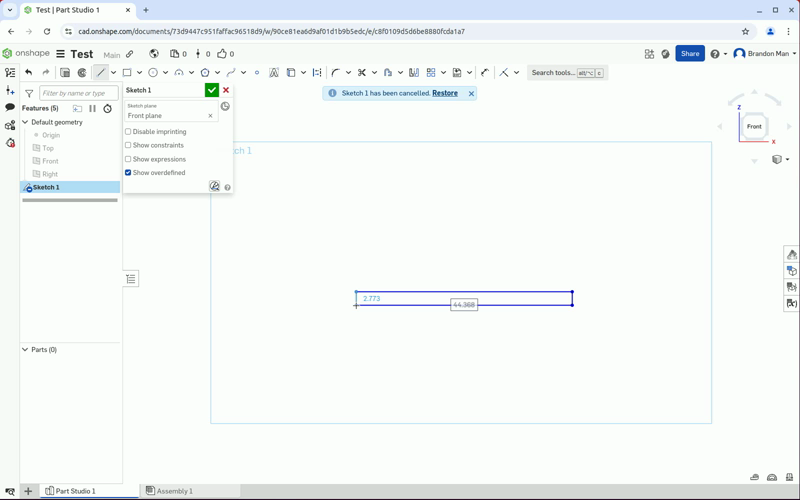
key_up(shift)
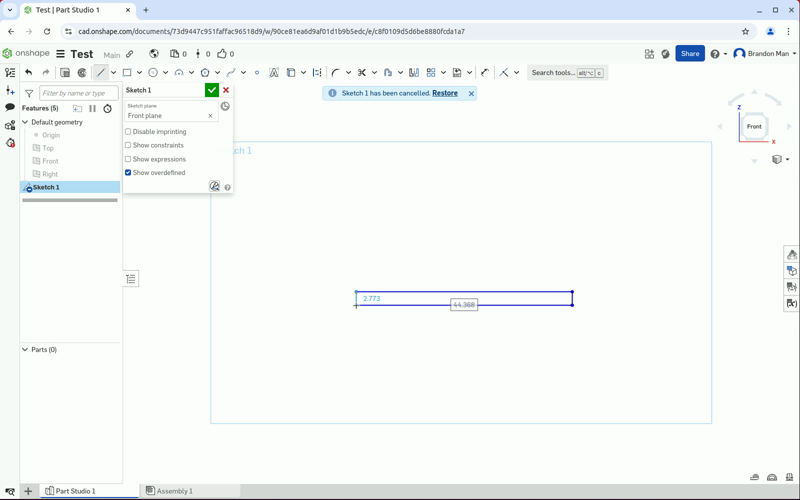
click(356, 305)
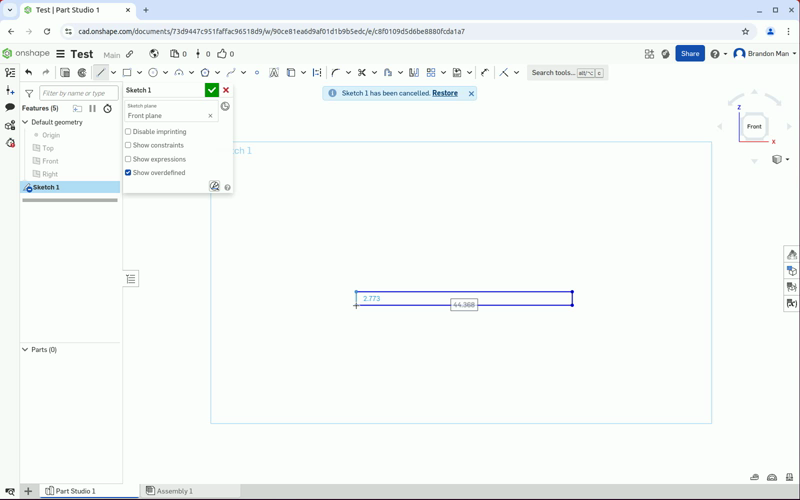
key(esc)
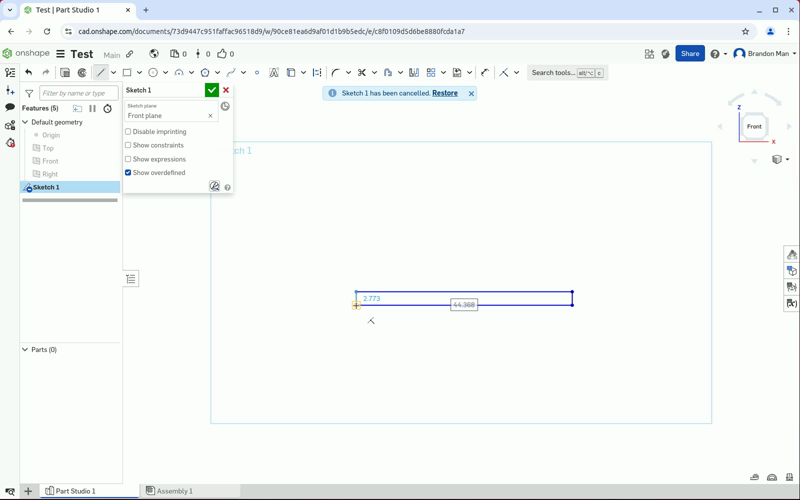
mouse_move(467, 295)
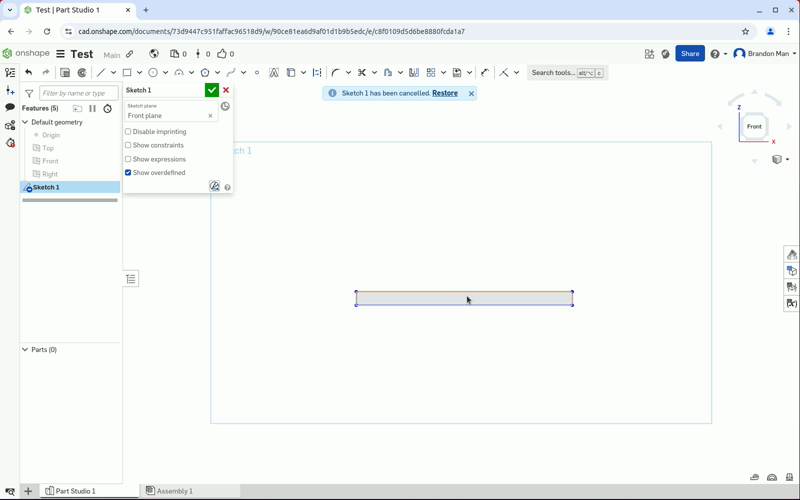
click(467, 295)
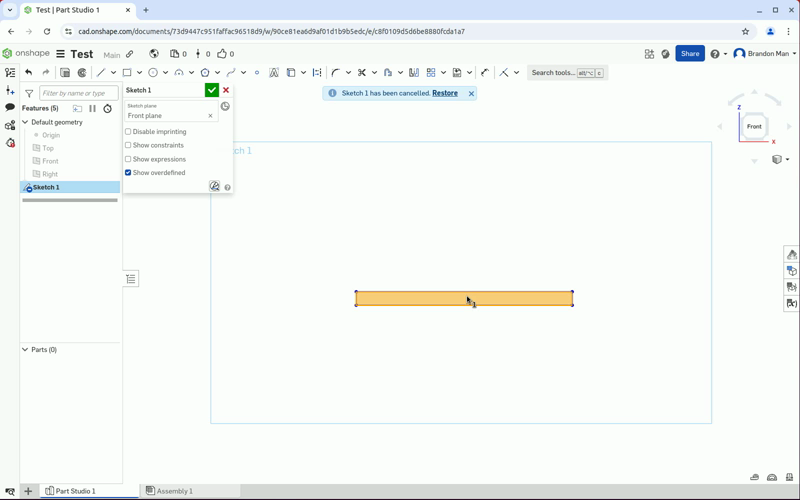
mouse_move(73, 352)
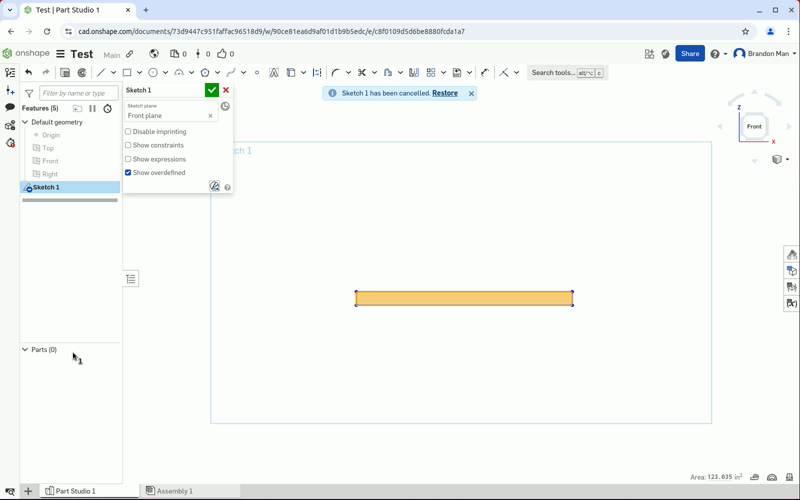
key(shift+y)
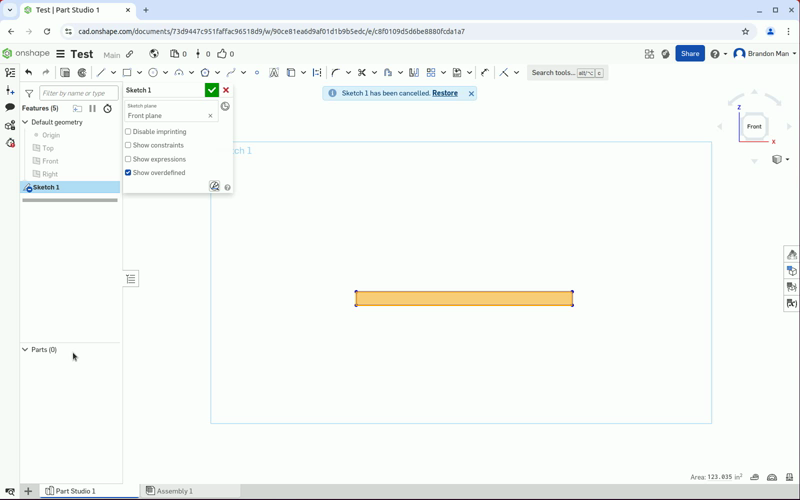
key(shift+e)
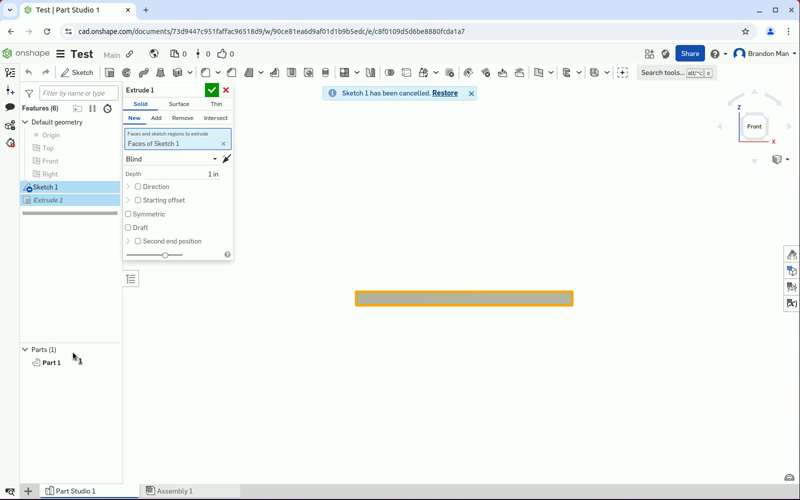
mouse_move(143, 106)
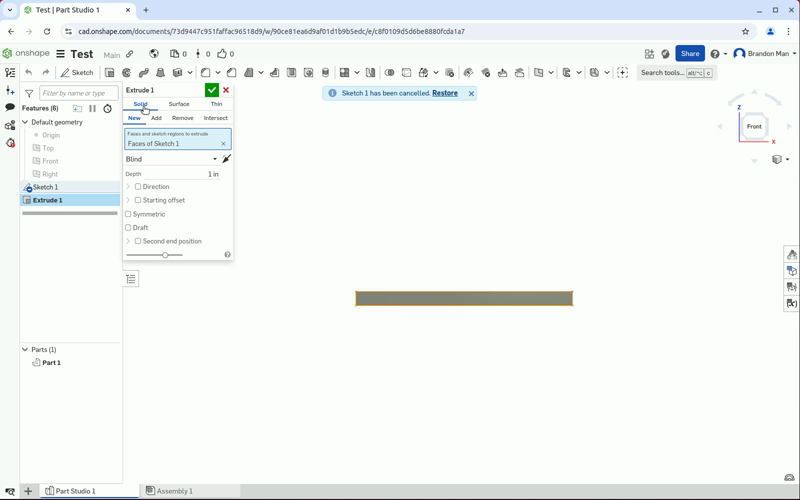
click(143, 106)
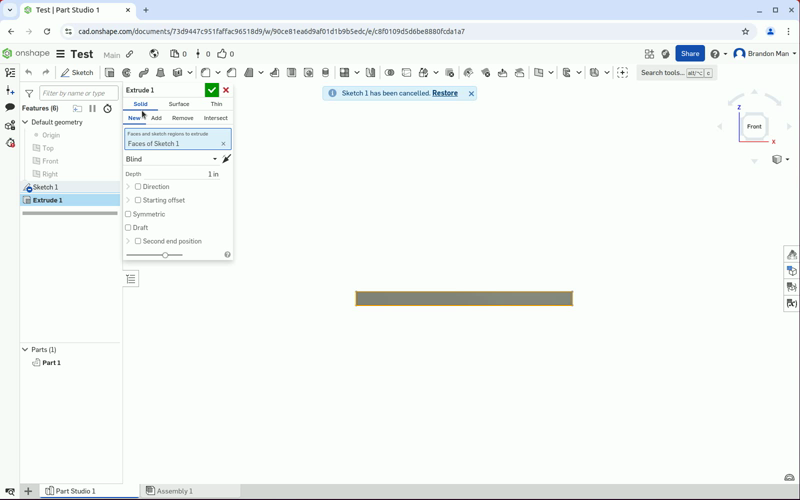
mouse_move(137, 120)
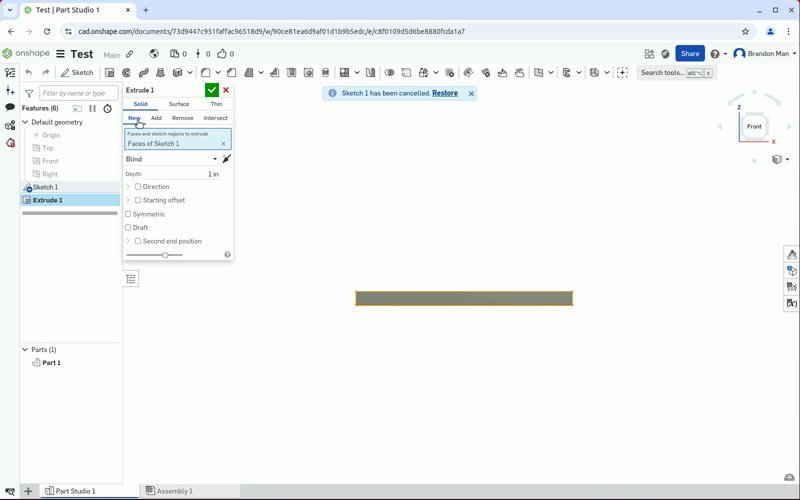
click(137, 120)
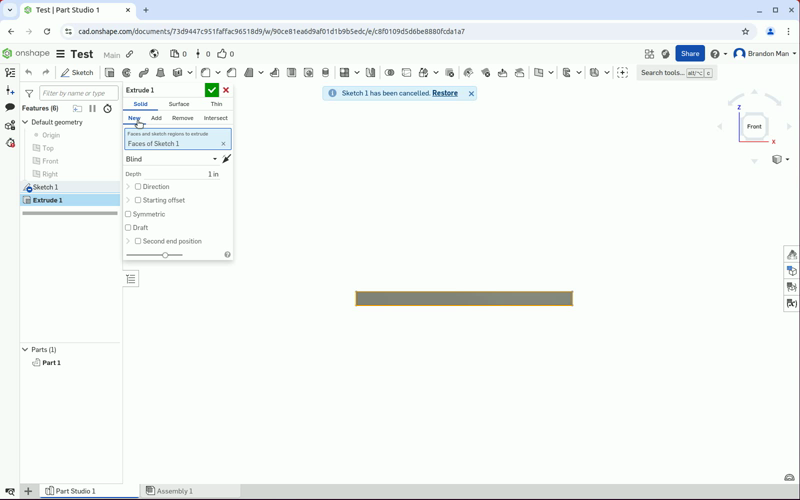
key(tab, 4)
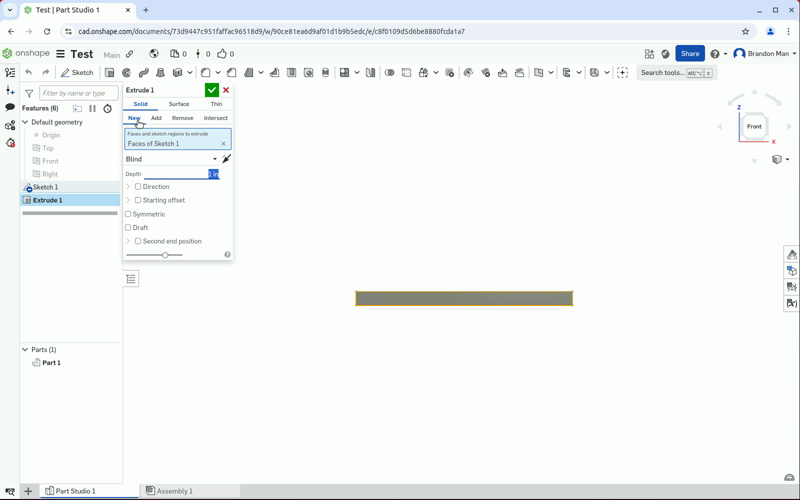
text(14.202)
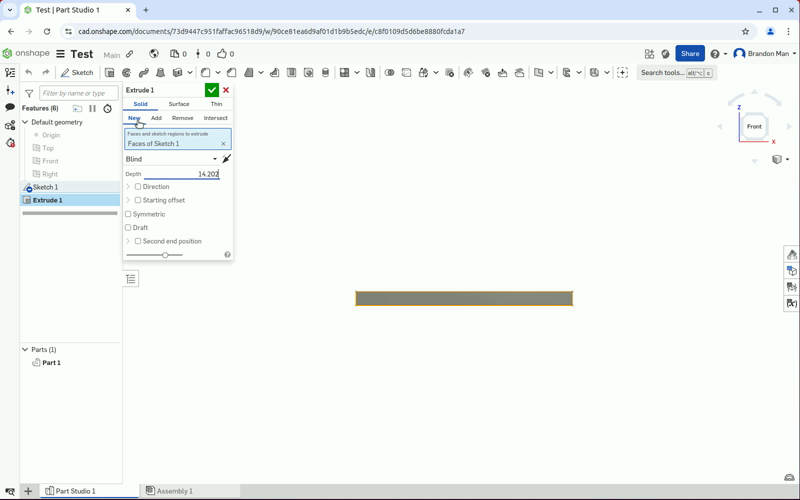
key(enter)
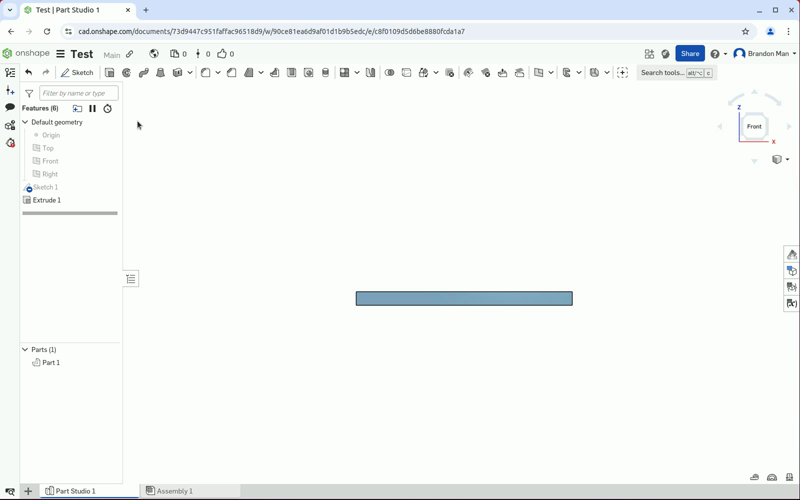
key(shift+h)
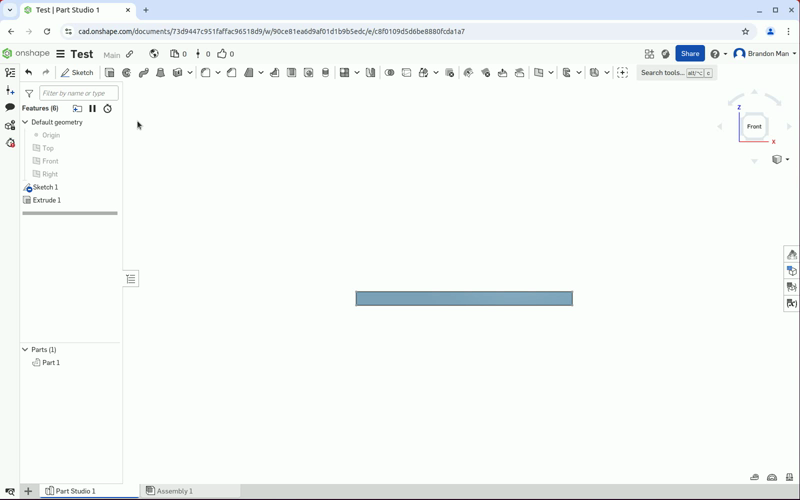
key(shift+h)
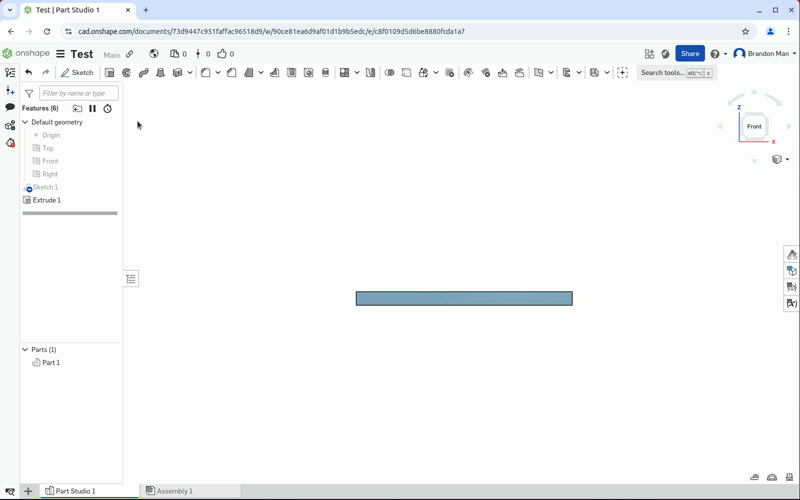
mouse_move(73, 189)
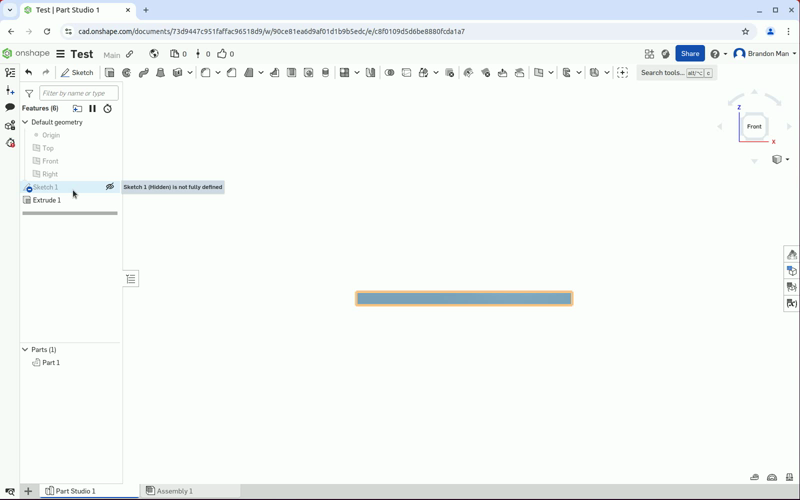
click(73, 189)
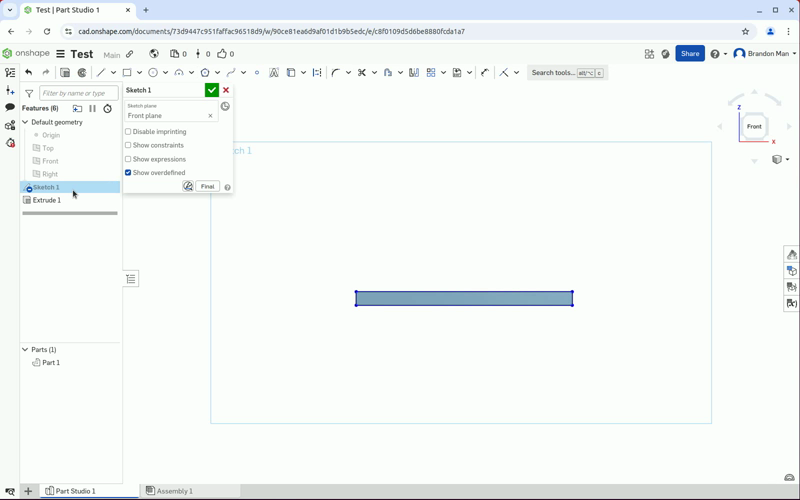
mouse_move(229, 92)
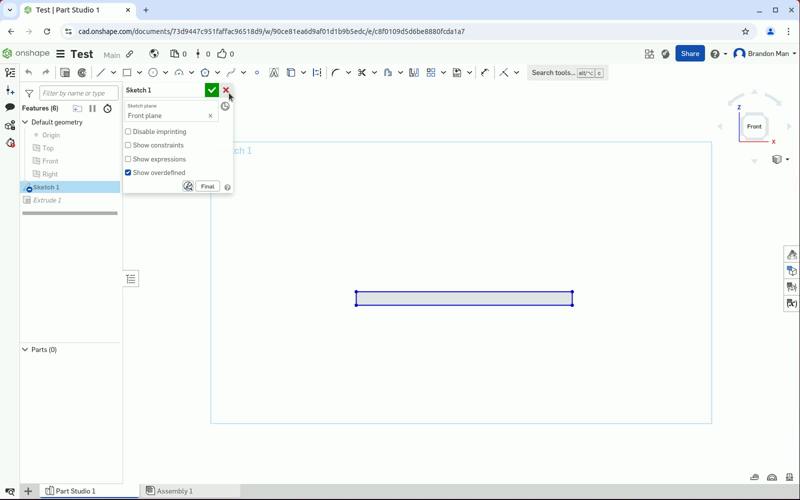
click(229, 92)
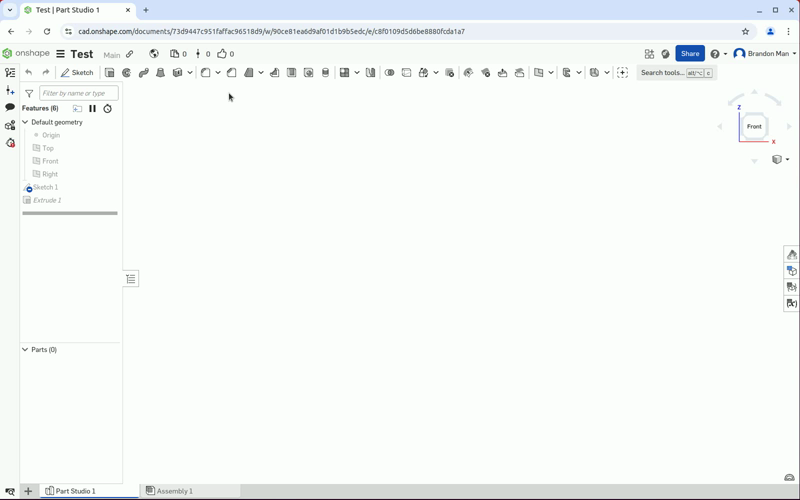
mouse_move(73, 352)
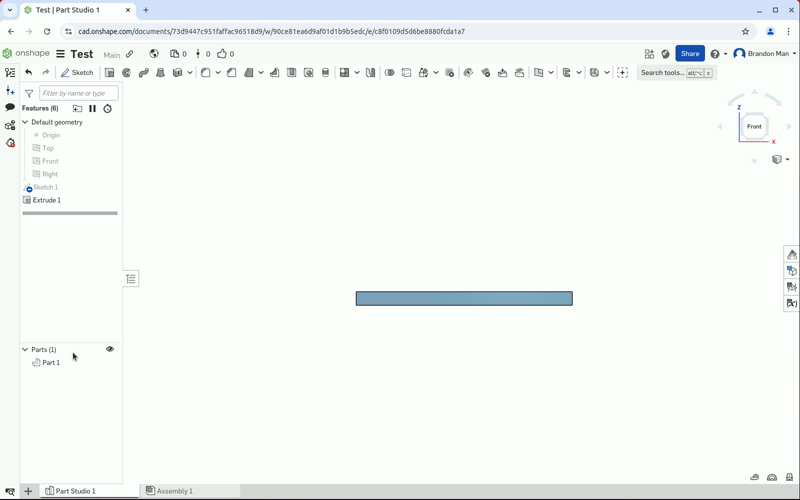
key(y)
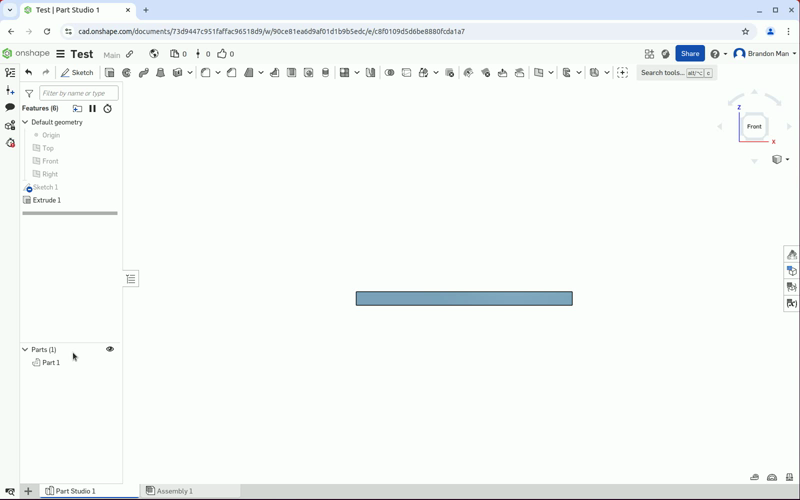
key(shift+p)
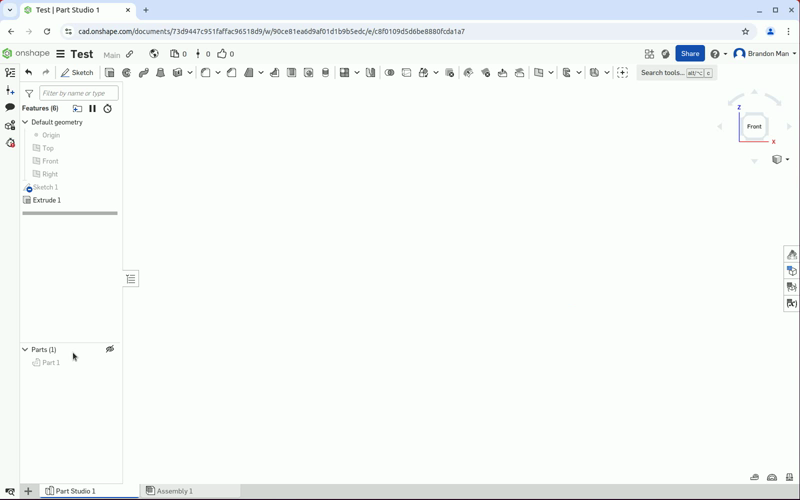
key(space)
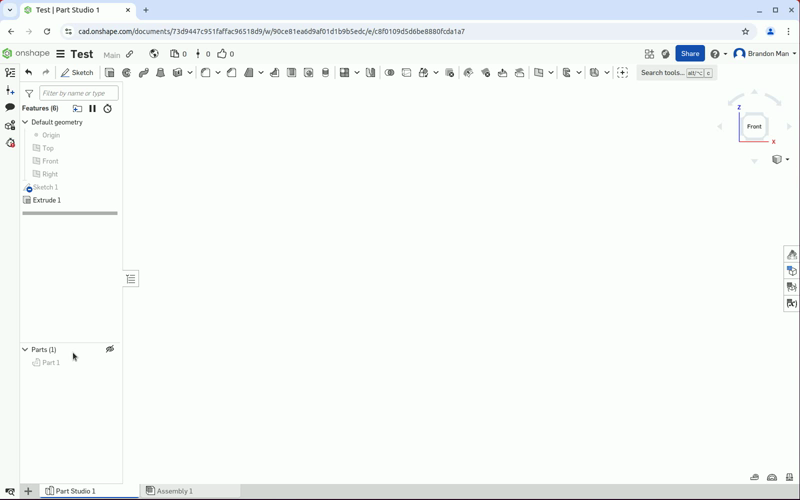
key_down(shift)
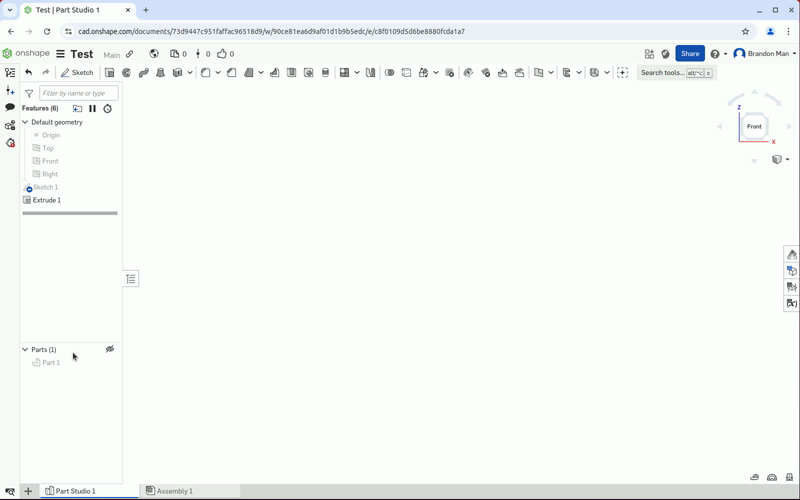
key(down)
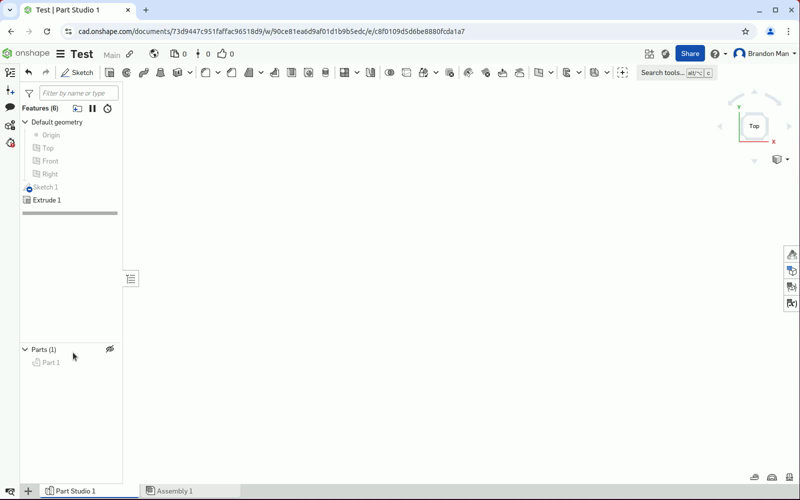
key_up(shift)
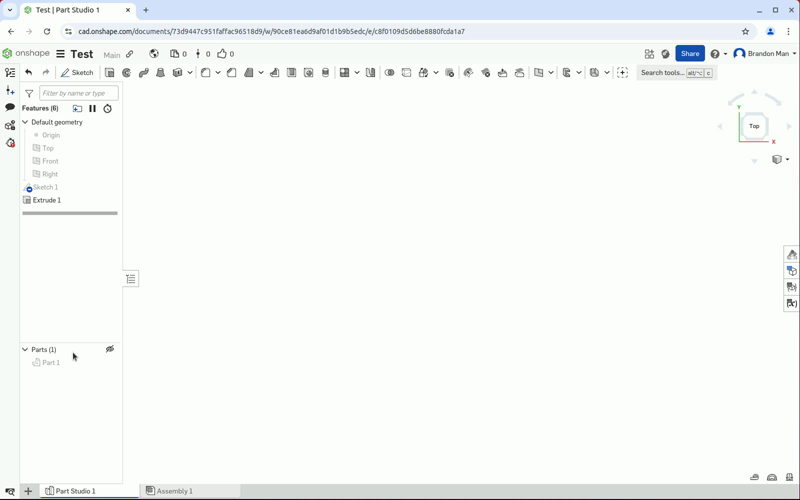
mouse_move(73, 352)
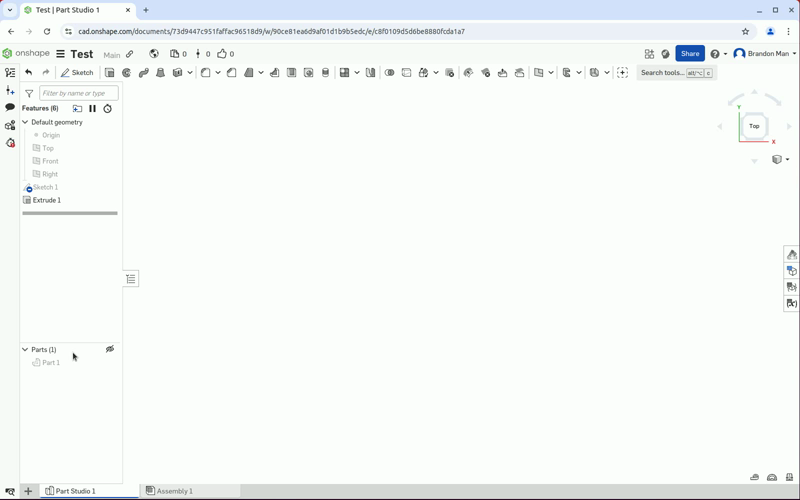
key(shift+y)
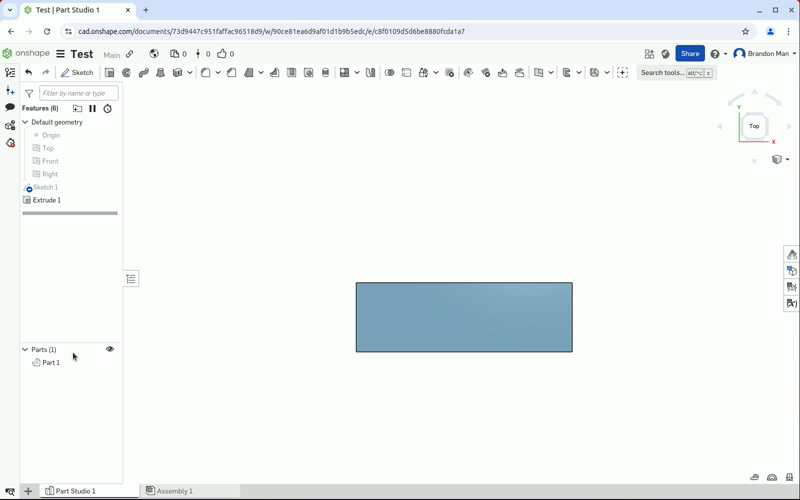
mouse_move(541, 75)
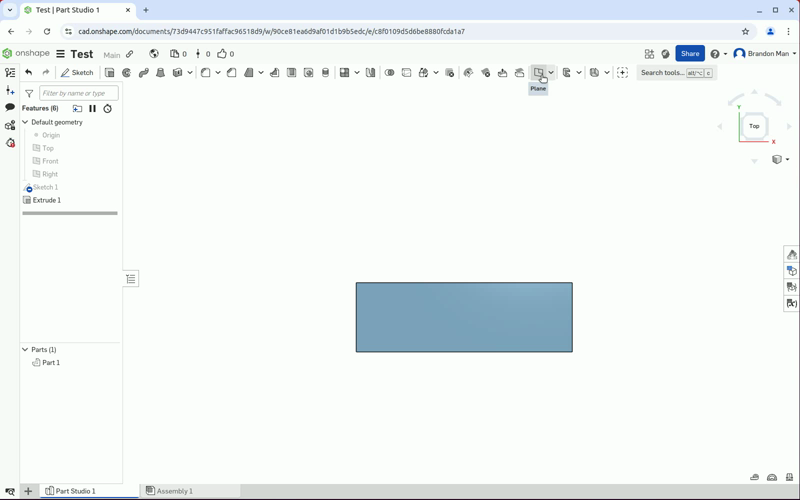
click(541, 75)
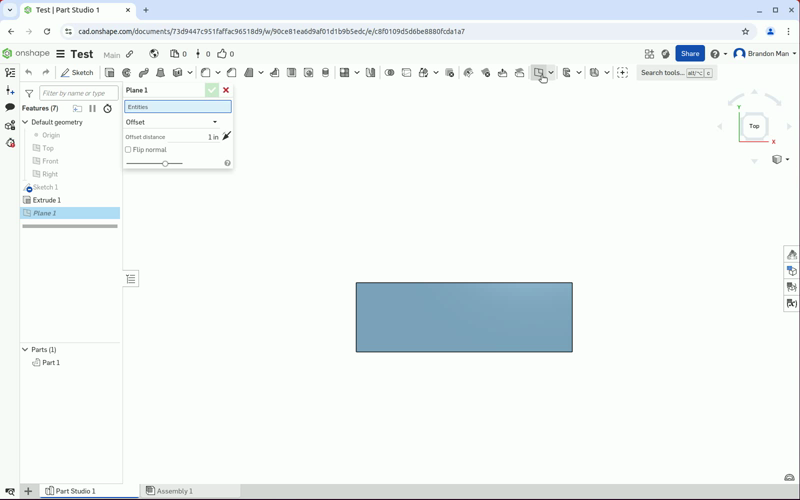
mouse_move(73, 150)
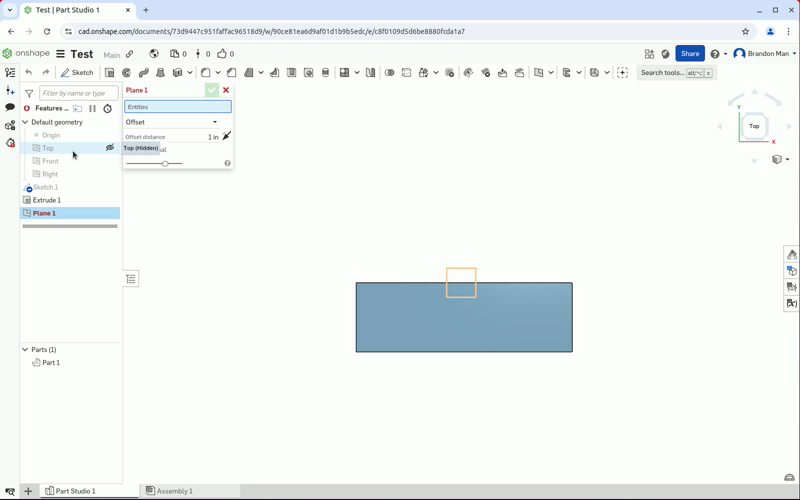
click(73, 150)
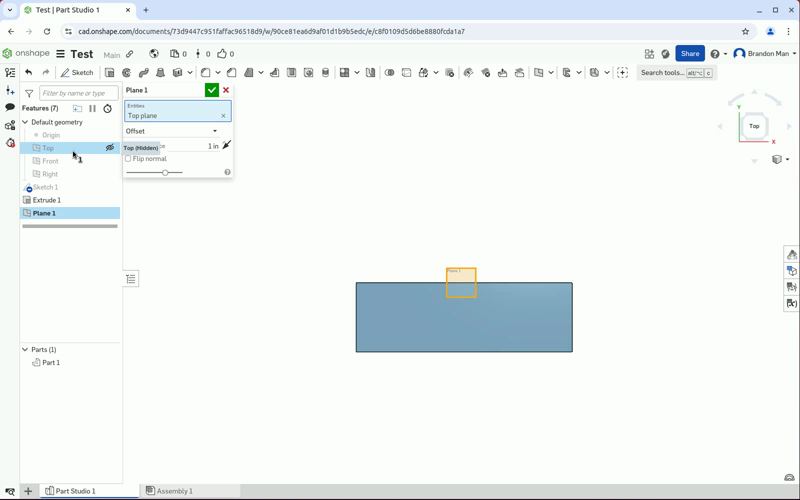
key(tab, 2)
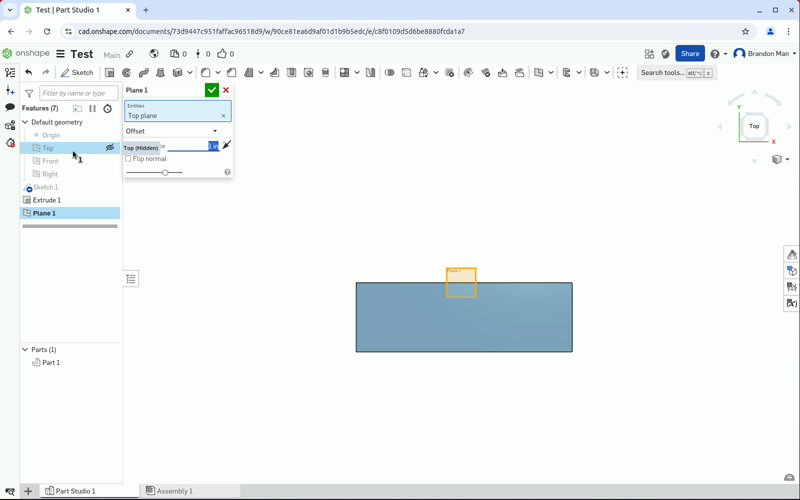
text(1.448)
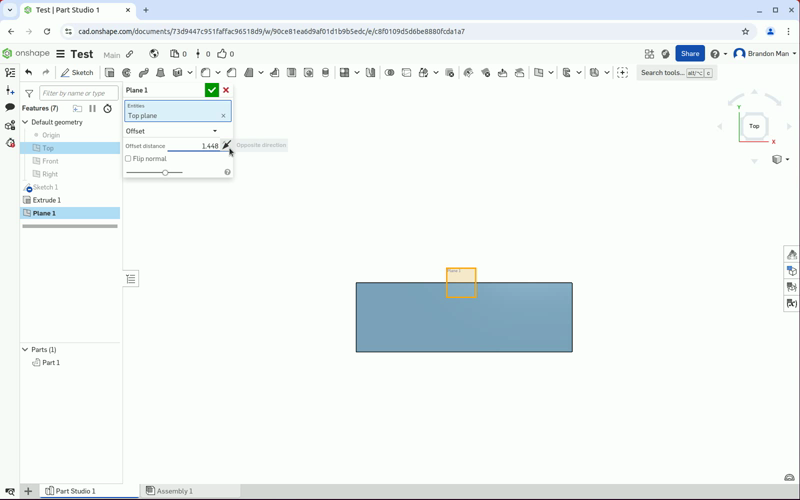
mouse_move(229, 147)
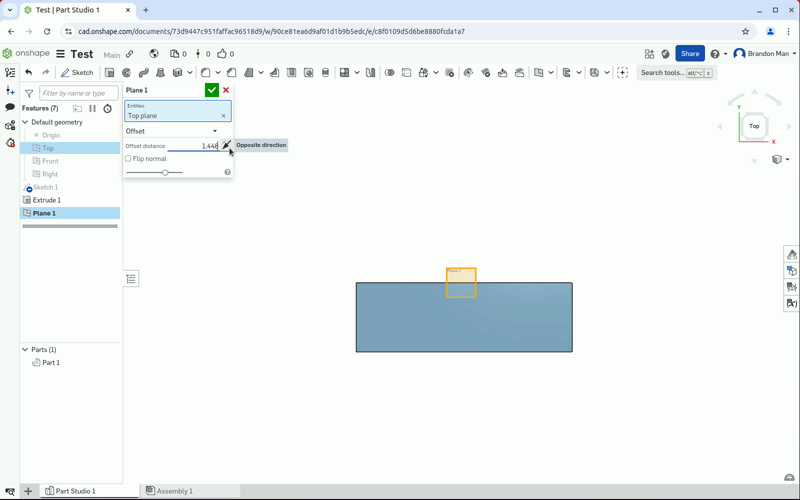
click(229, 147)
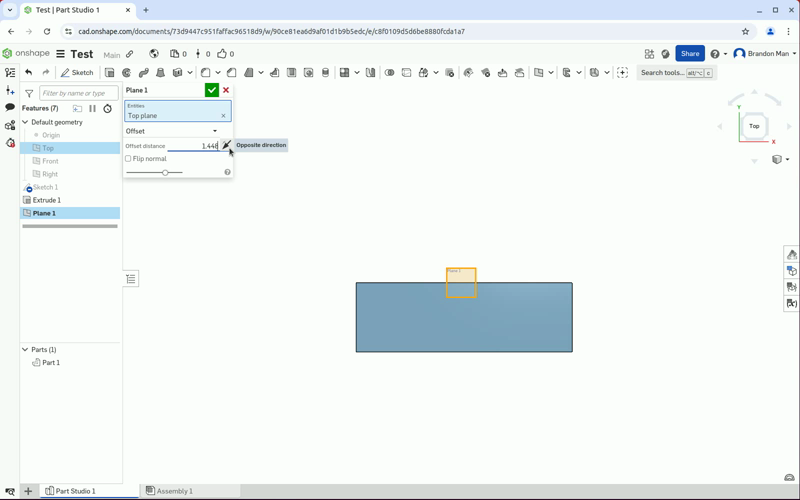
key(enter, 2)
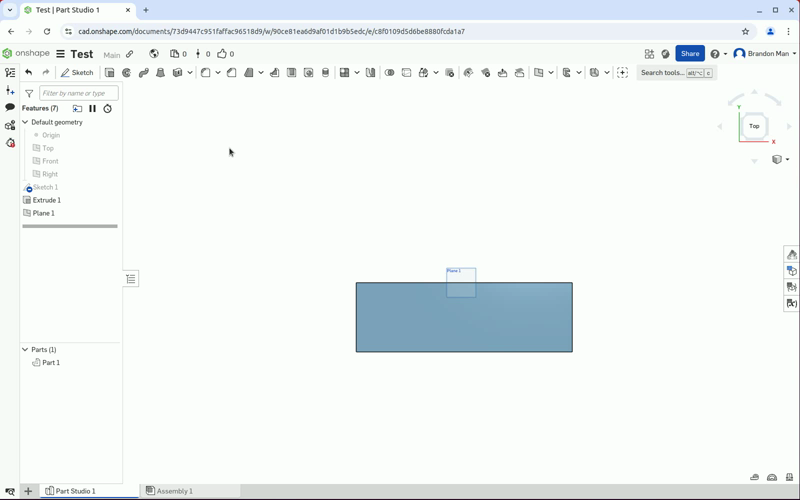
key(shift+s)
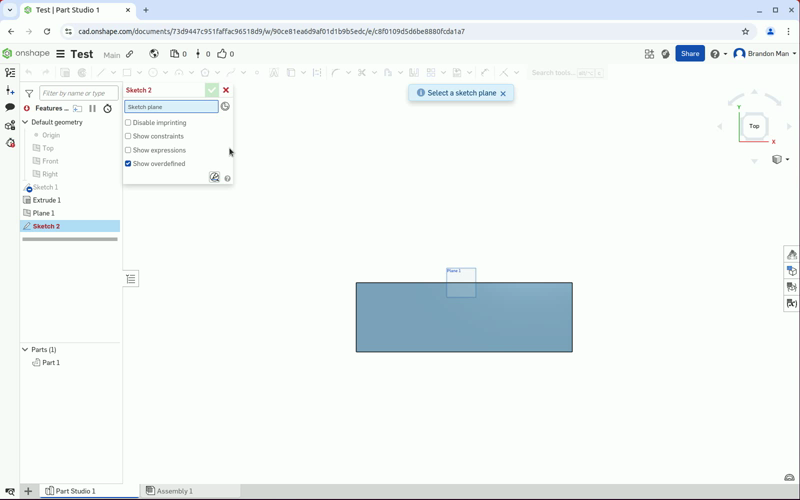
mouse_move(73, 215)
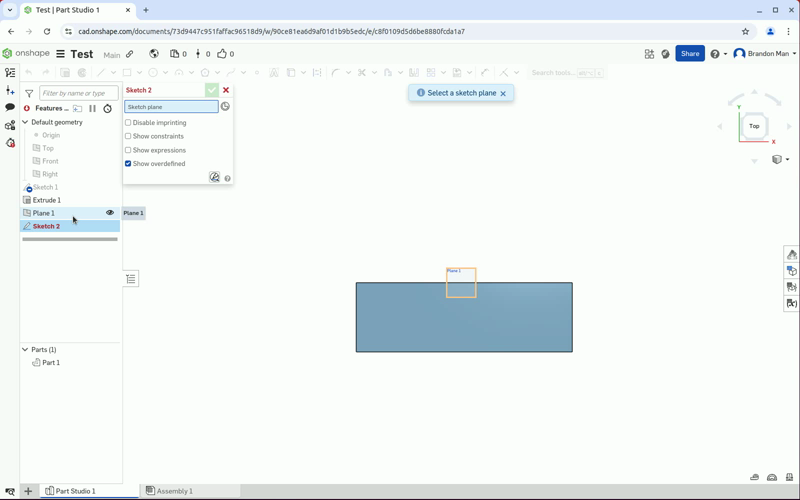
click(73, 215)
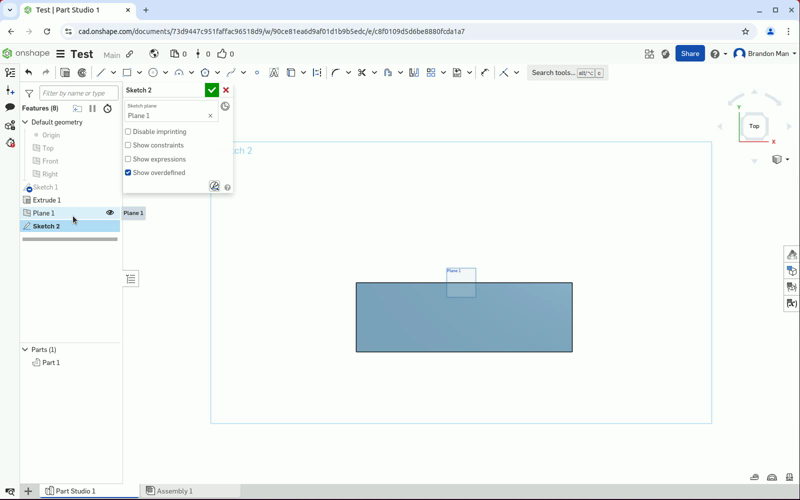
mouse_move(73, 352)
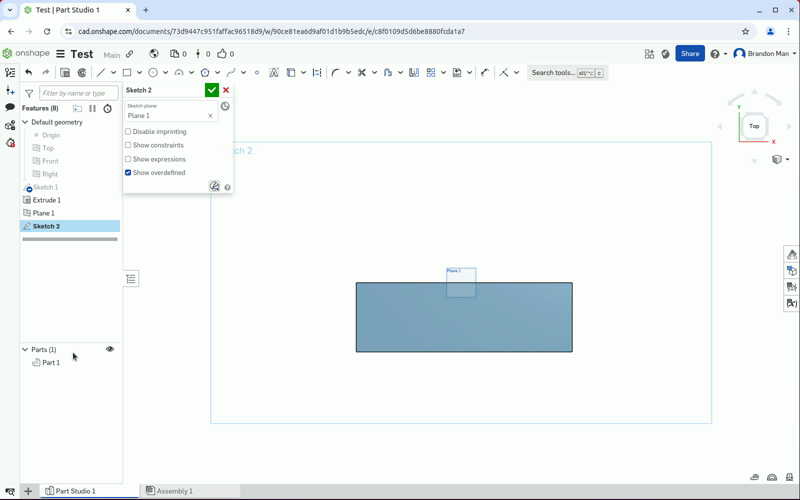
key(y)
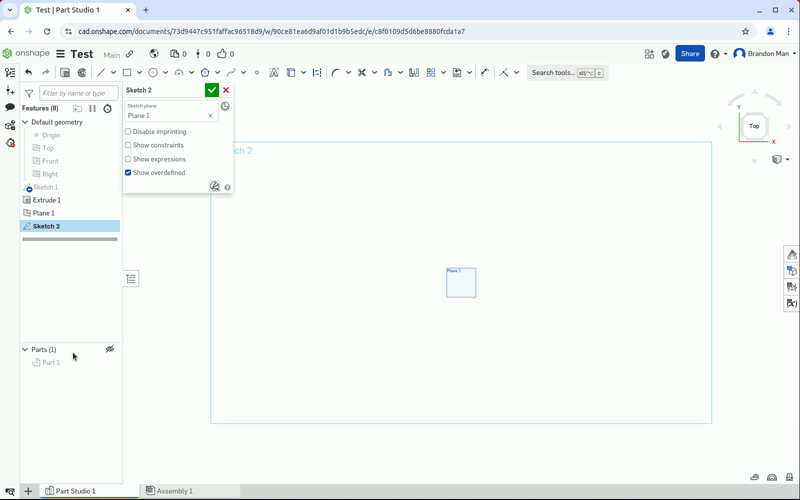
key(l)
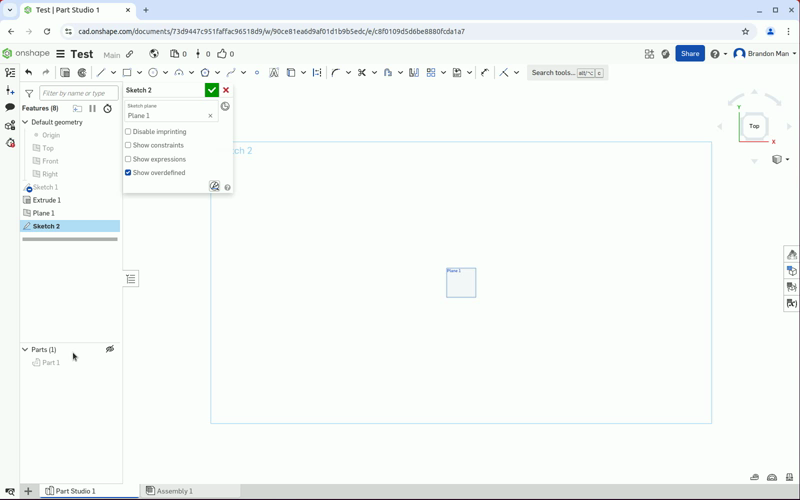
key_down(shift)
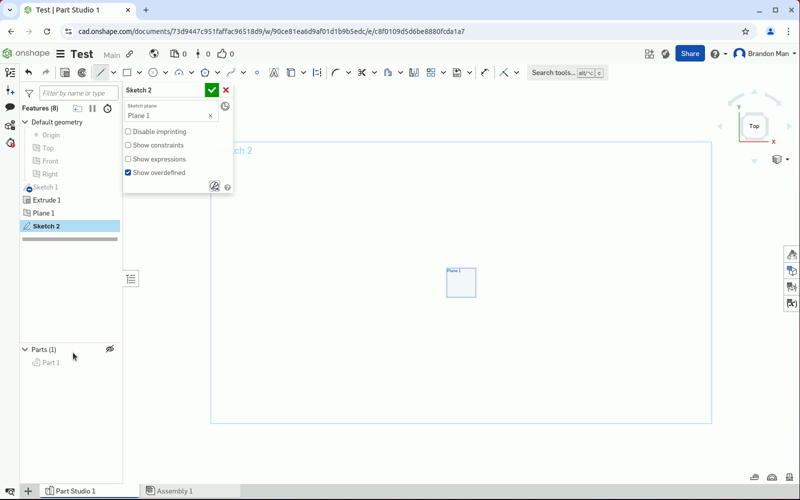
mouse_move(558, 352)
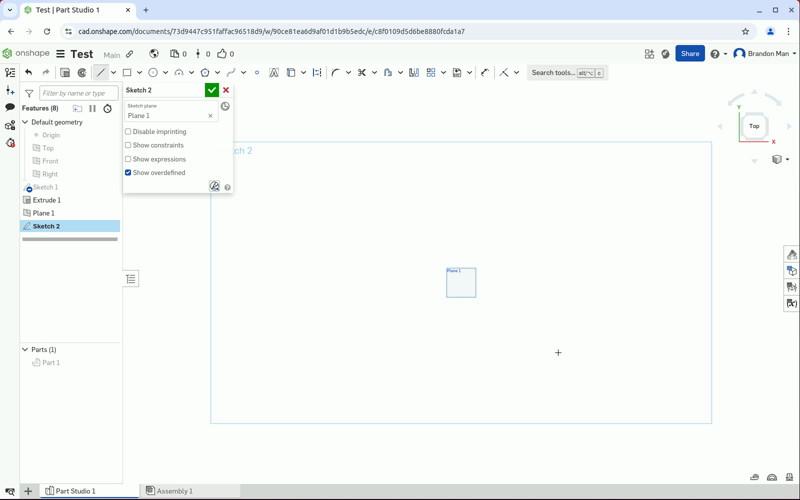
click(558, 352)
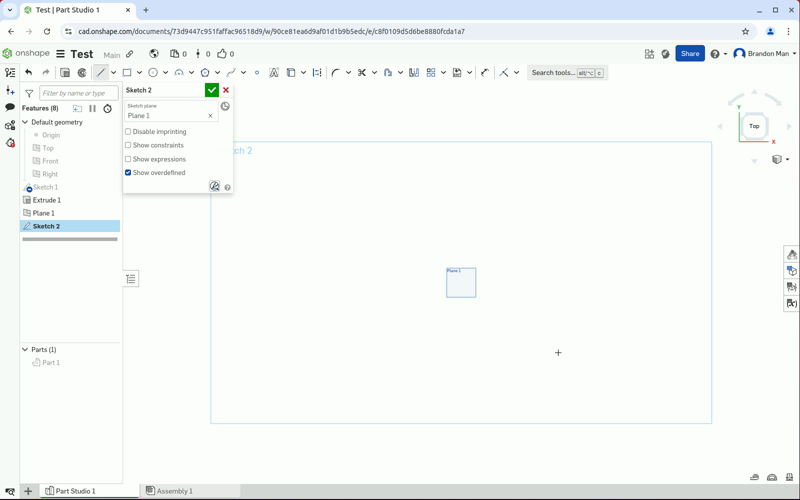
key_up(shift)
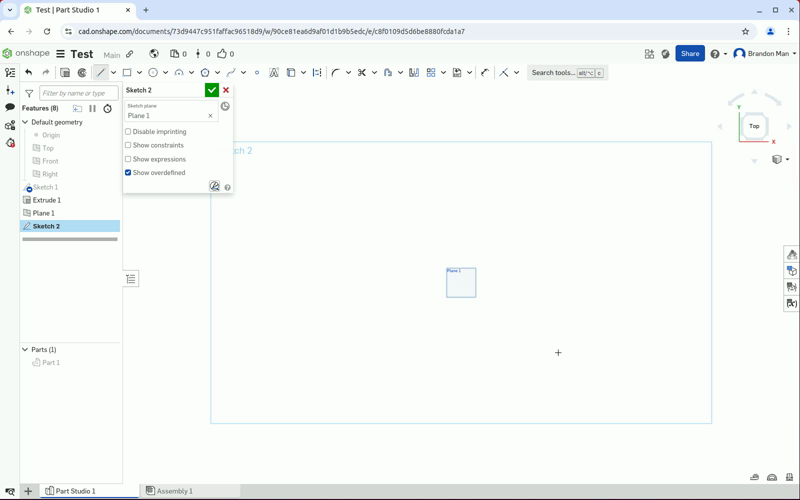
key_down(shift)
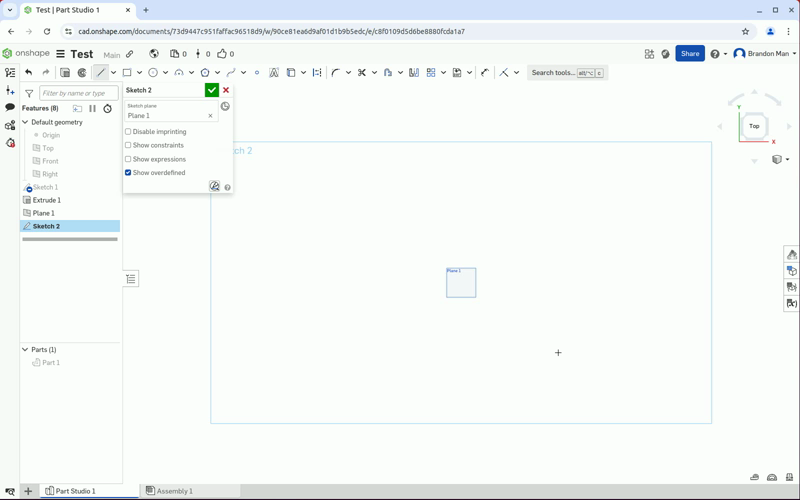
mouse_move(588, 352)
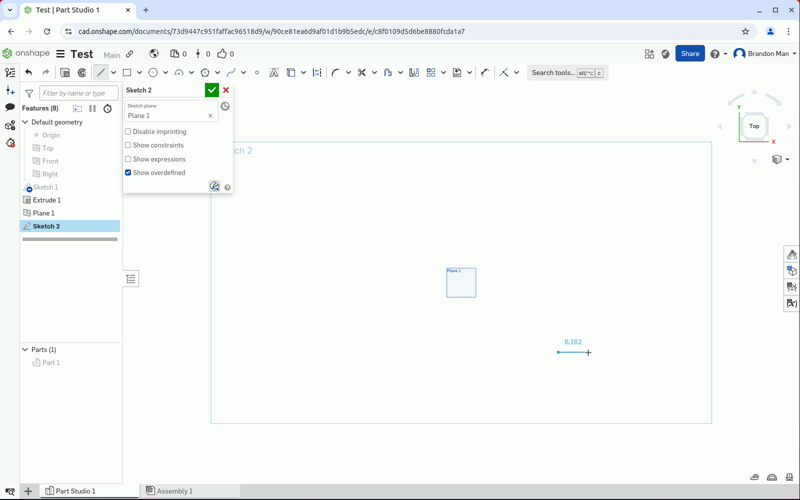
mouse_move(565, 352)
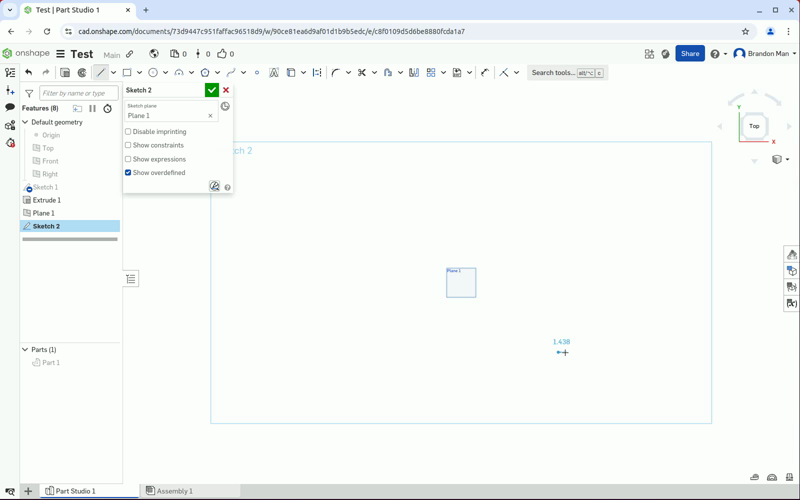
scroll(6)
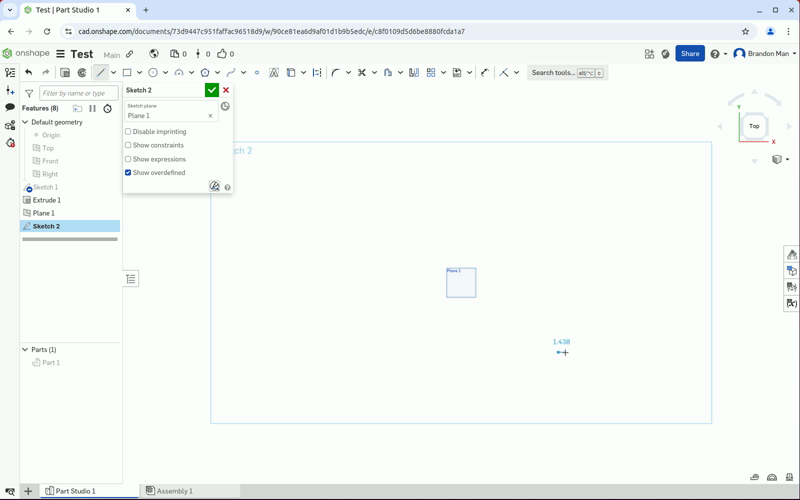
scroll(6)
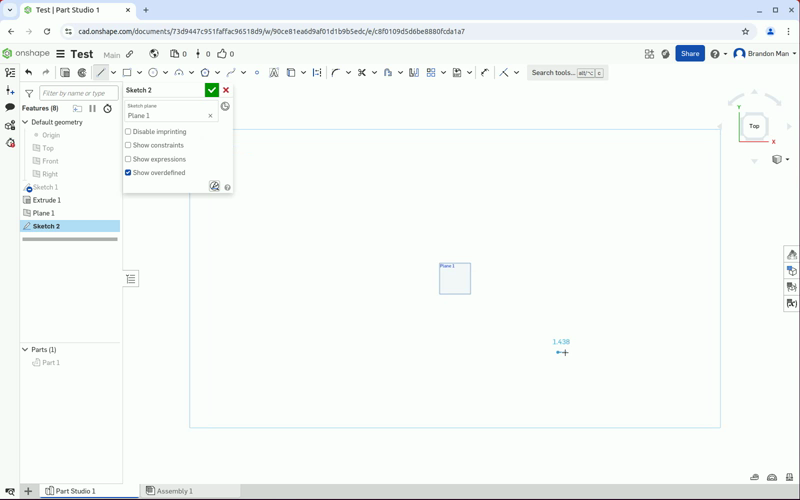
scroll(6)
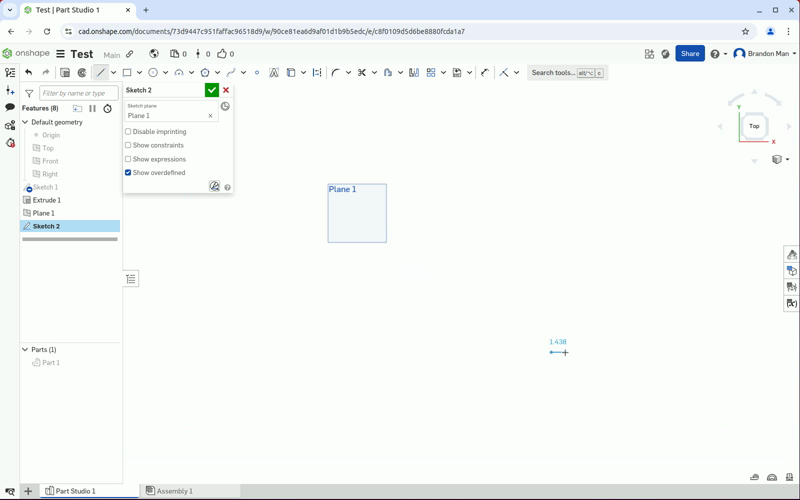
scroll(6)
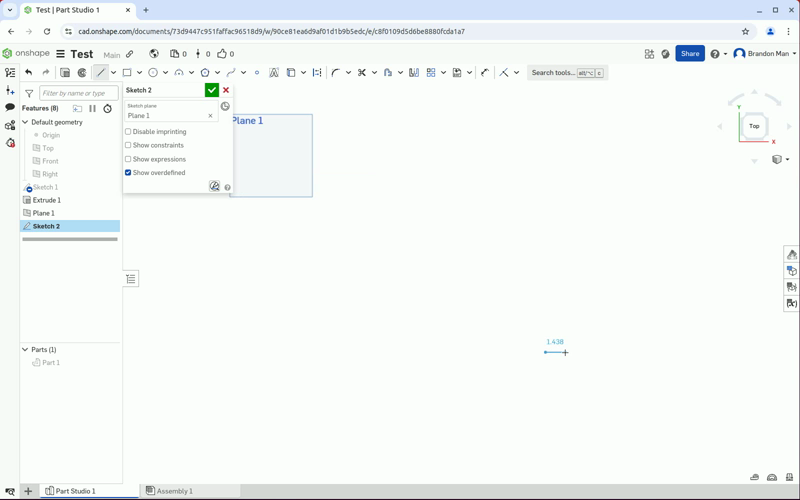
scroll(6)
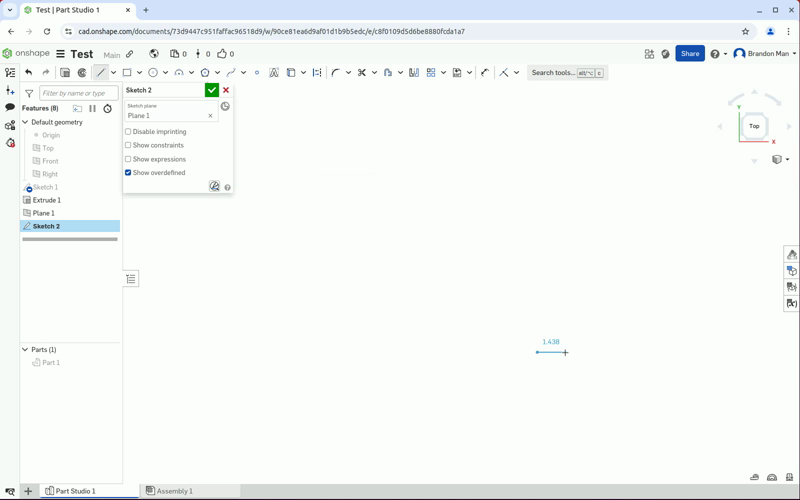
scroll(6)
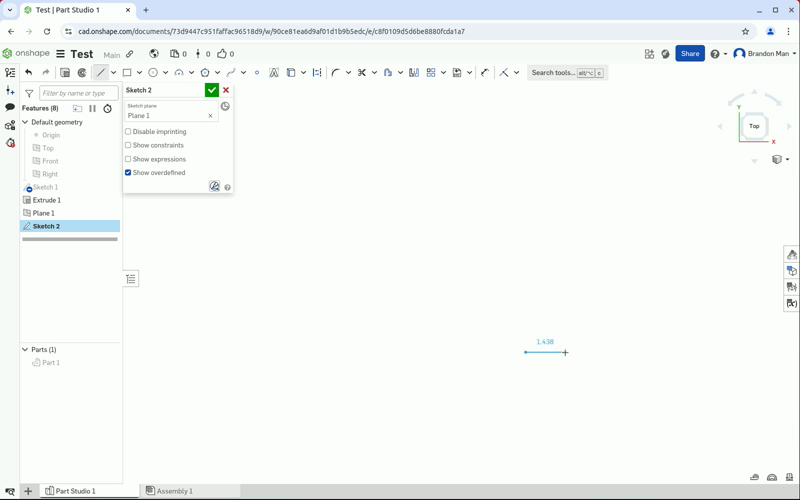
scroll(6)
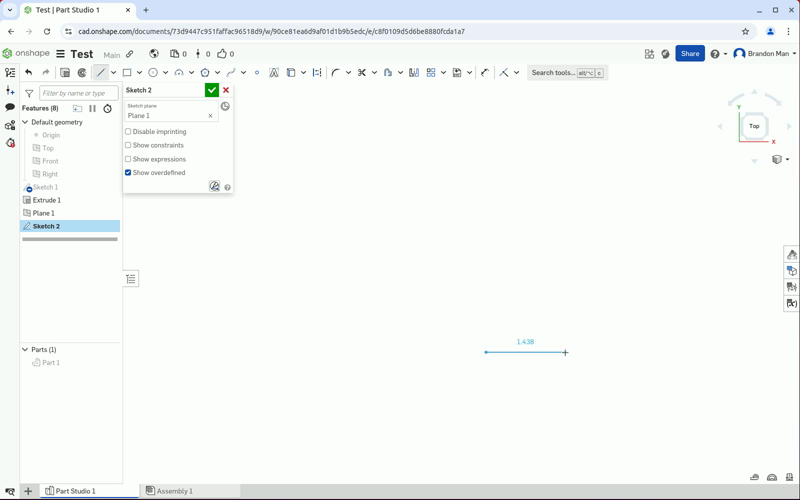
click(565, 352)
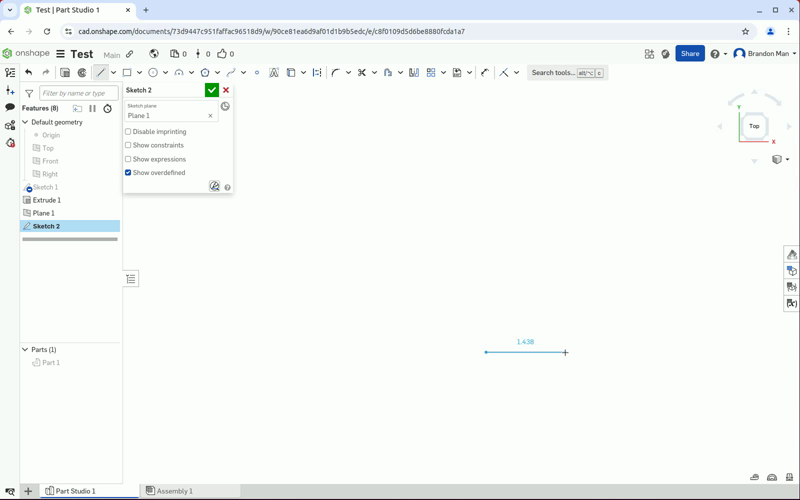
scroll(-6)
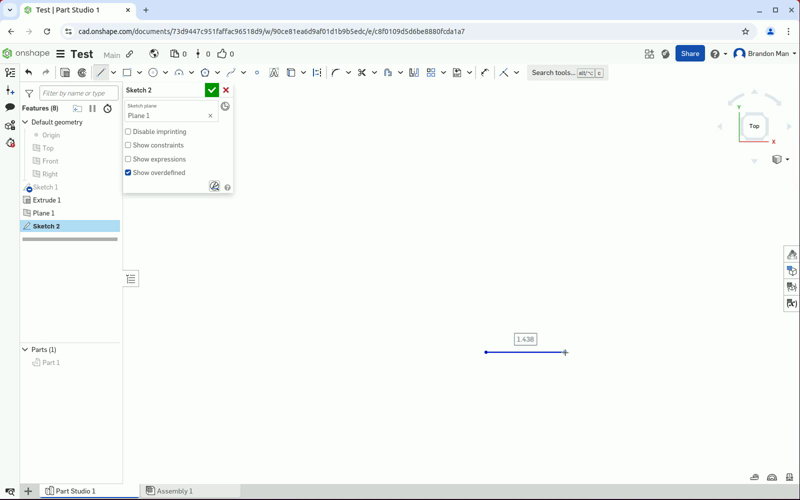
scroll(-6)
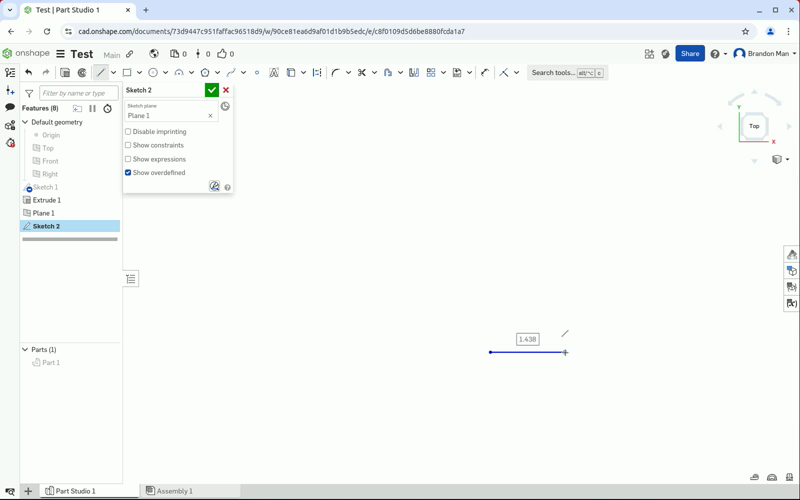
scroll(-6)
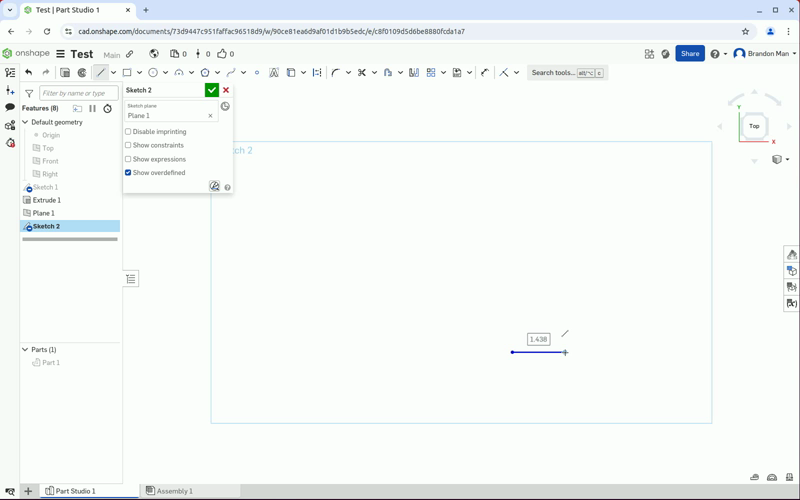
scroll(-6)
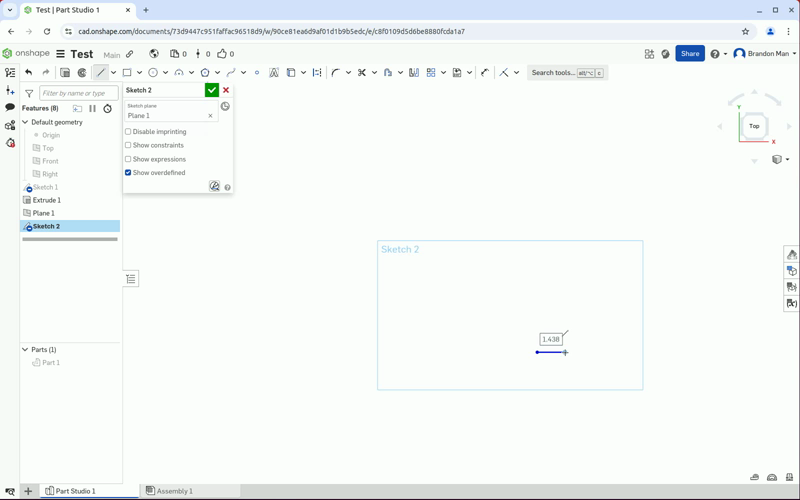
scroll(-6)
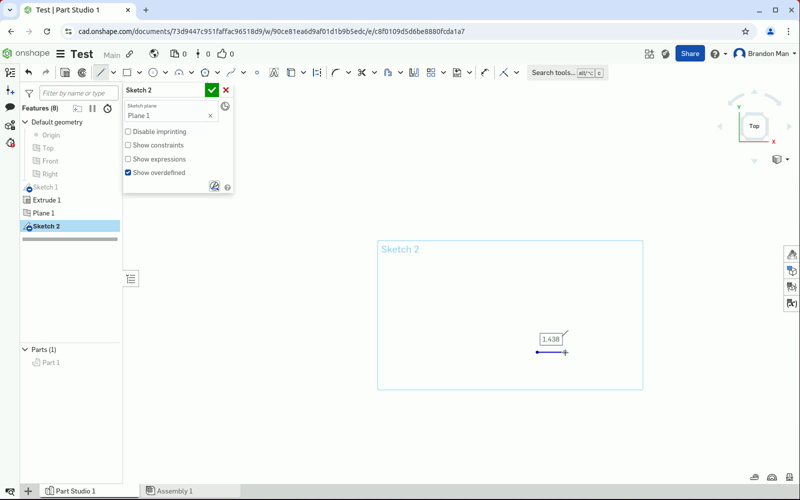
scroll(-6)
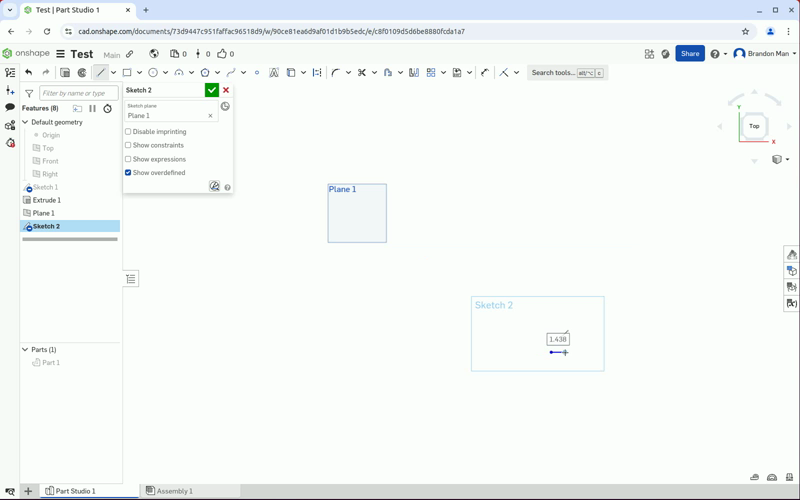
scroll(-6)
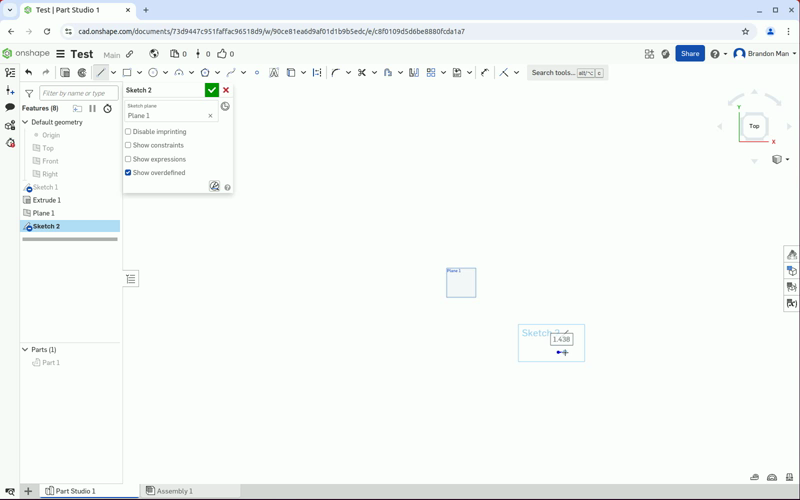
key_up(shift)
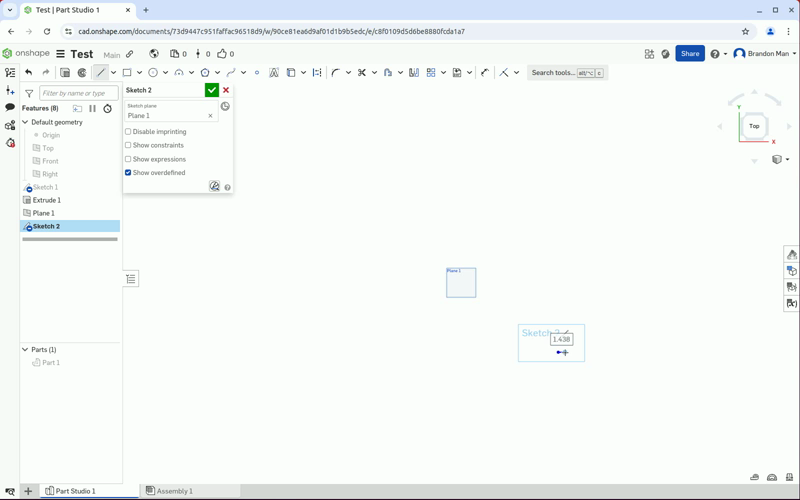
key_down(shift)
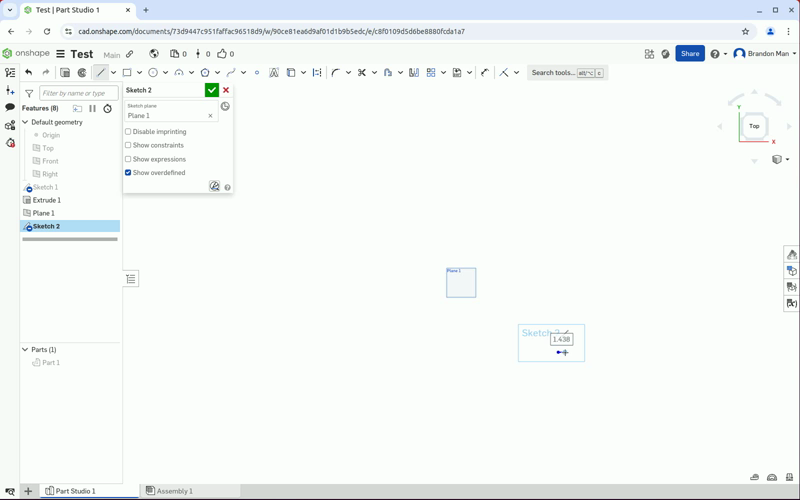
mouse_move(565, 282)
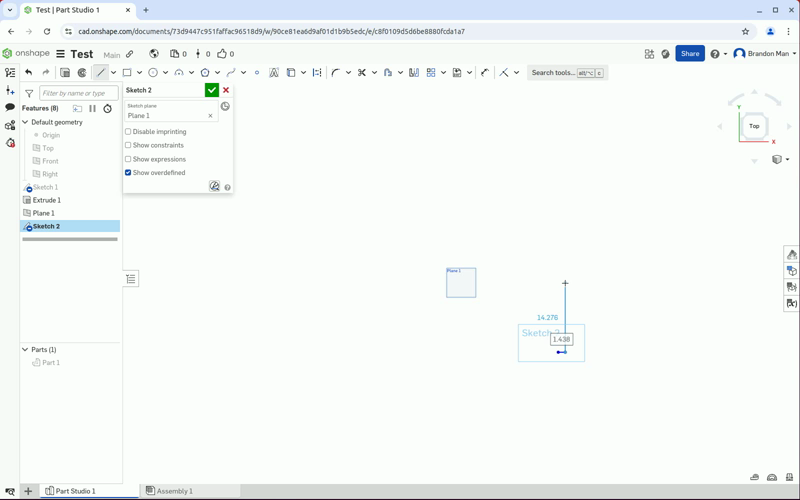
click(565, 282)
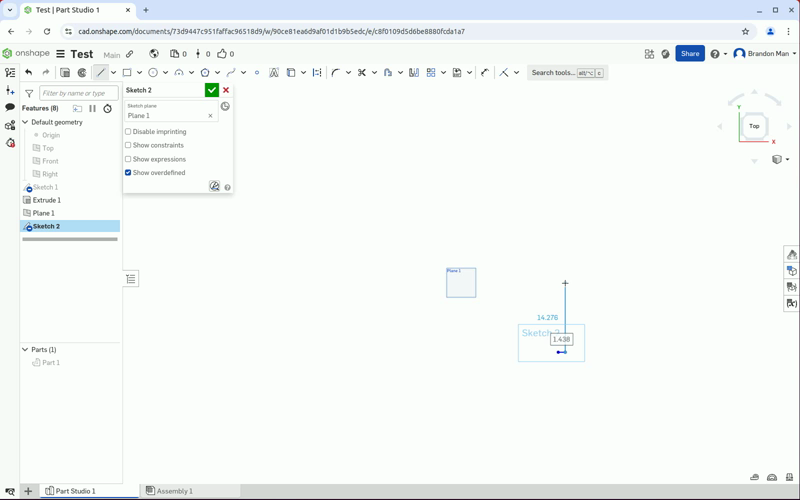
key_up(shift)
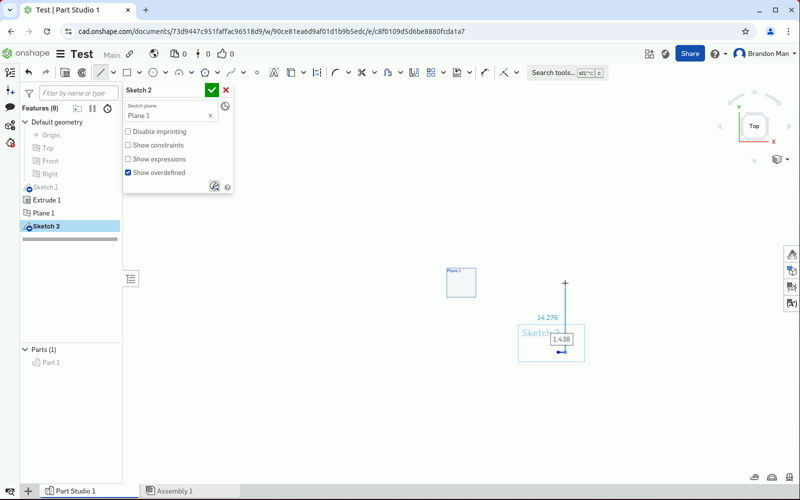
key_down(shift)
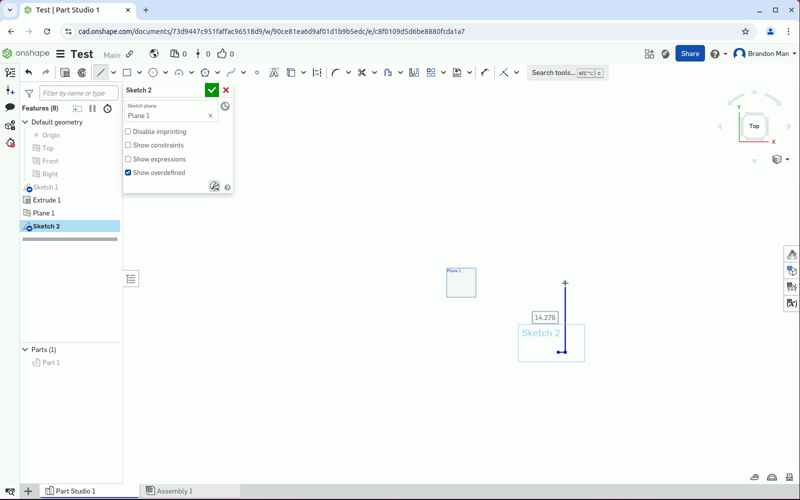
mouse_move(589, 282)
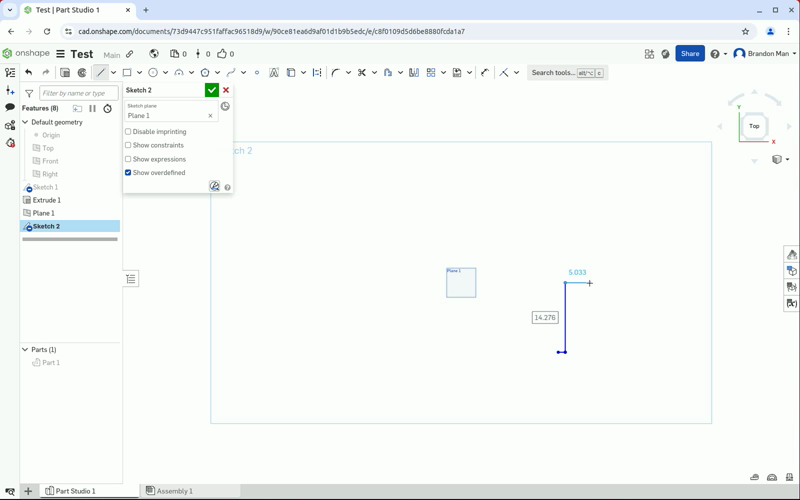
mouse_move(558, 282)
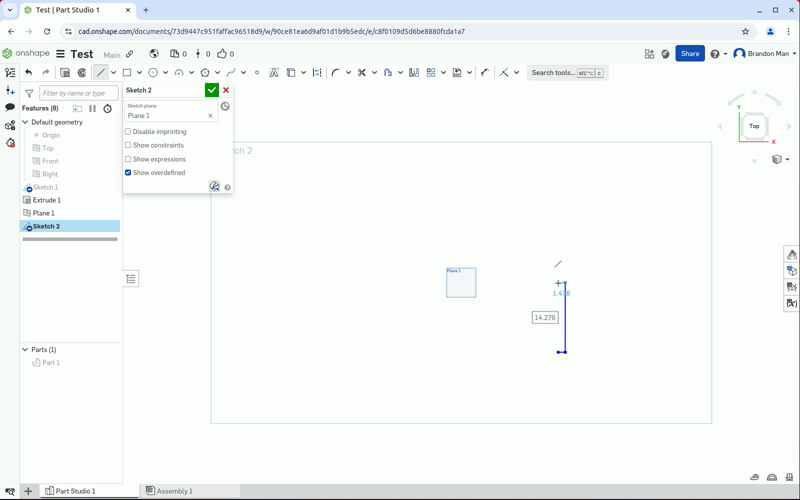
scroll(6)
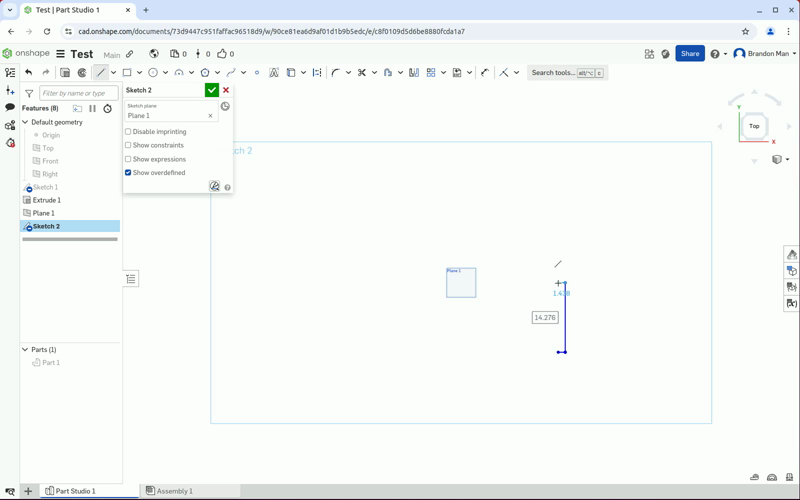
scroll(6)
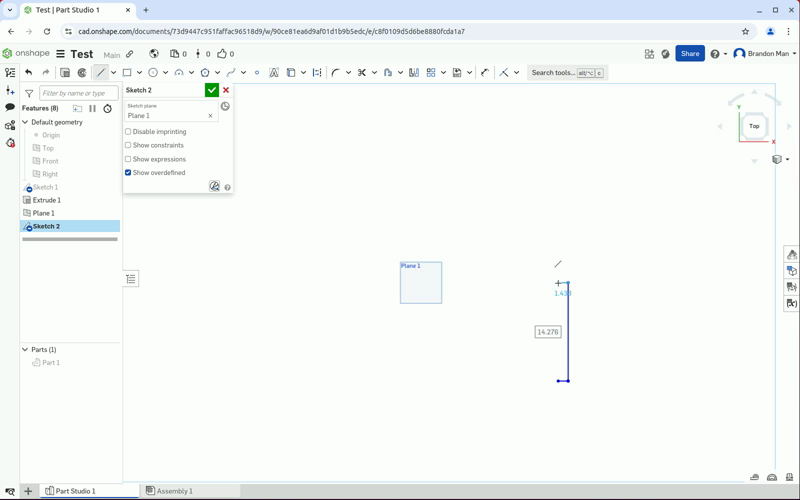
scroll(6)
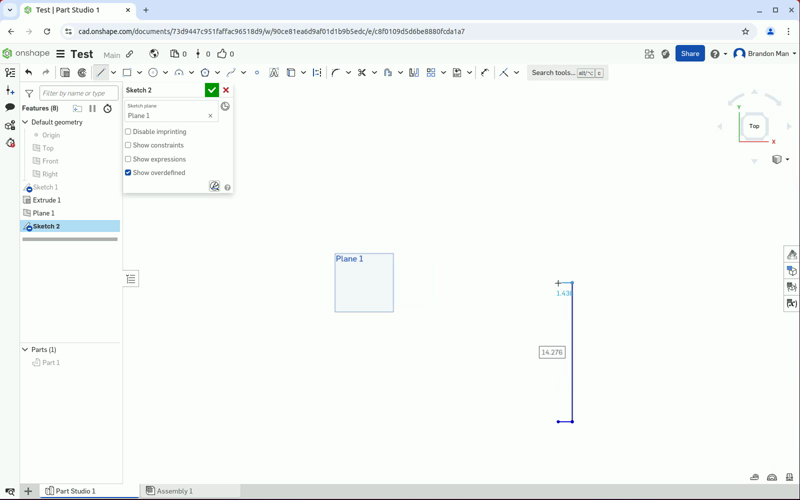
scroll(6)
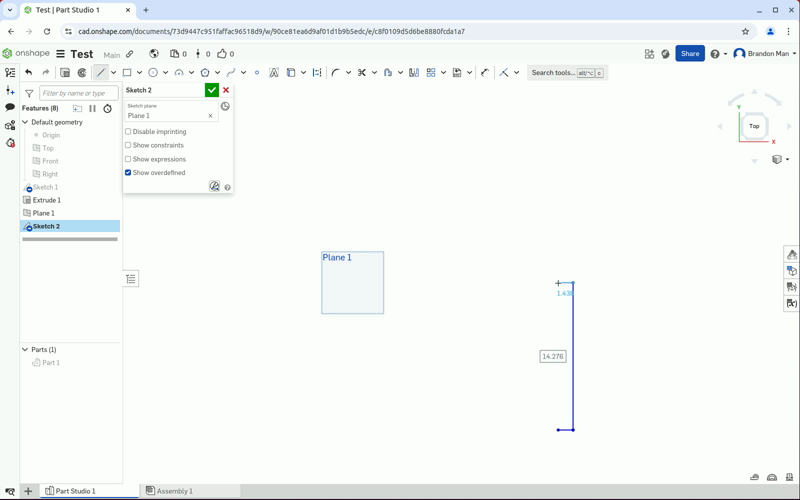
scroll(6)
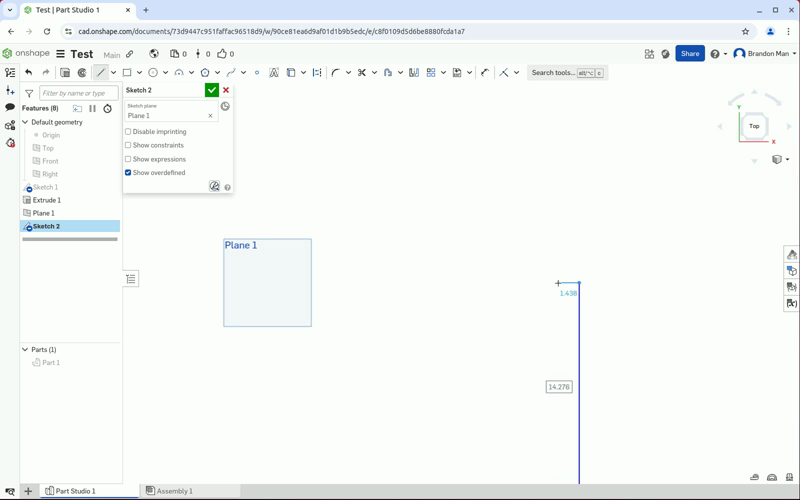
scroll(6)
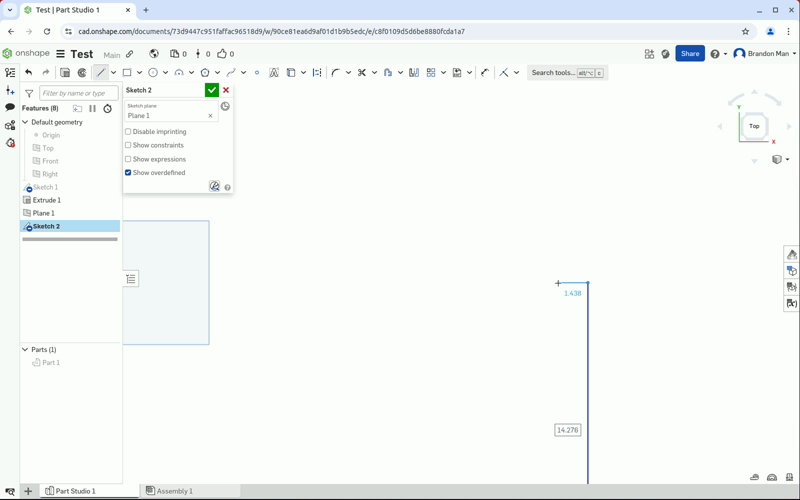
scroll(6)
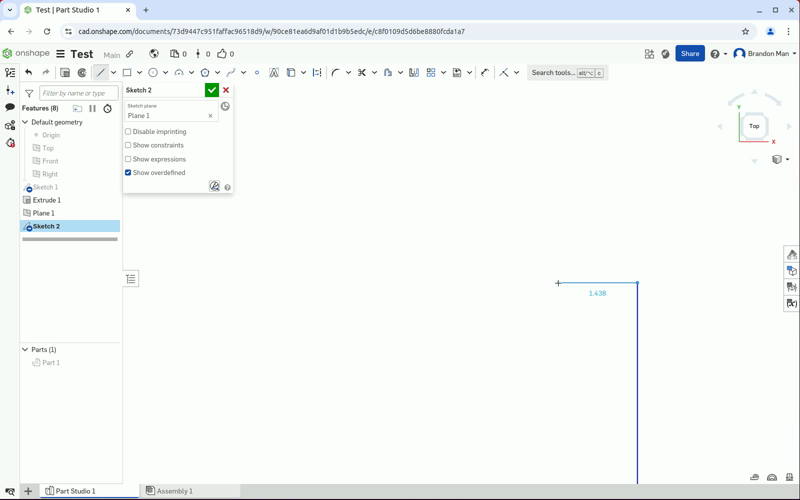
click(558, 282)
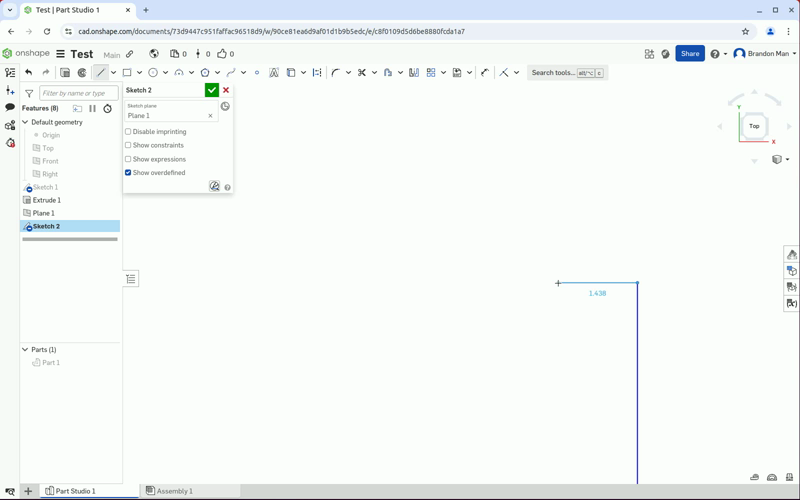
scroll(-6)
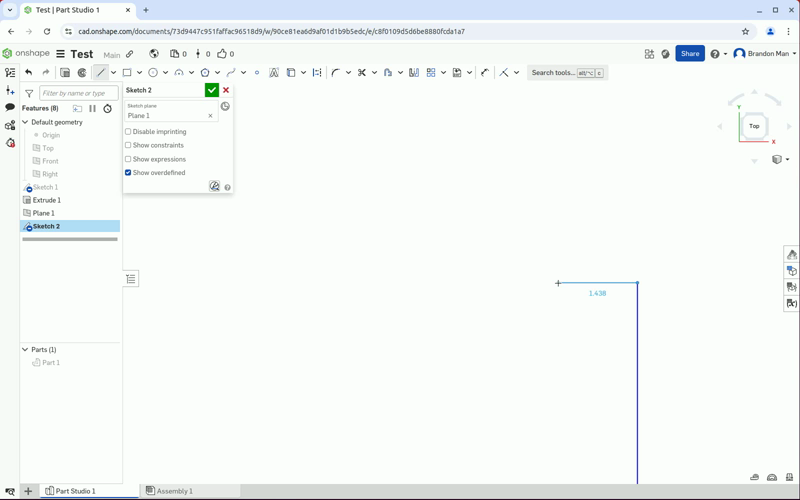
scroll(-6)
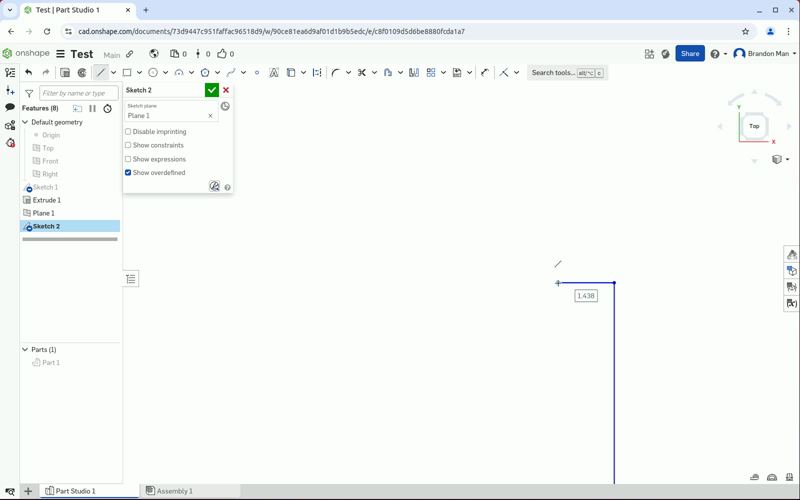
scroll(-6)
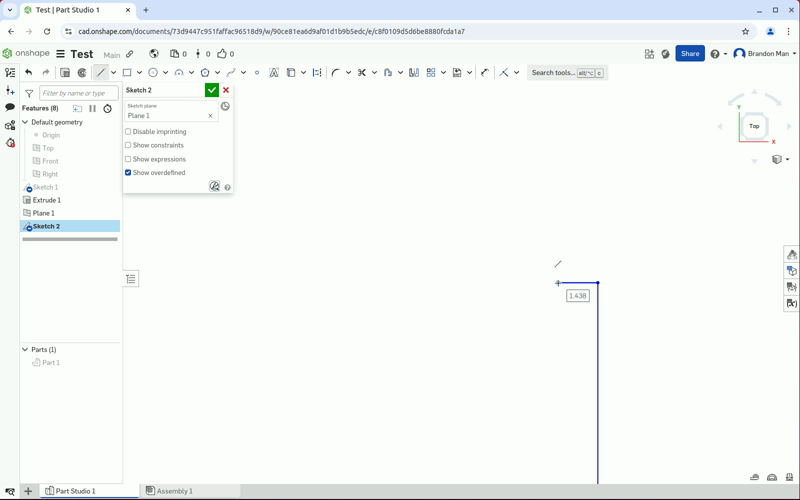
scroll(-6)
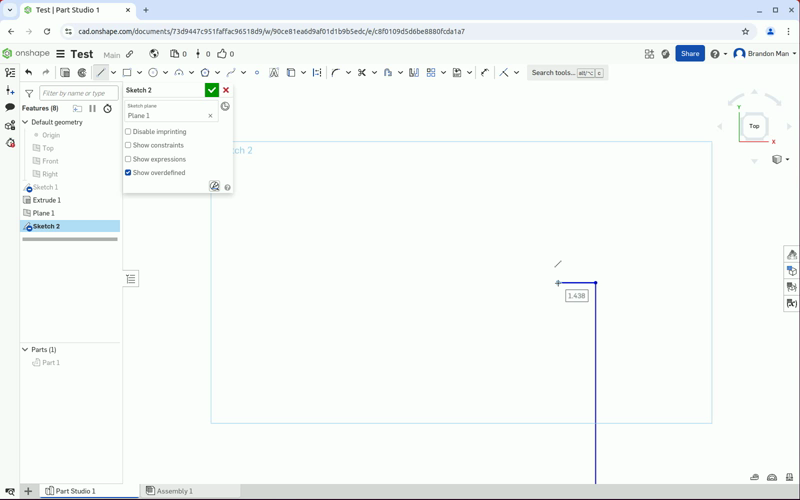
scroll(-6)
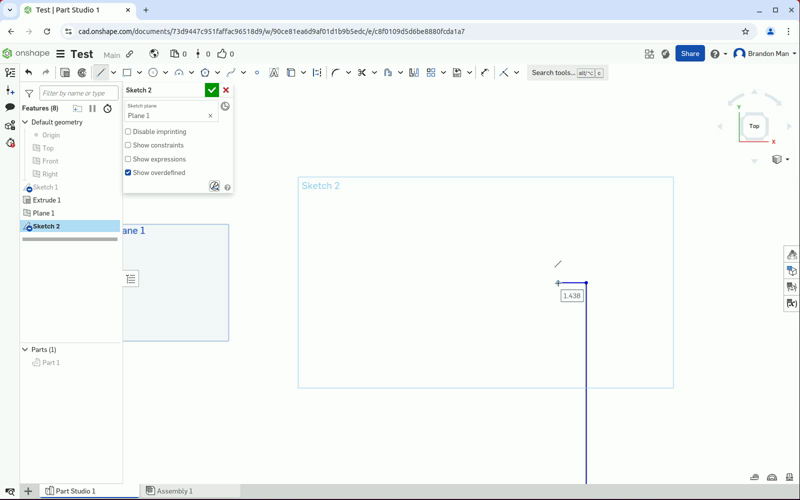
scroll(-6)
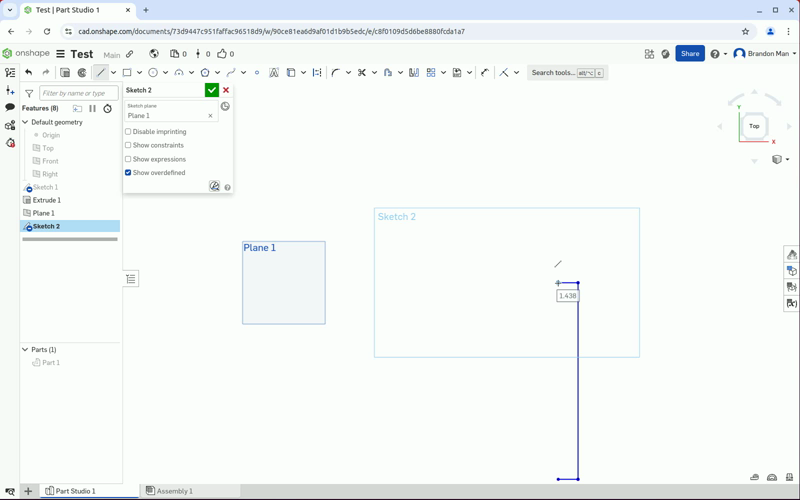
scroll(-6)
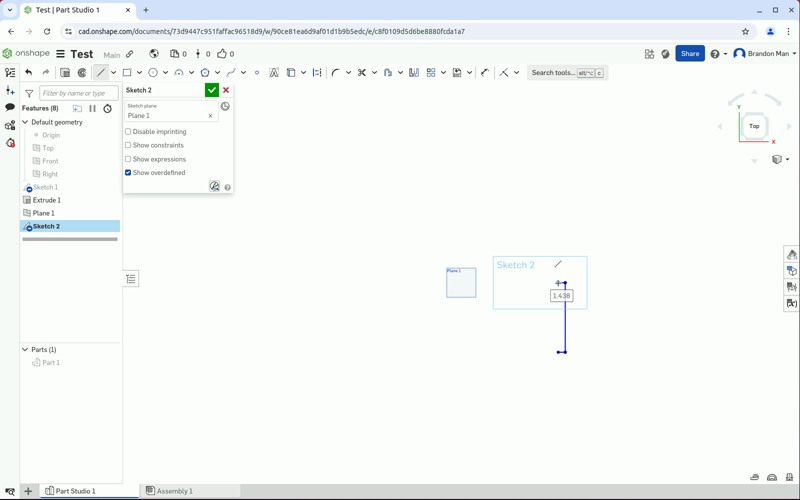
key_up(shift)
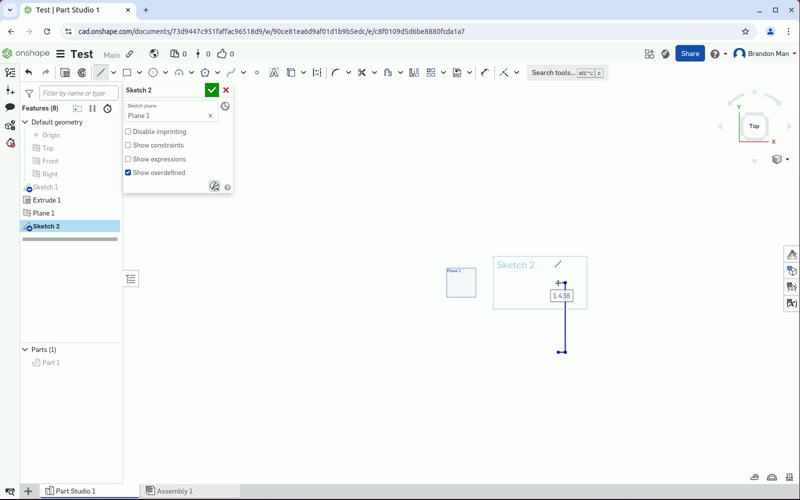
key_down(shift)
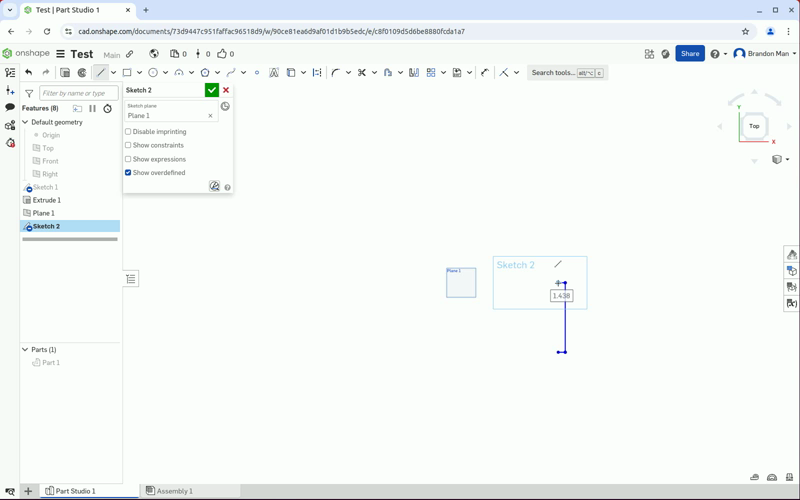
mouse_move(558, 352)
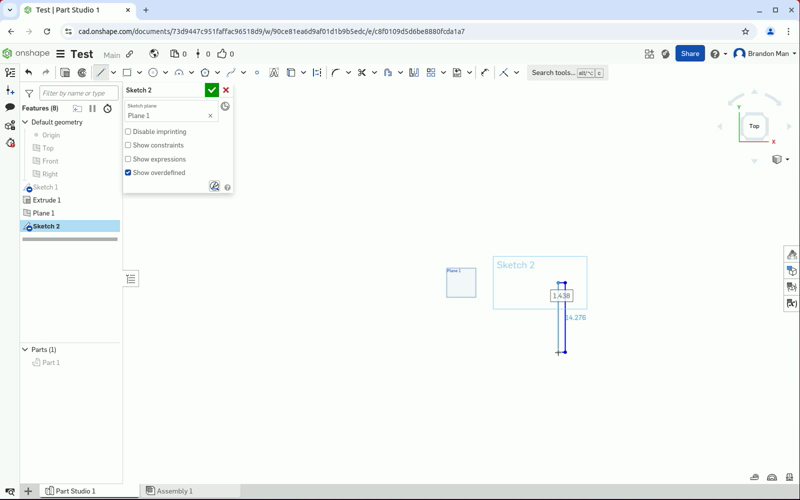
key_up(shift)
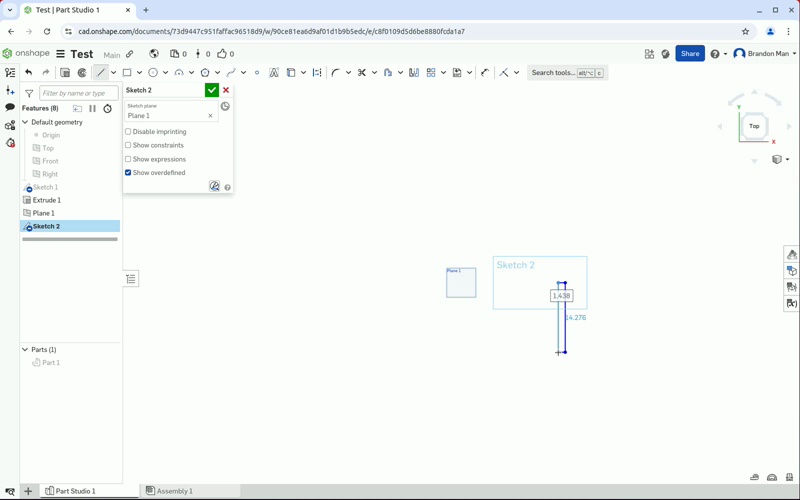
click(558, 352)
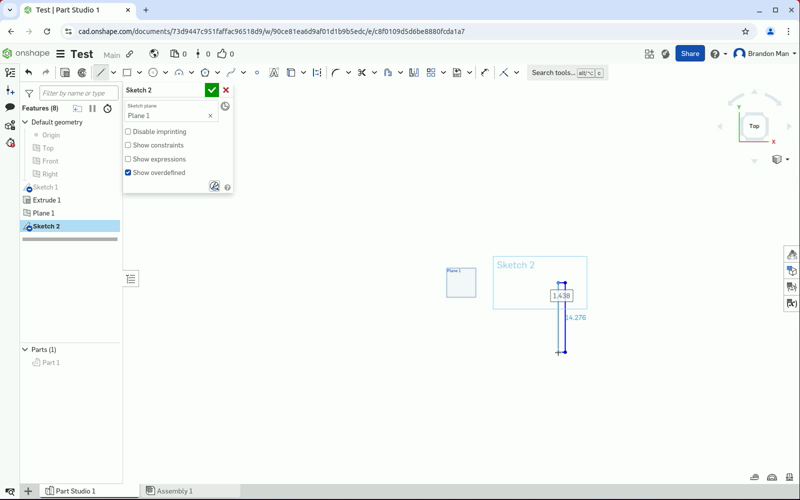
key(esc)
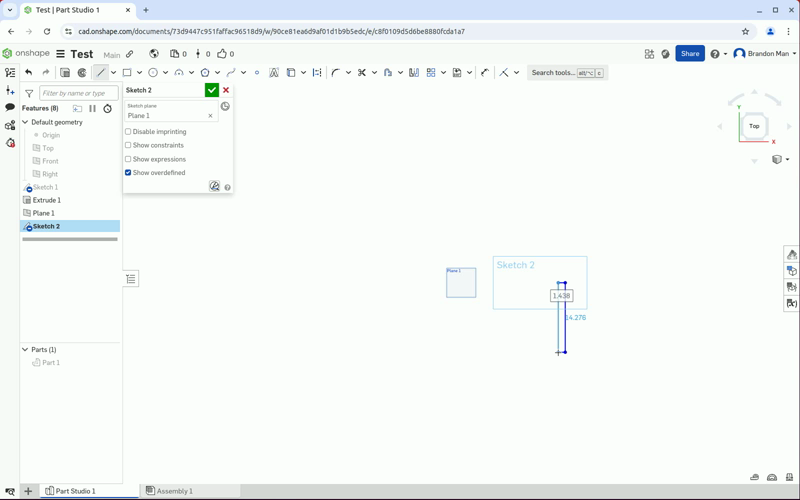
mouse_move(559, 294)
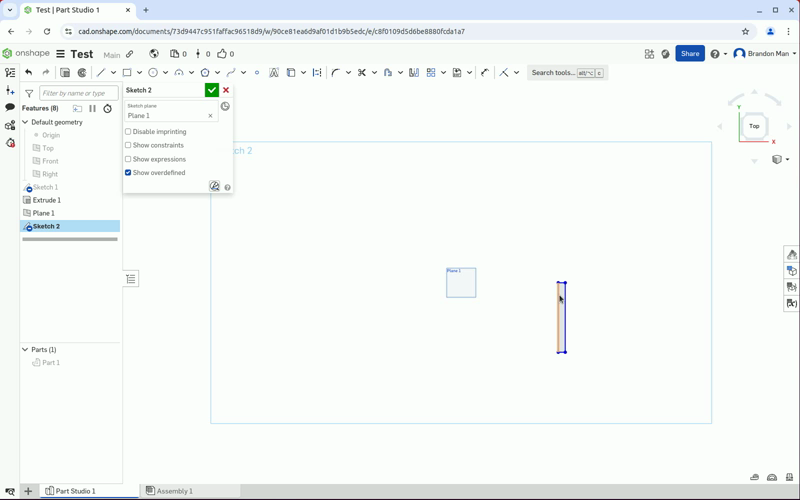
scroll(6)
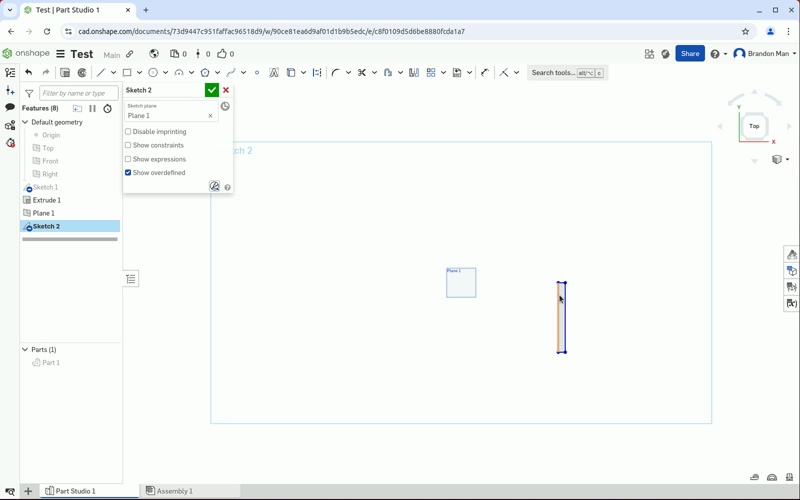
scroll(6)
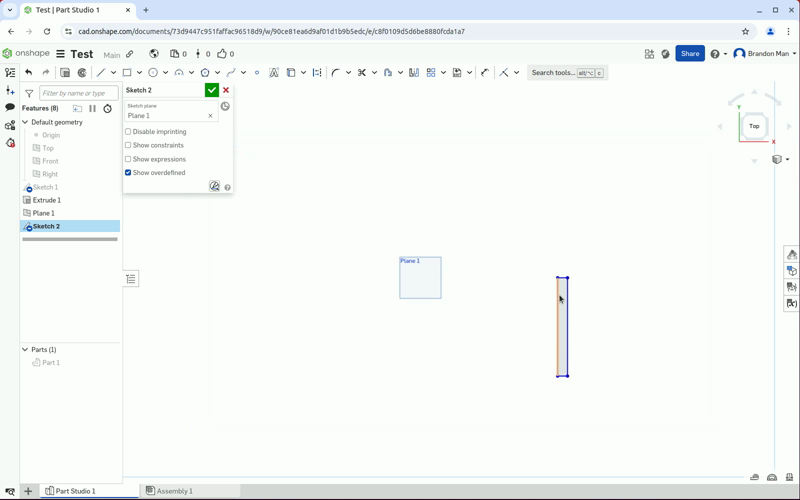
scroll(6)
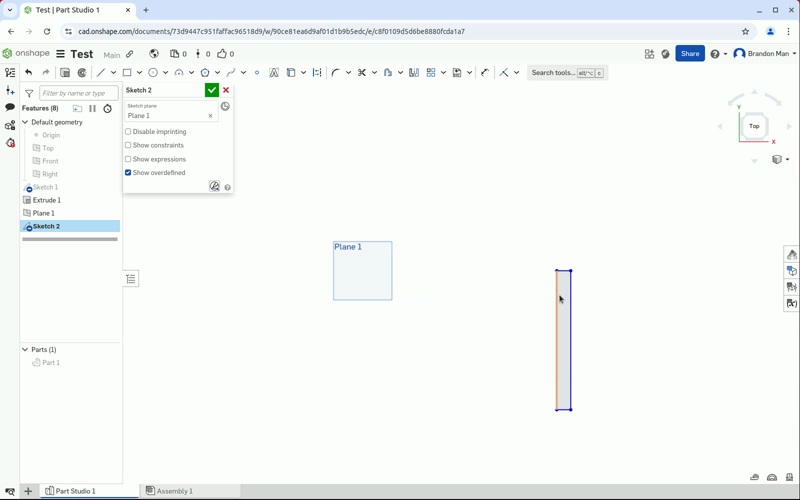
scroll(6)
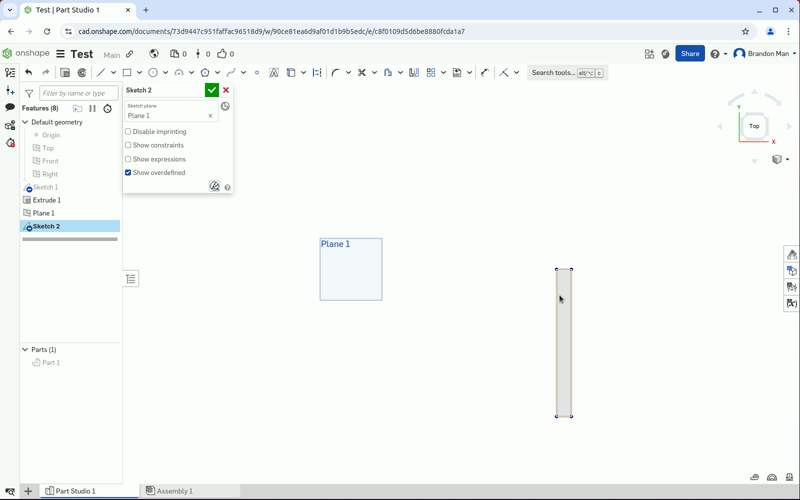
scroll(6)
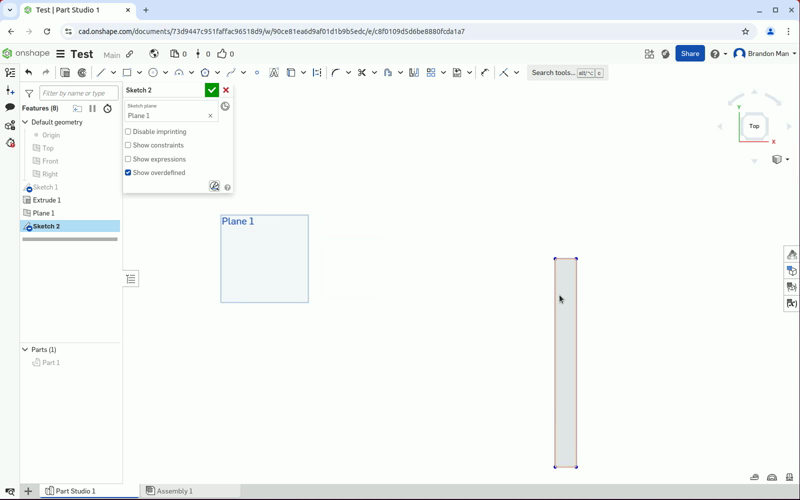
scroll(6)
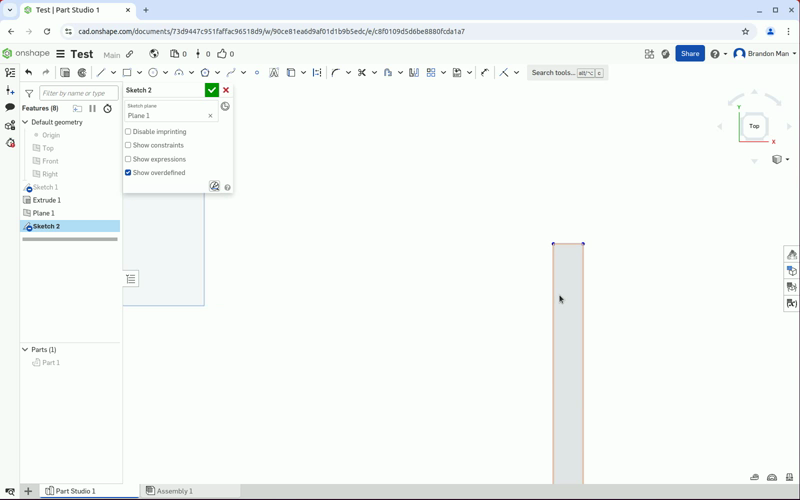
scroll(6)
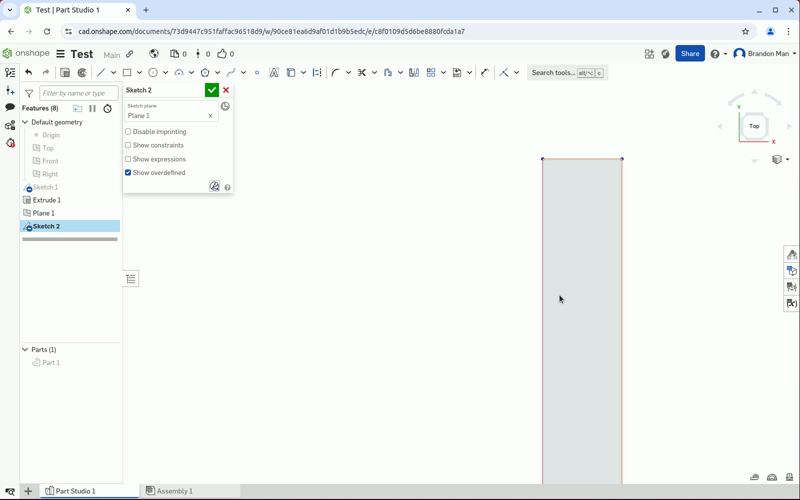
click(559, 294)
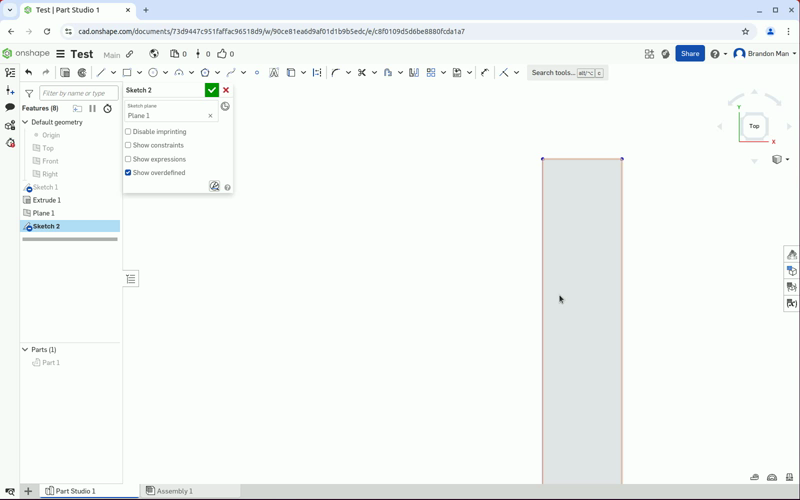
scroll(-6)
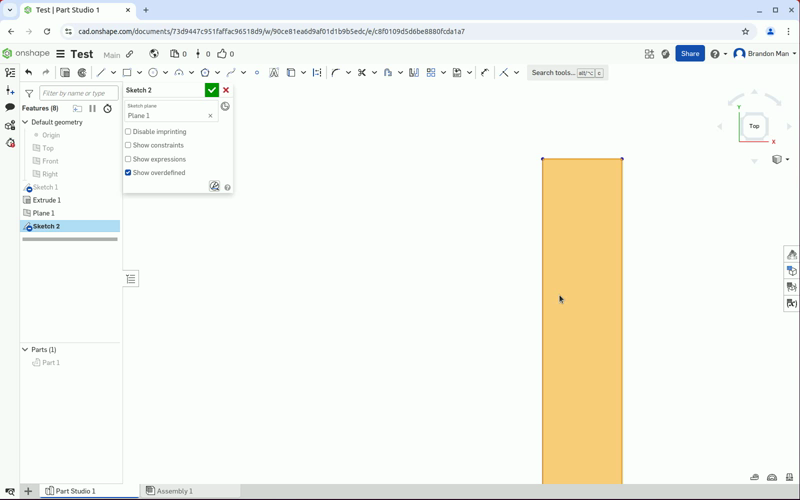
scroll(-6)
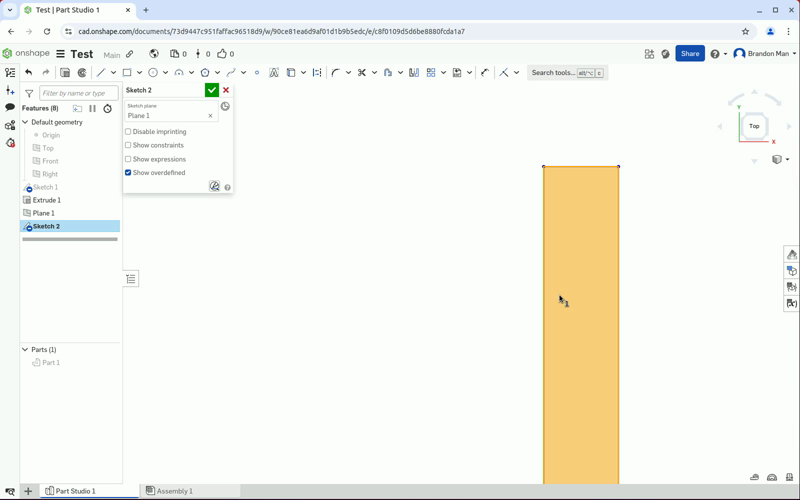
scroll(-6)
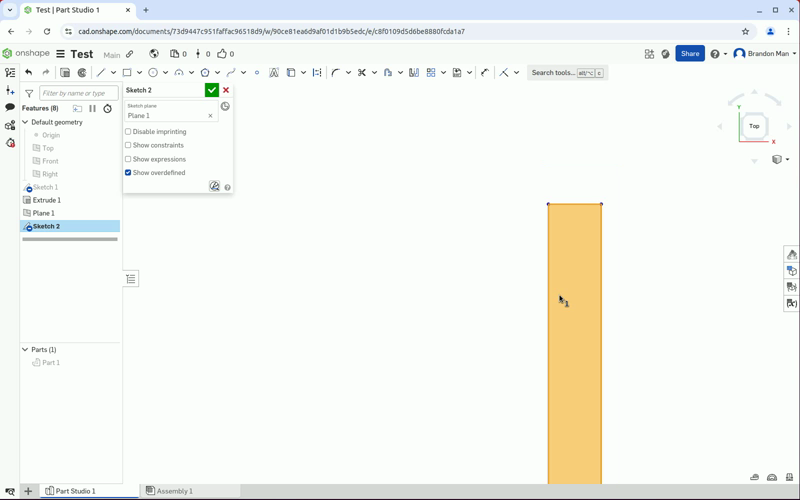
scroll(-6)
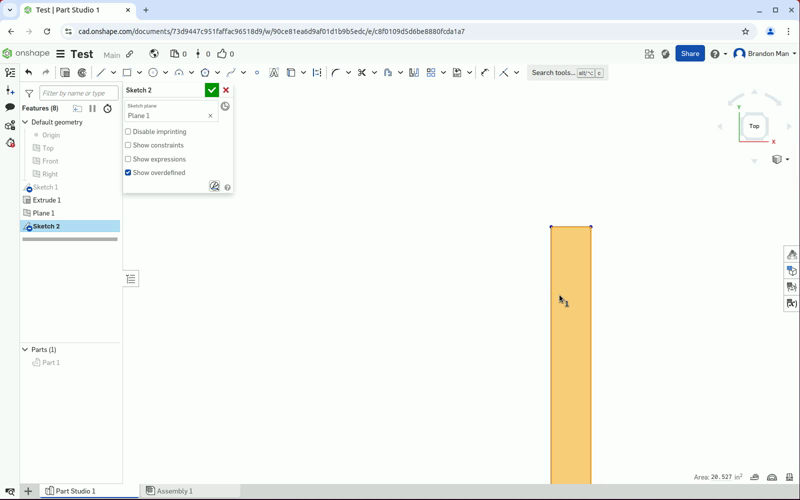
scroll(-6)
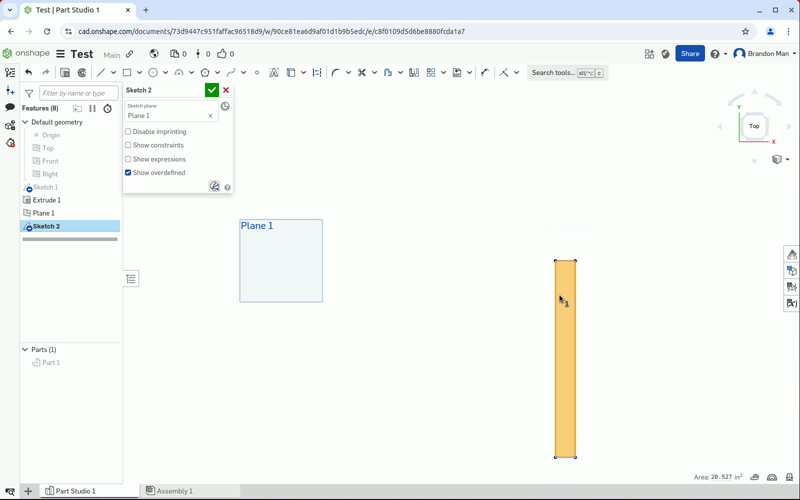
scroll(-6)
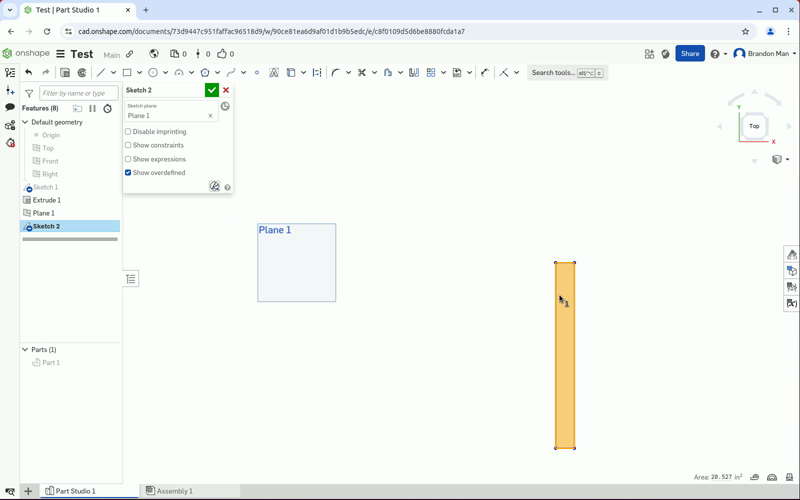
scroll(-6)
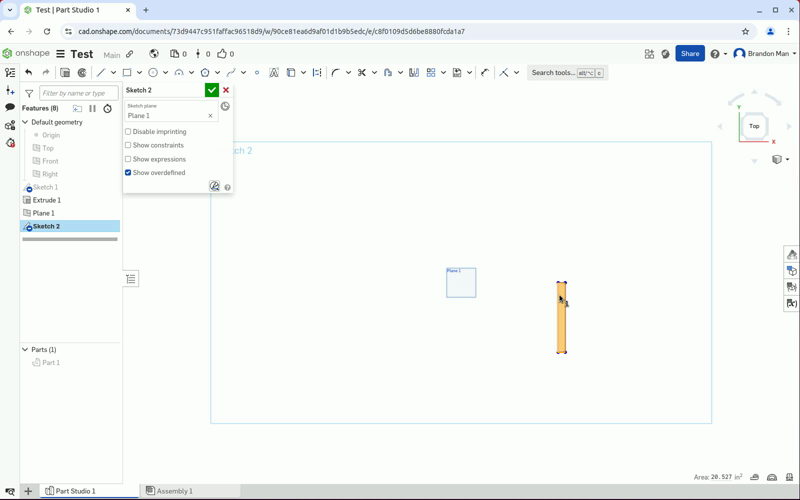
mouse_move(73, 352)
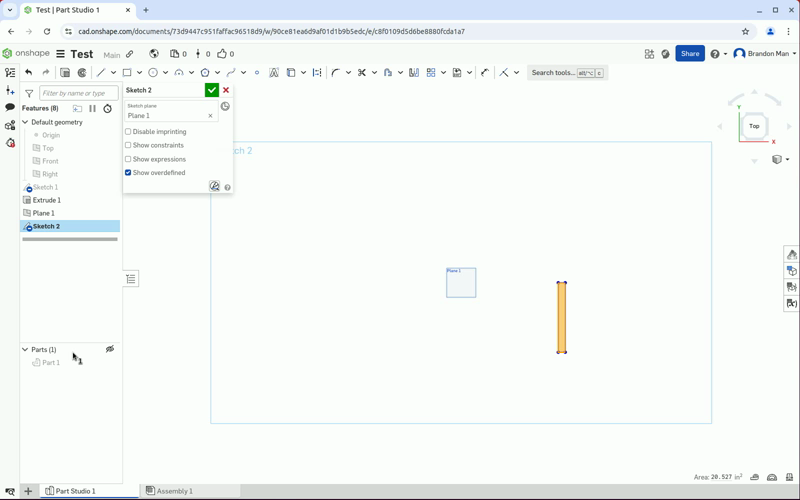
key(shift+y)
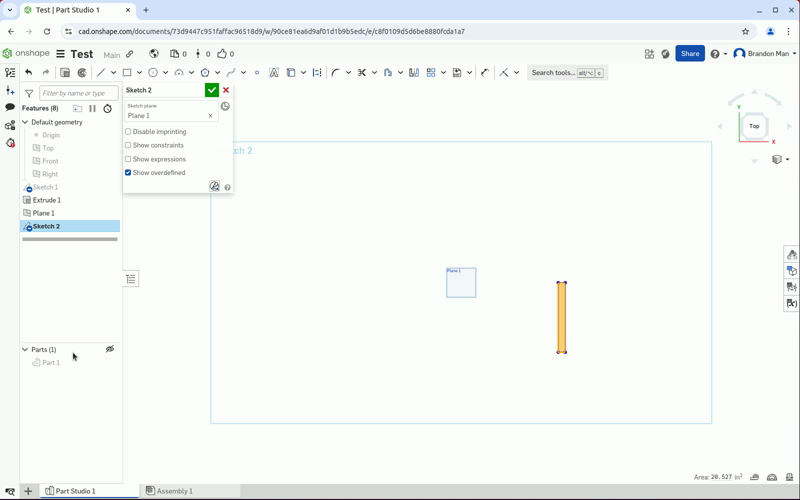
key(shift+e)
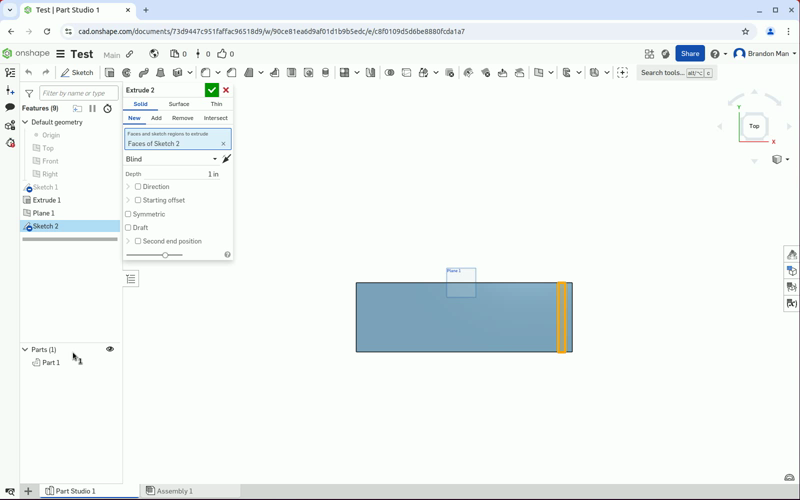
mouse_move(143, 106)
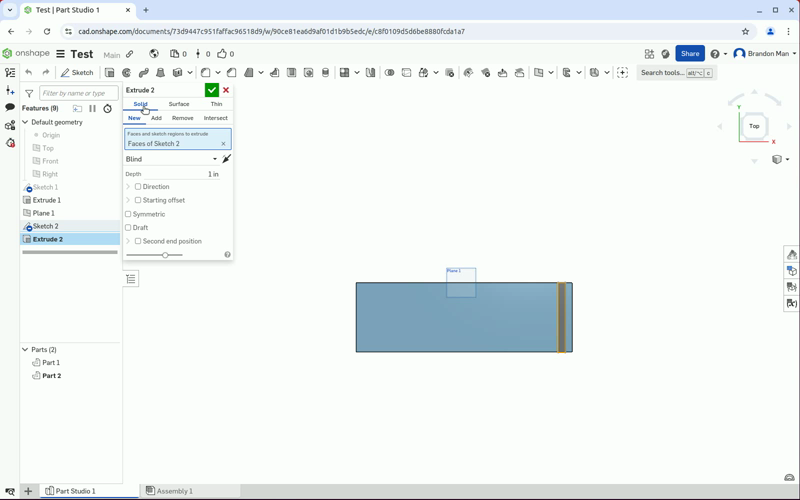
click(143, 106)
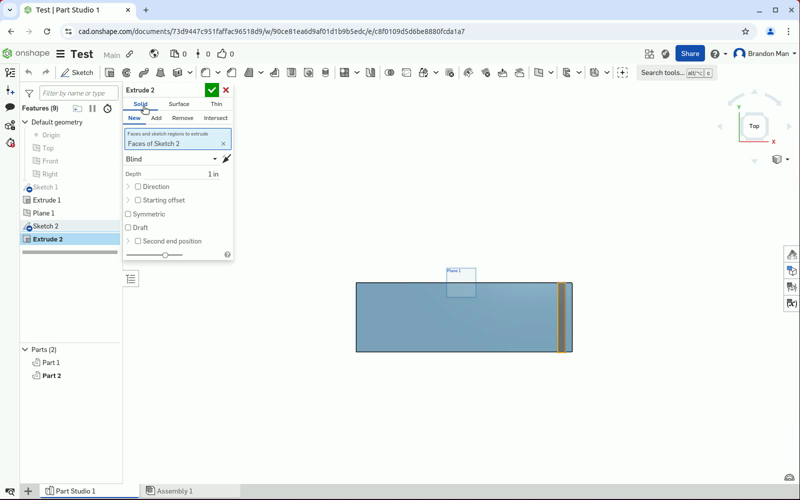
mouse_move(186, 120)
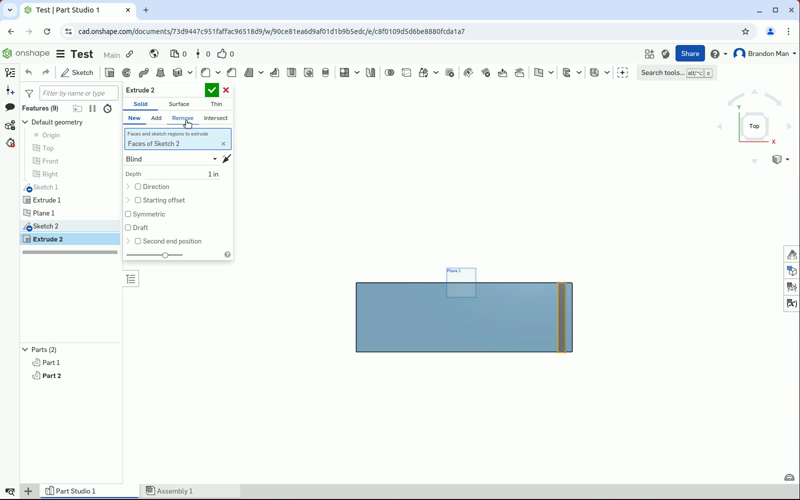
click(186, 120)
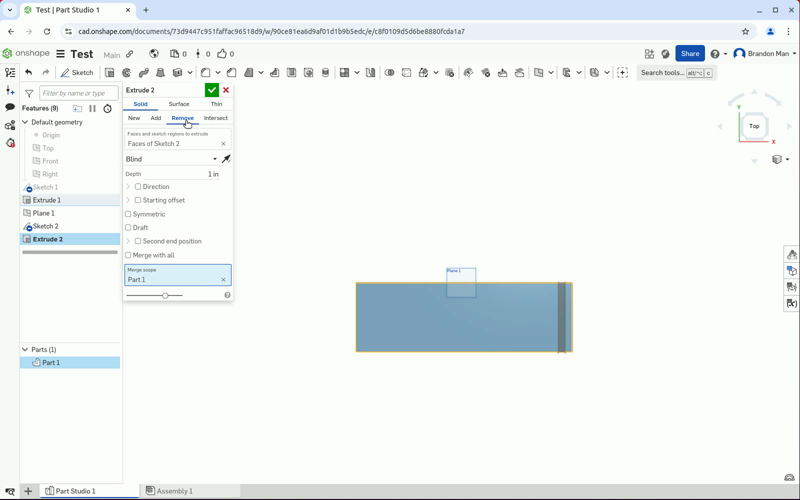
key(tab, 4)
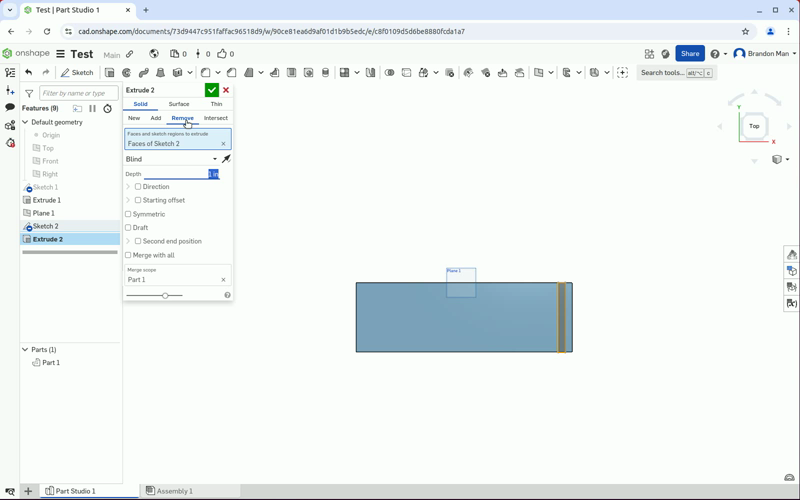
text(1.444)
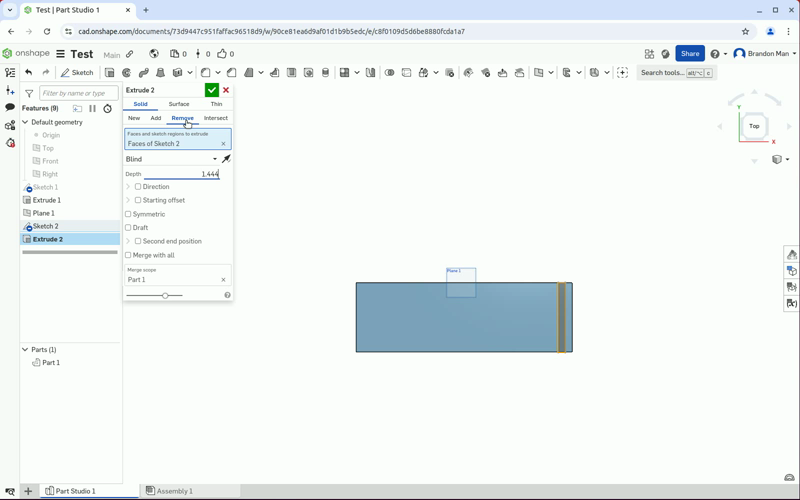
key(tab, 6)
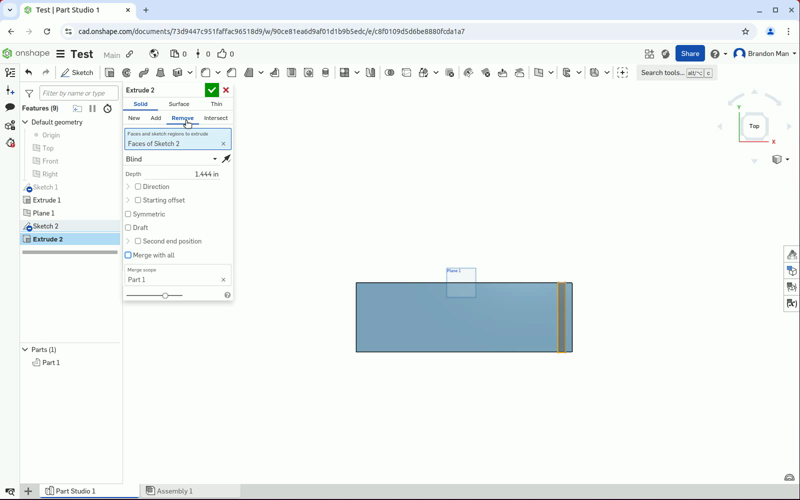
key(space)
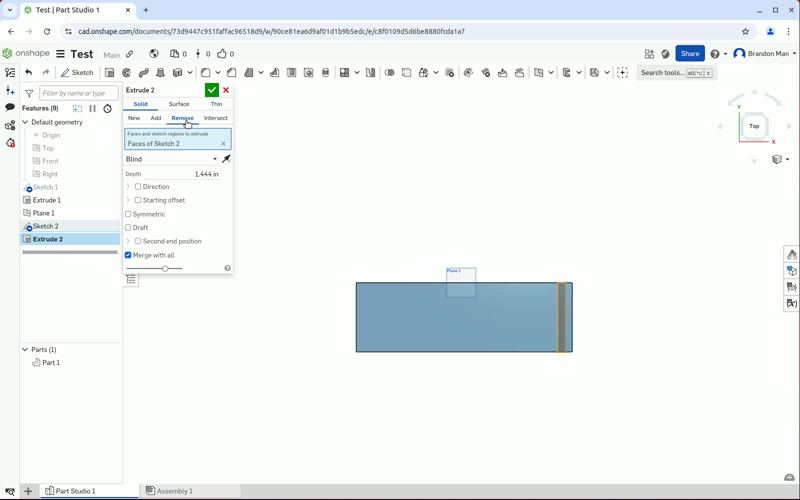
key(enter)
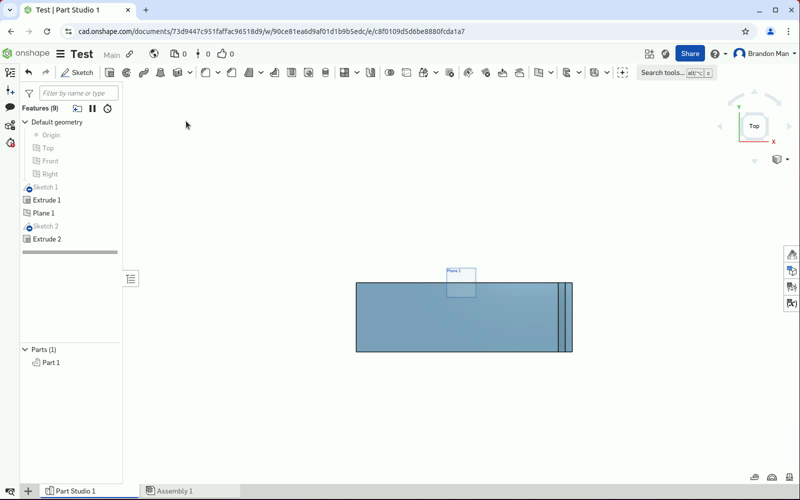
key(shift+h)
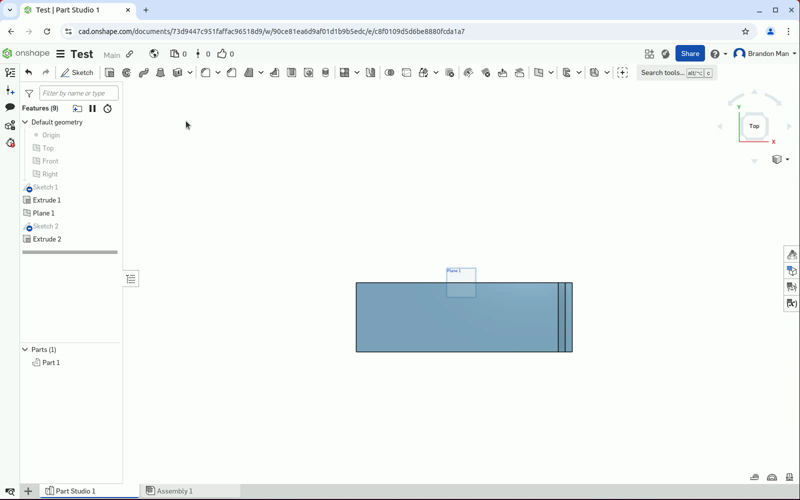
key(shift+h)
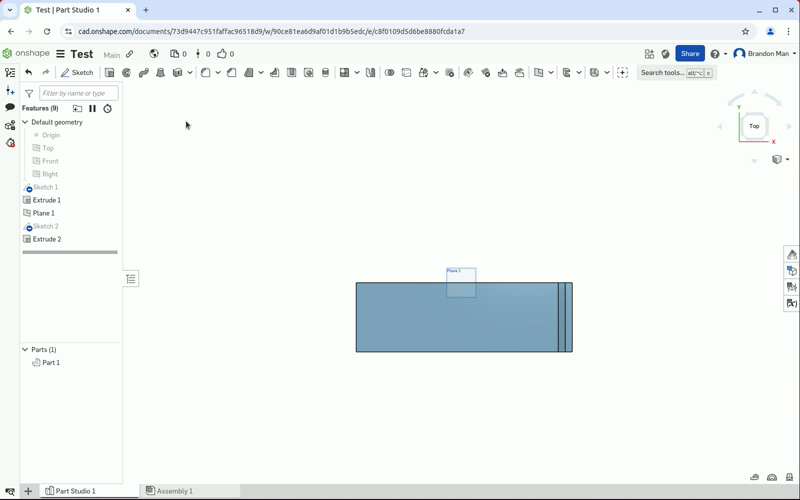
mouse_move(73, 189)
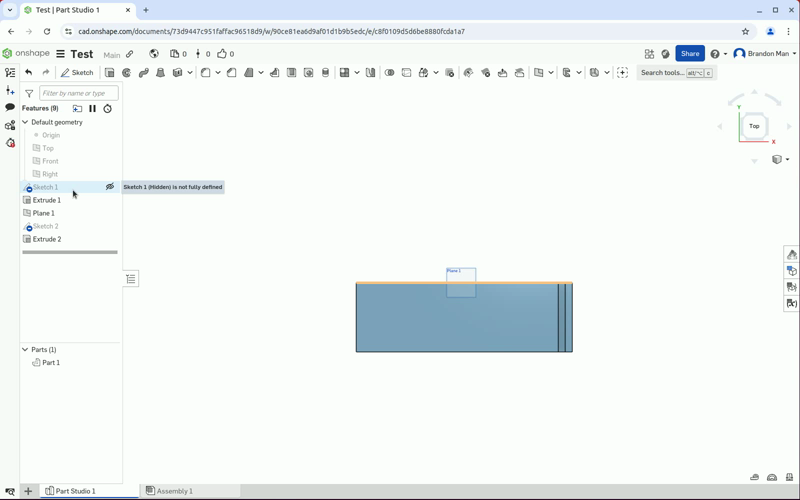
click(73, 189)
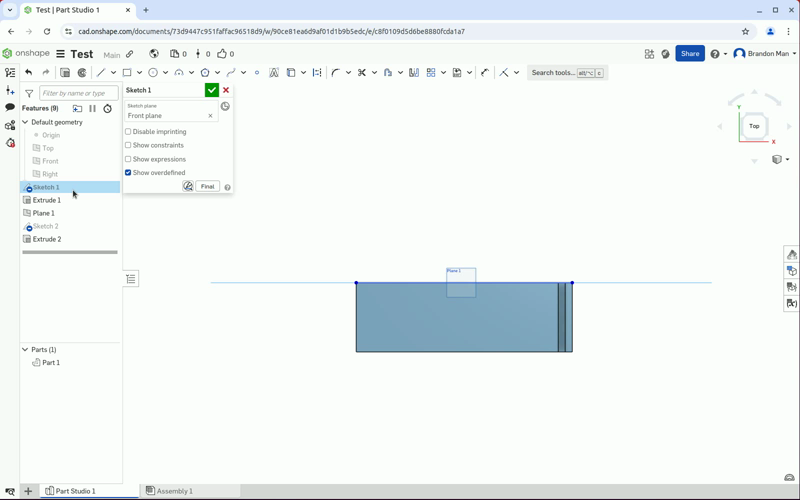
mouse_move(229, 92)
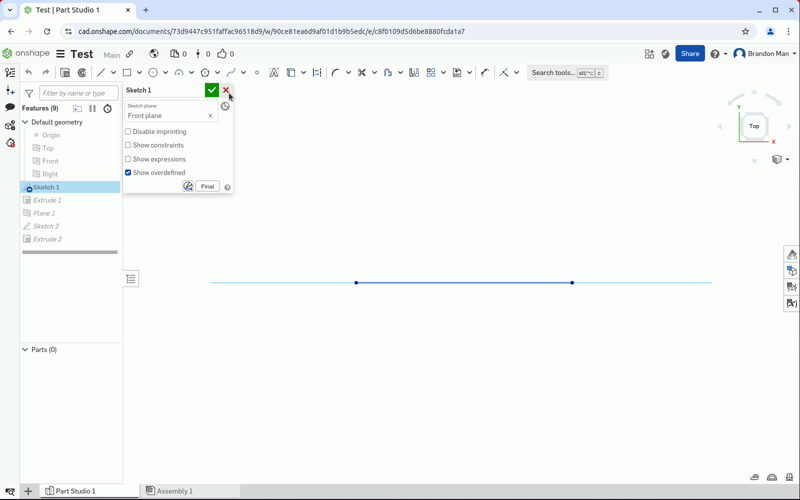
click(229, 92)
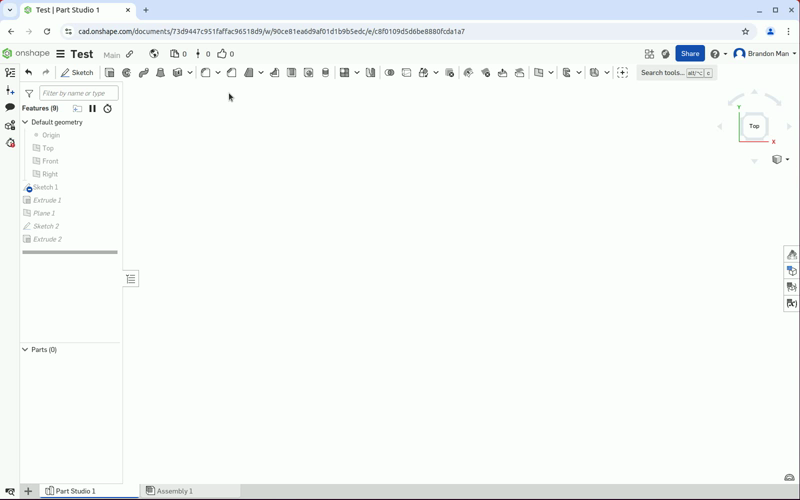
key(shift+s)
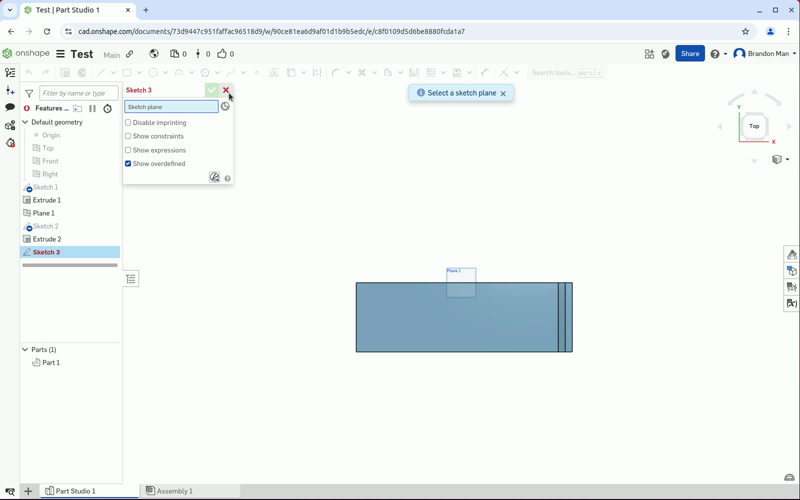
mouse_move(73, 215)
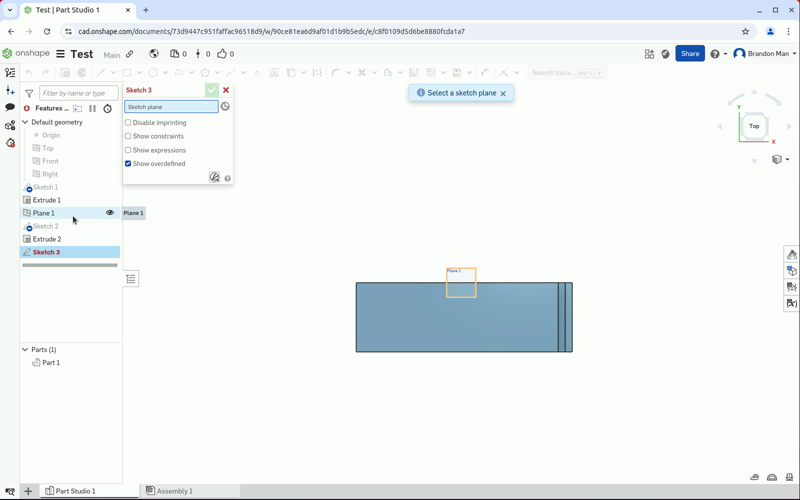
click(73, 215)
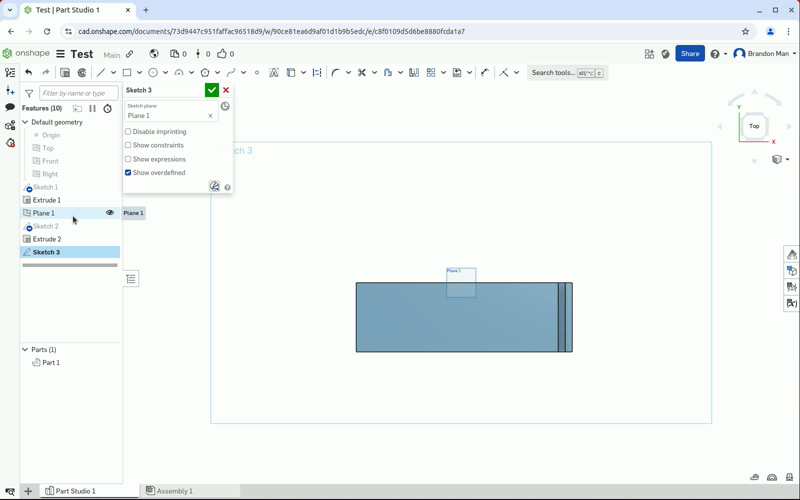
mouse_move(73, 352)
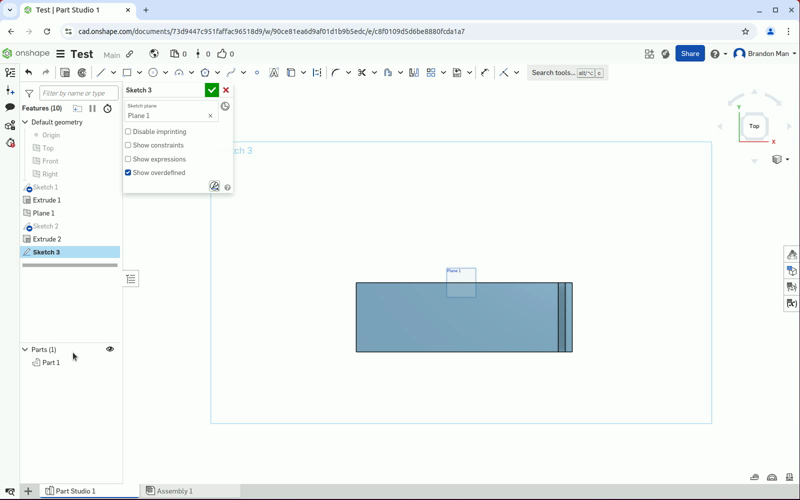
key(y)
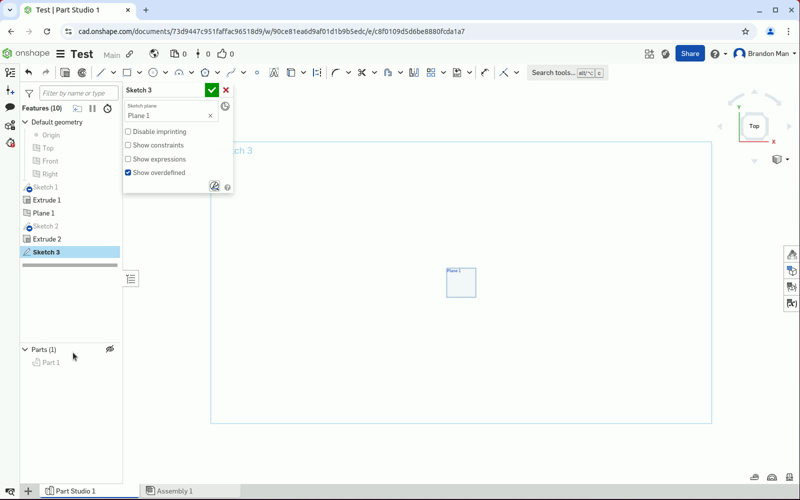
key(l)
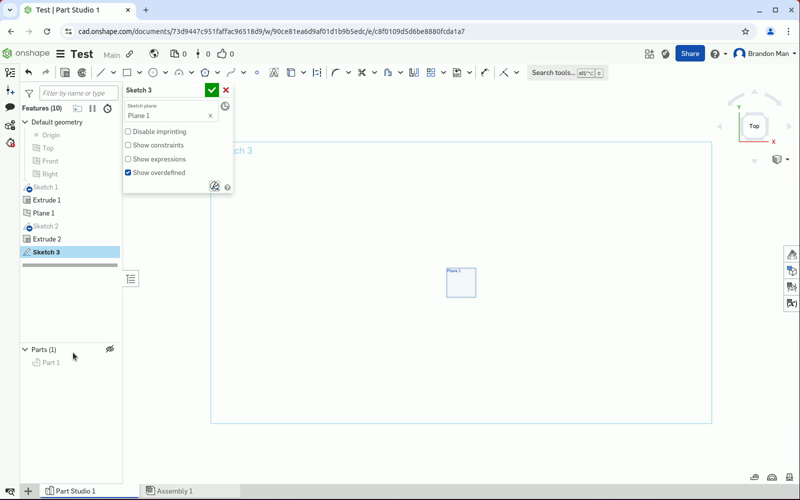
key_down(shift)
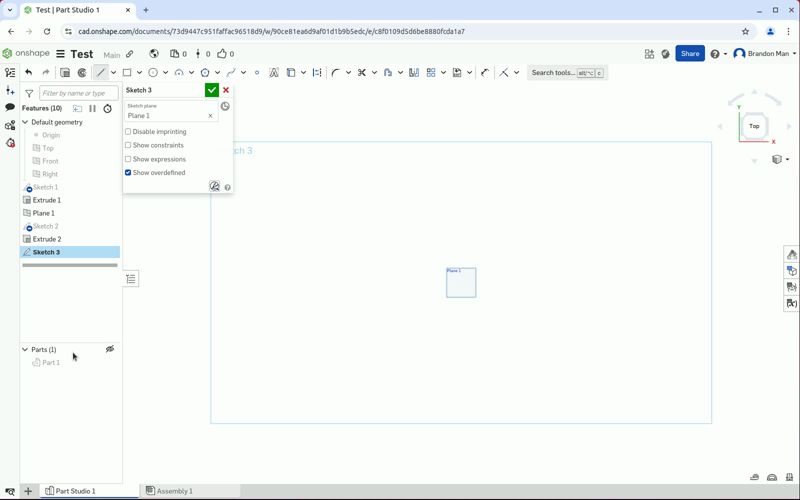
mouse_move(511, 352)
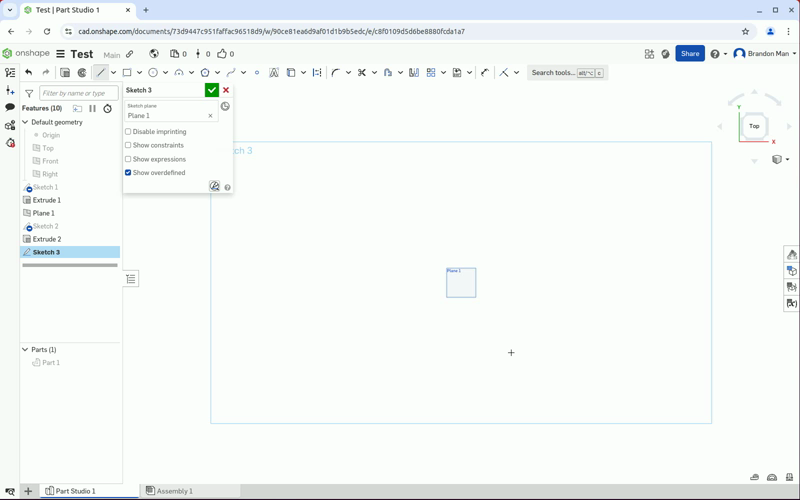
click(511, 352)
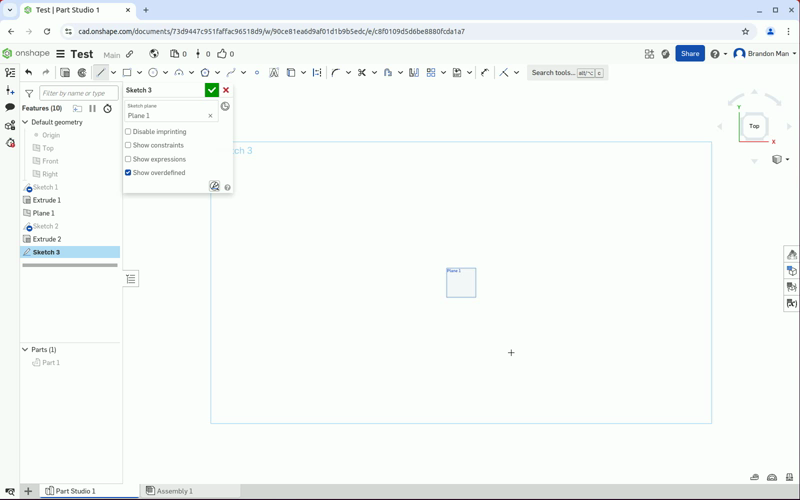
key_up(shift)
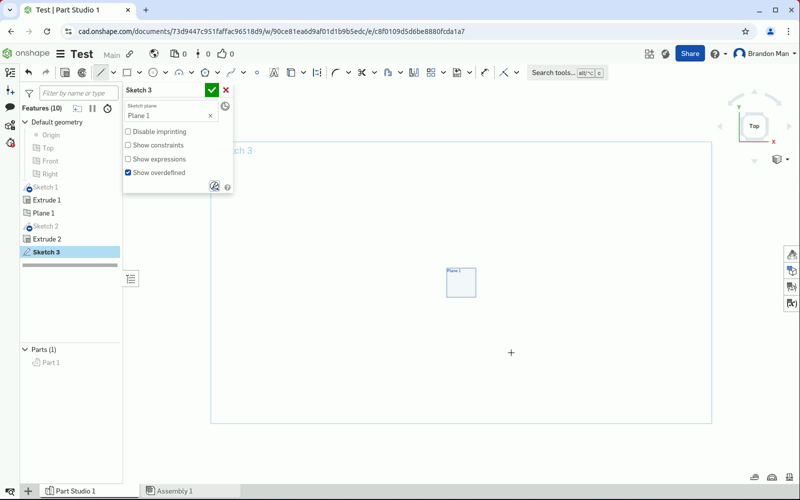
key_down(shift)
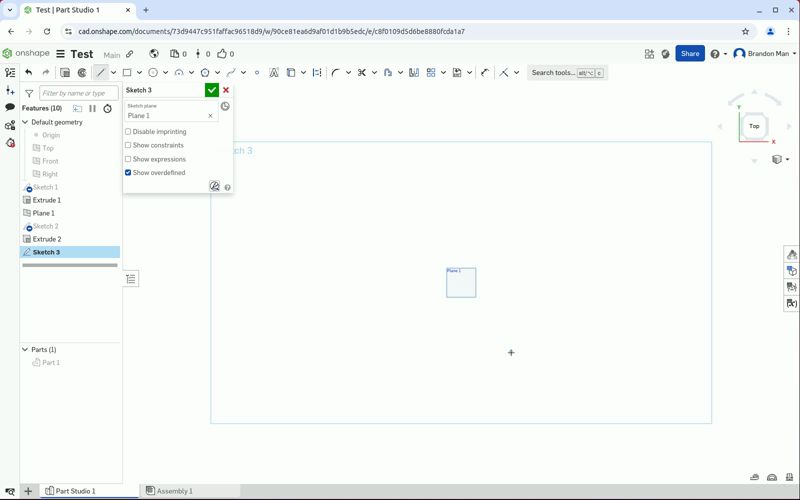
mouse_move(541, 352)
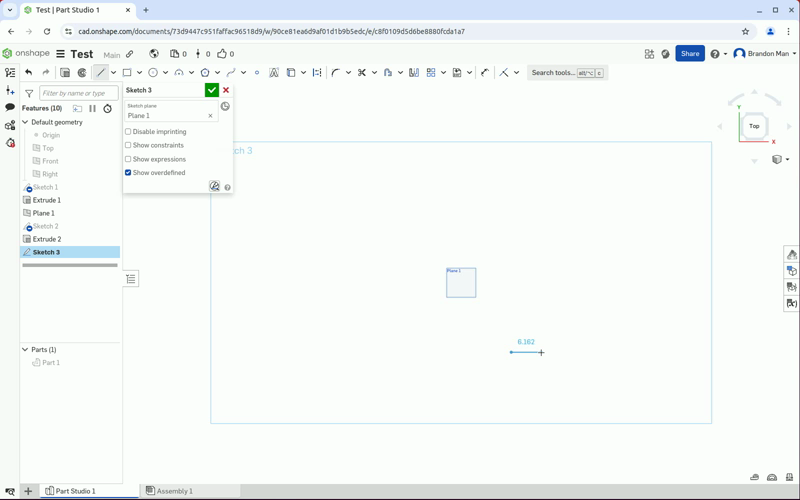
mouse_move(518, 352)
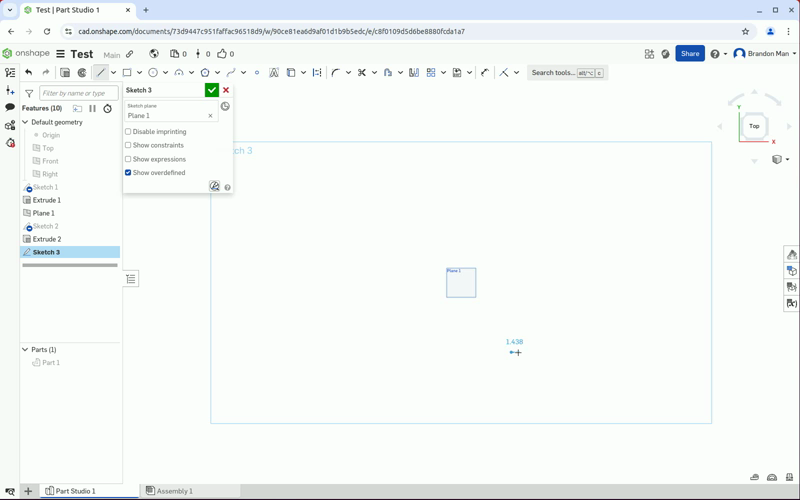
scroll(6)
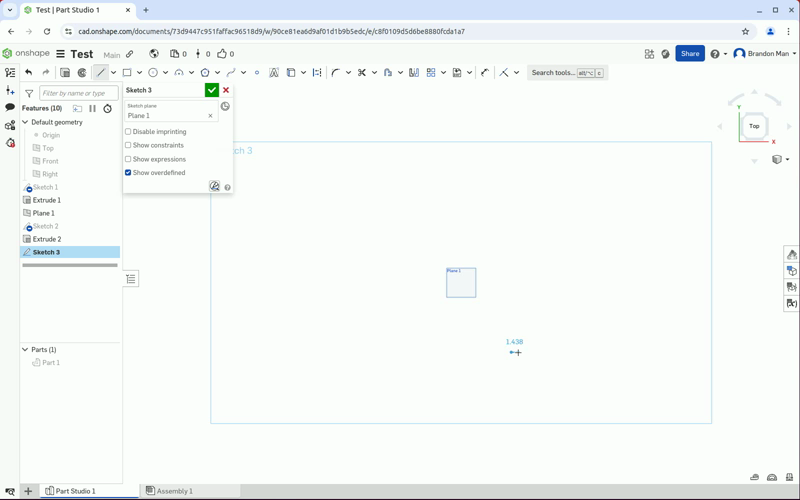
scroll(6)
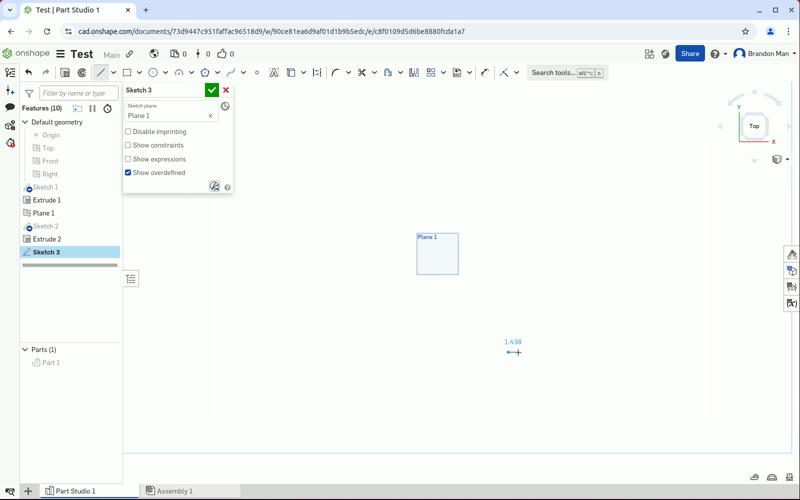
scroll(6)
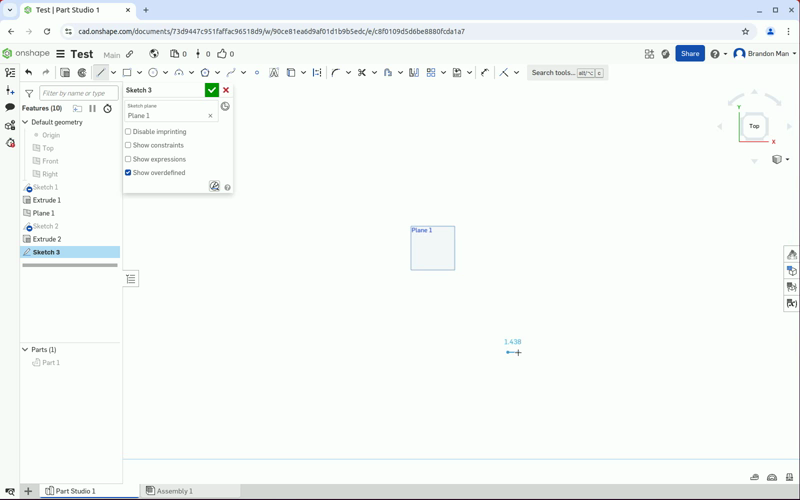
scroll(6)
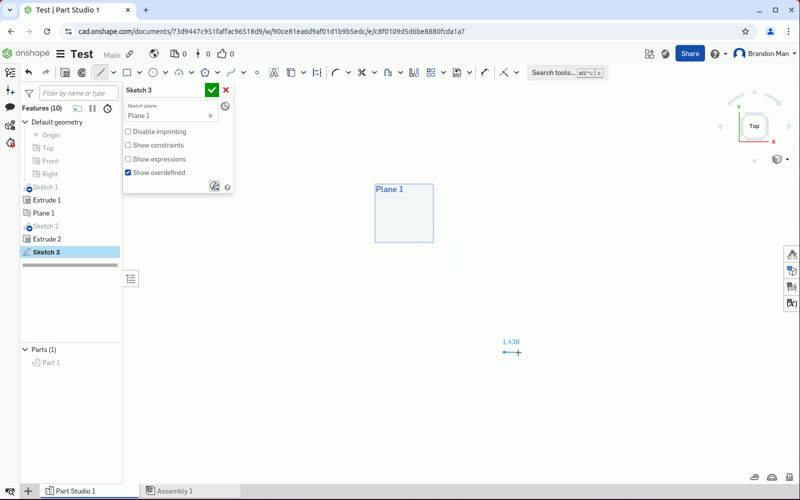
scroll(6)
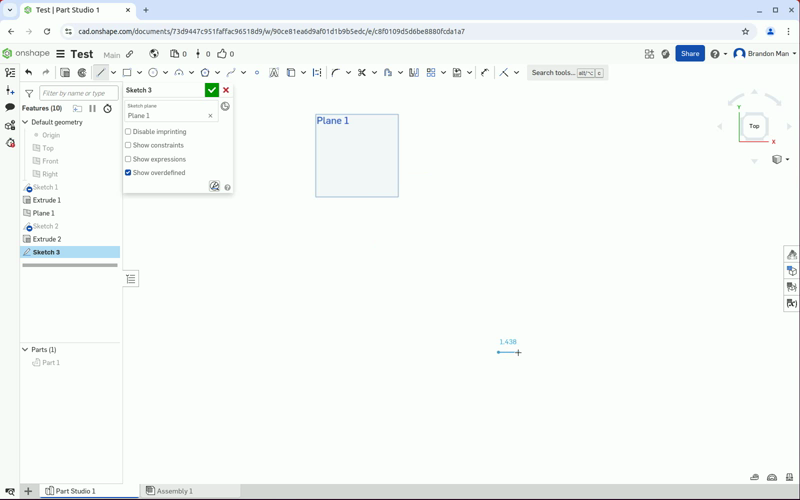
scroll(6)
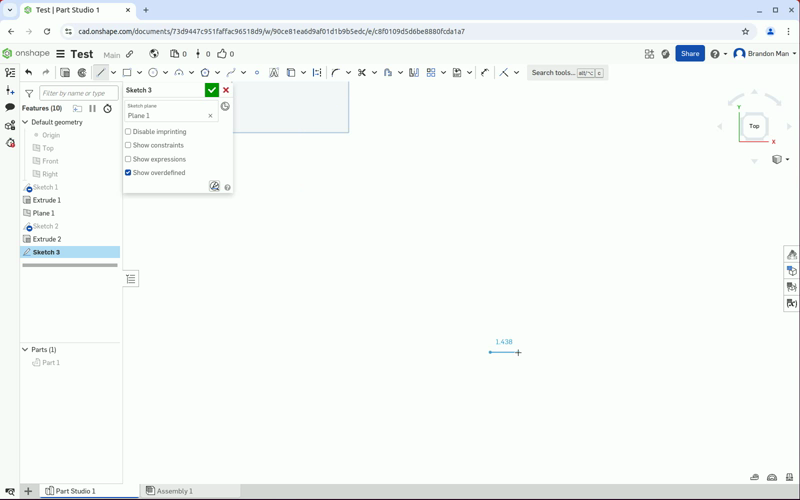
scroll(6)
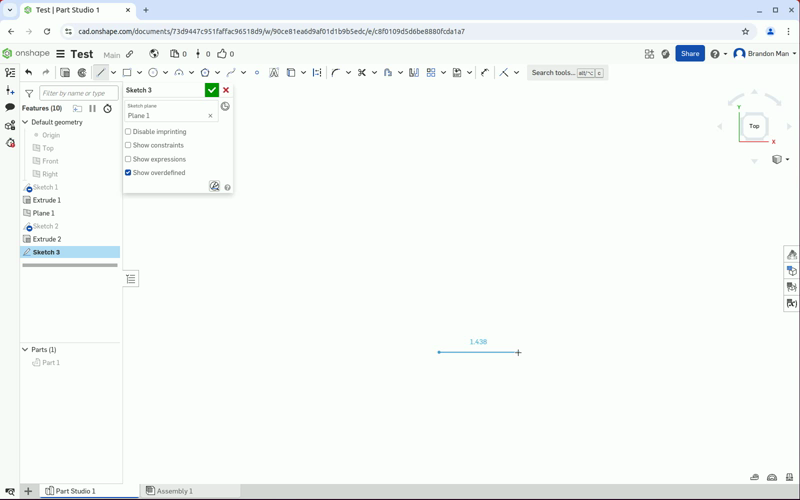
click(518, 352)
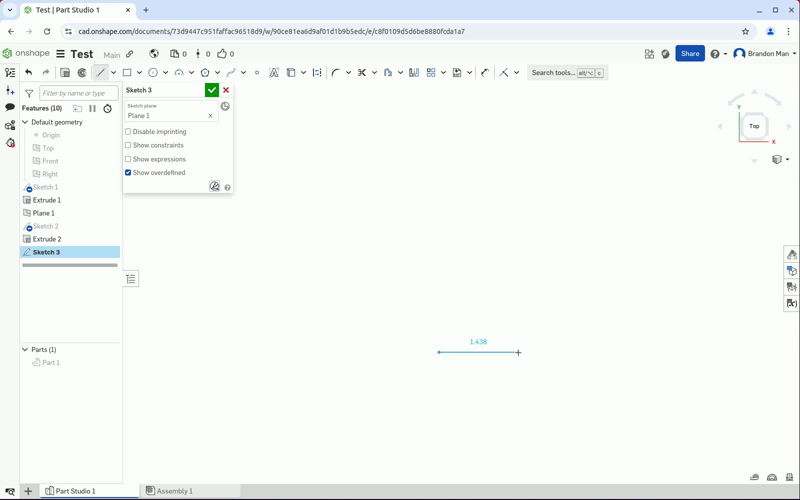
scroll(-6)
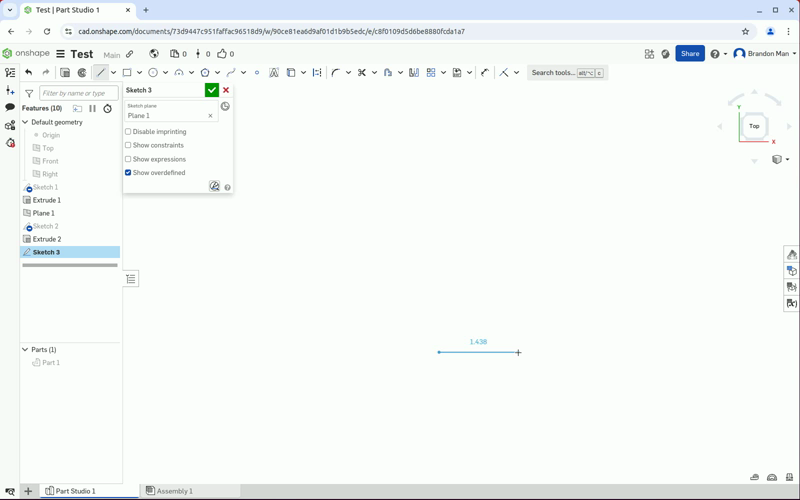
scroll(-6)
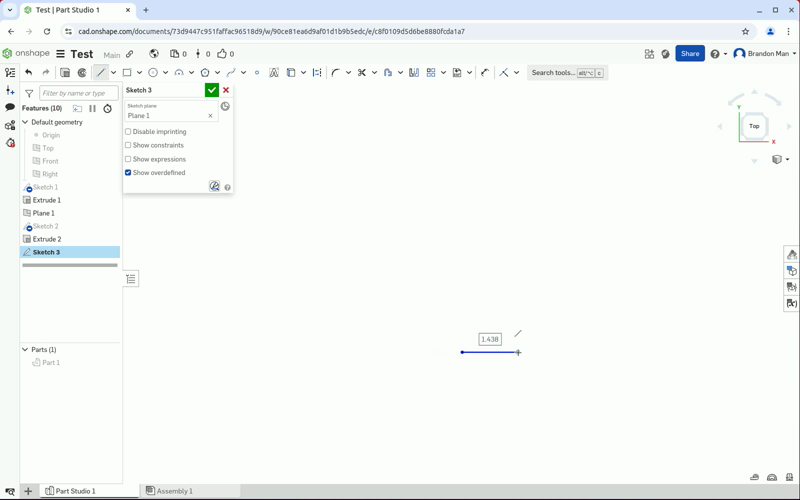
scroll(-6)
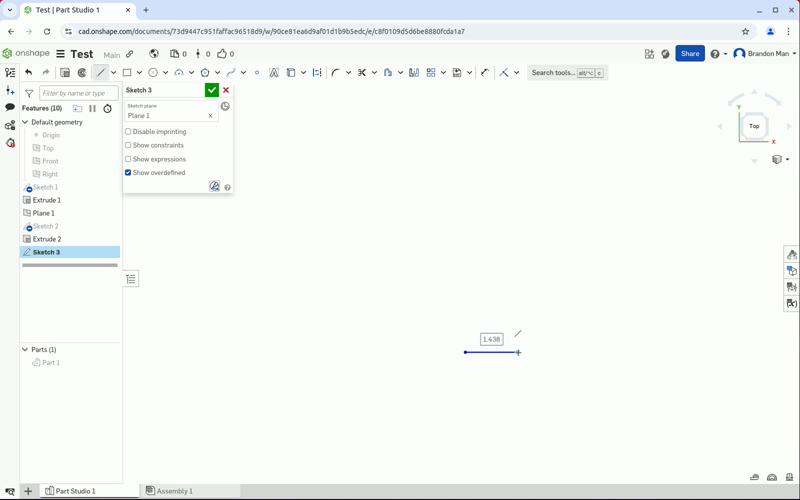
scroll(-6)
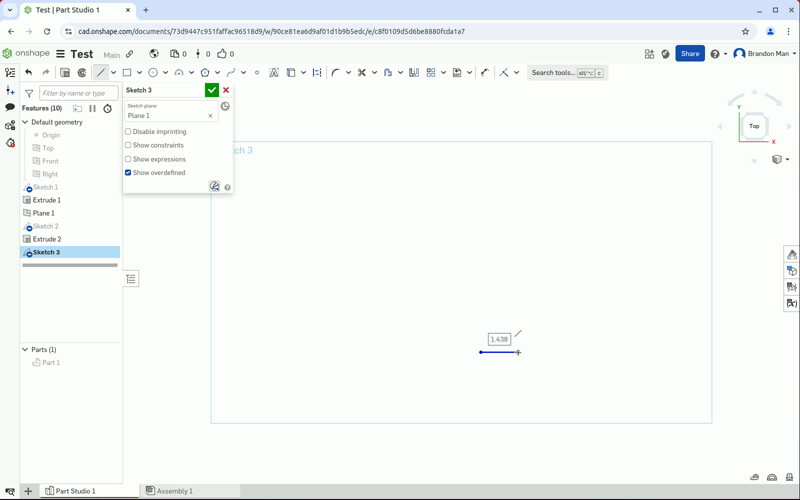
scroll(-6)
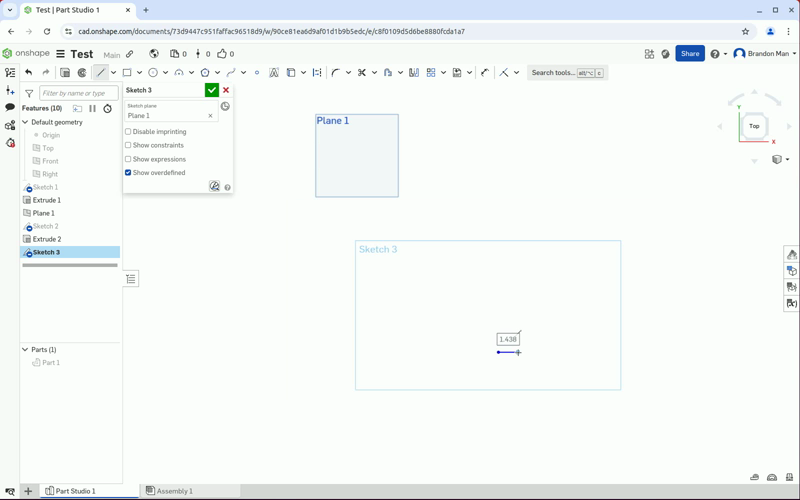
scroll(-6)
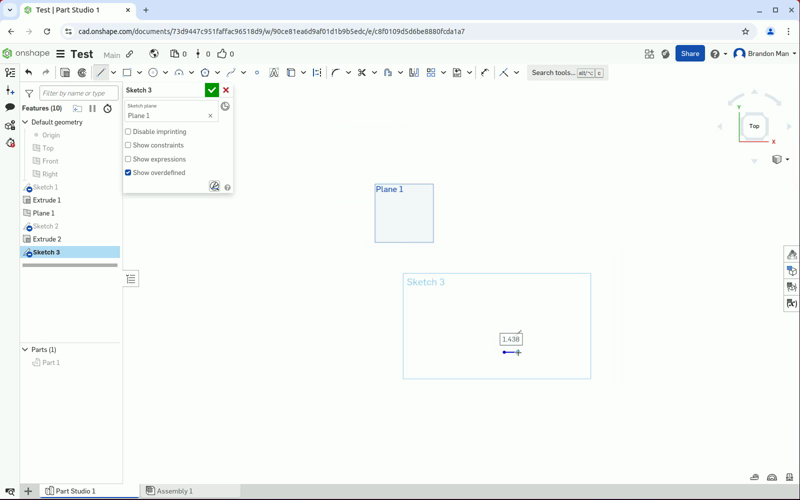
scroll(-6)
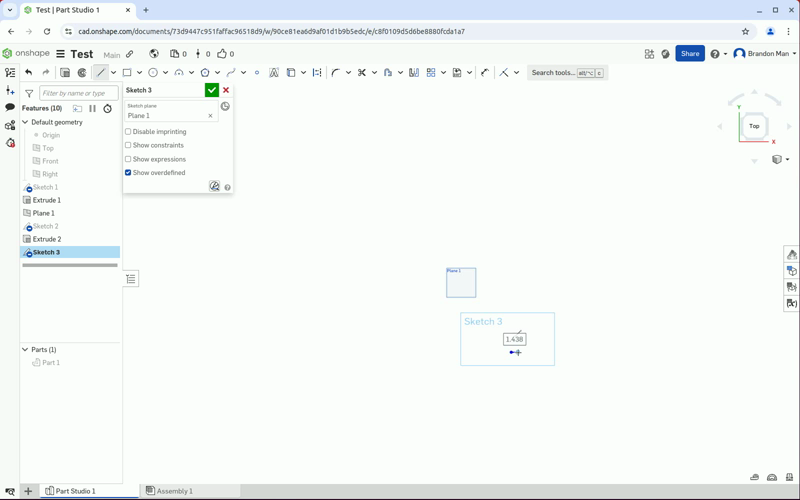
key_up(shift)
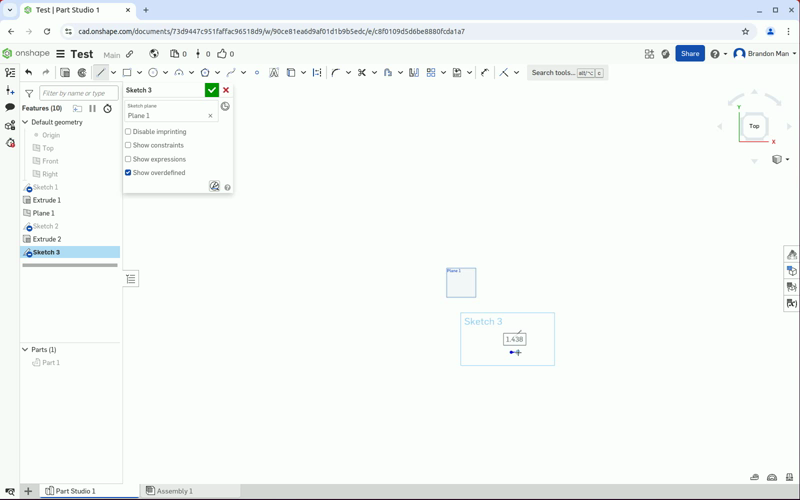
key_down(shift)
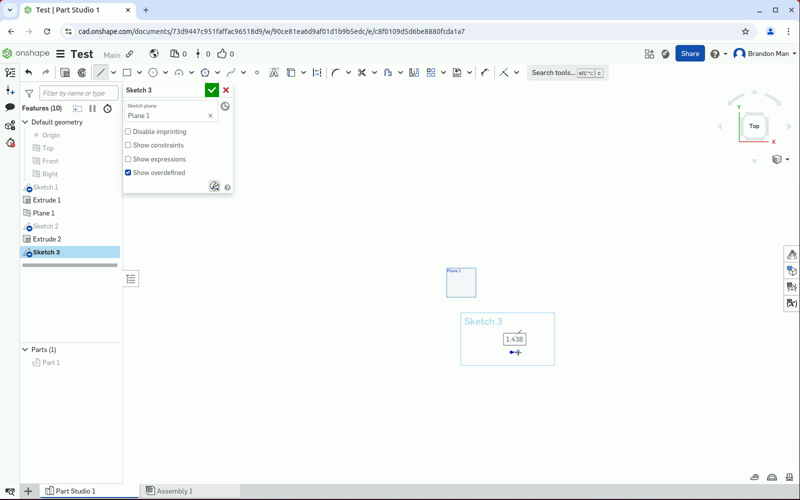
mouse_move(518, 282)
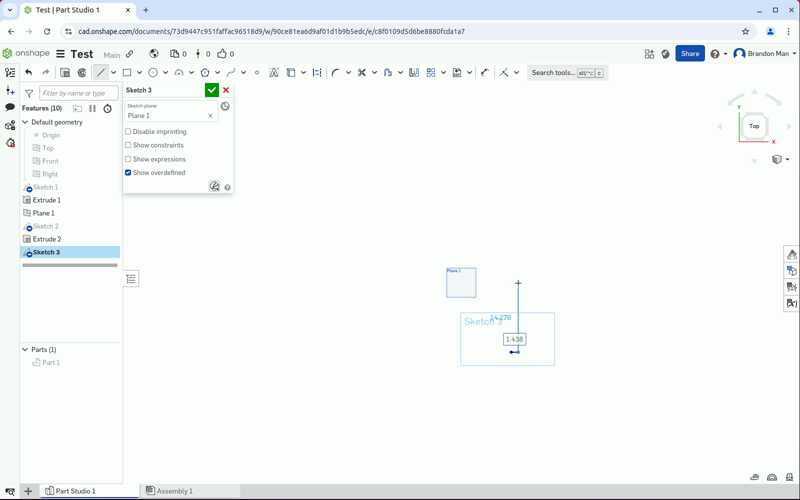
click(518, 282)
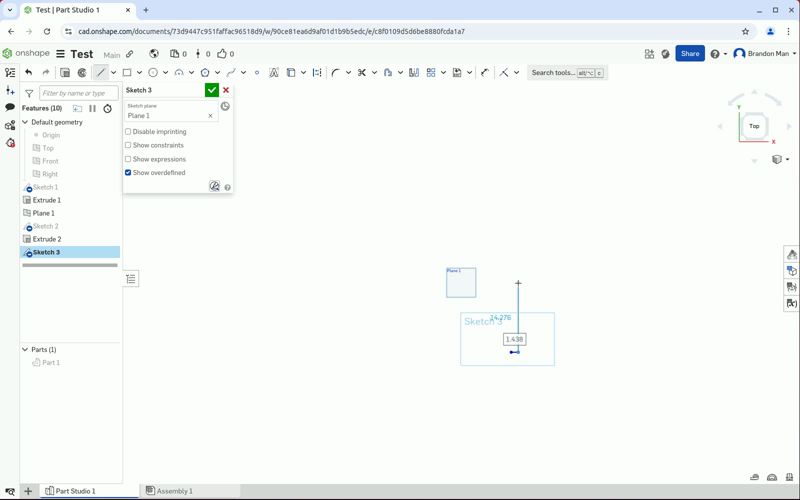
key_up(shift)
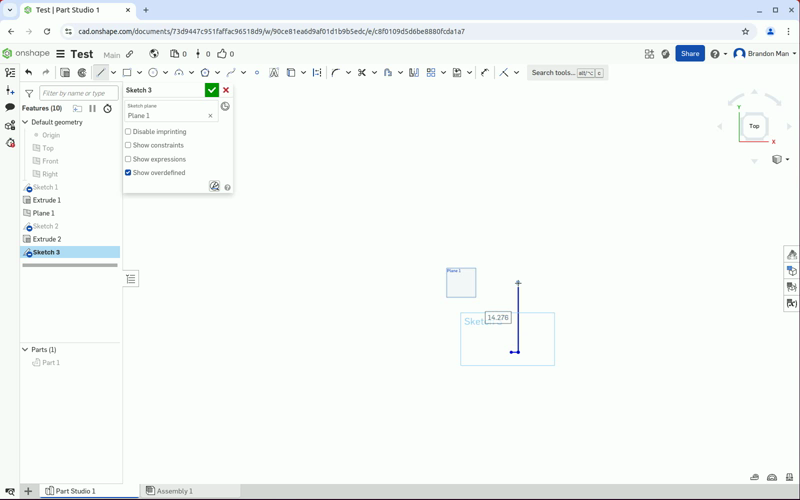
key_down(shift)
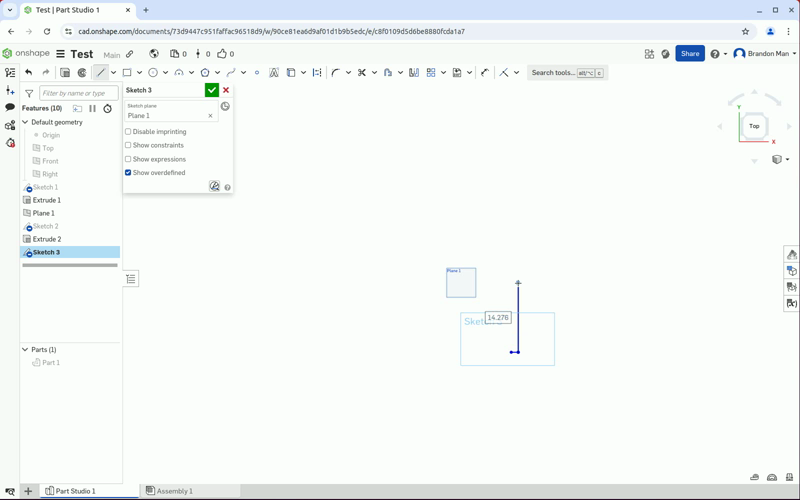
mouse_move(548, 282)
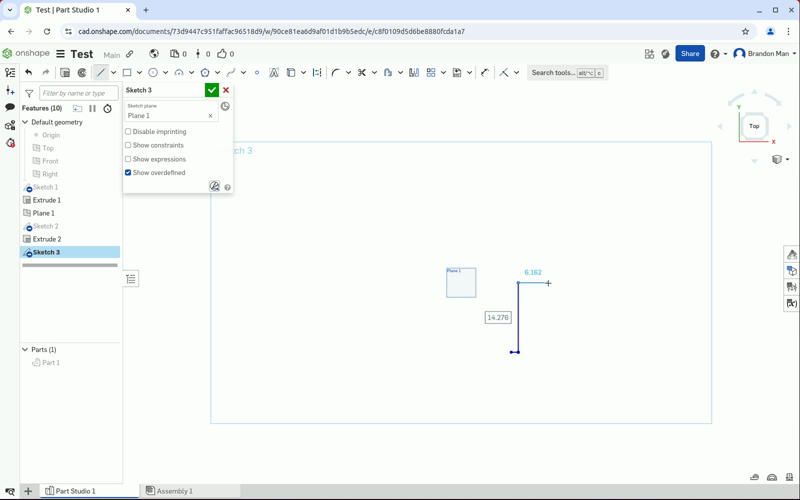
mouse_move(511, 282)
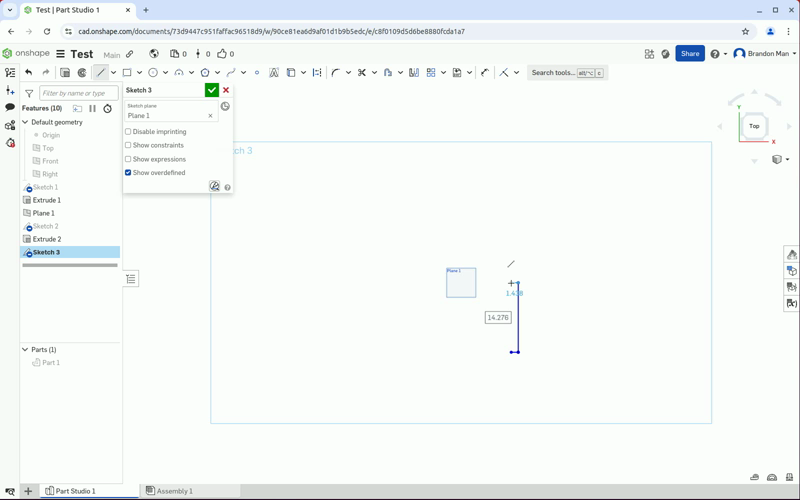
scroll(6)
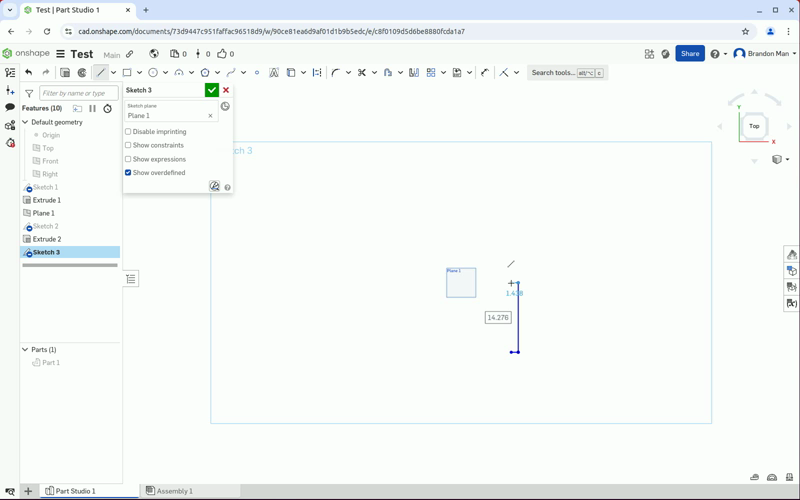
scroll(6)
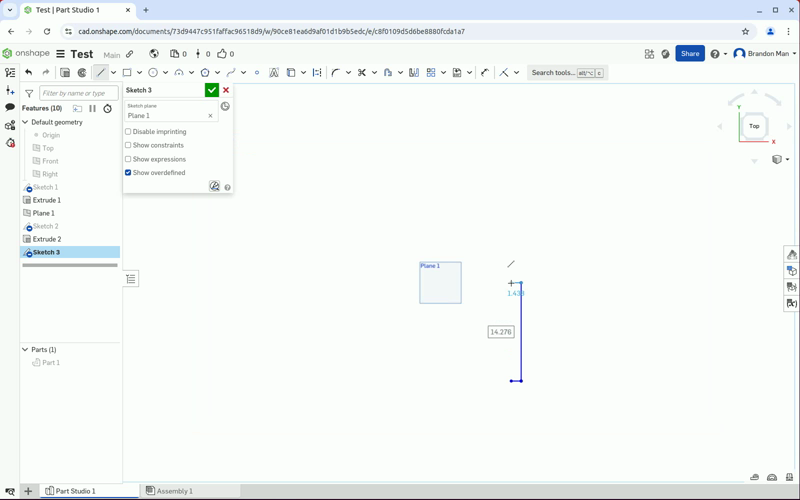
scroll(6)
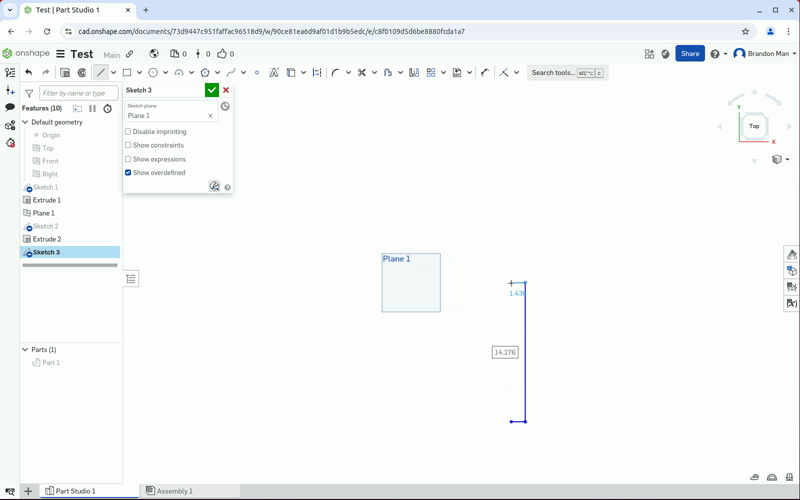
scroll(6)
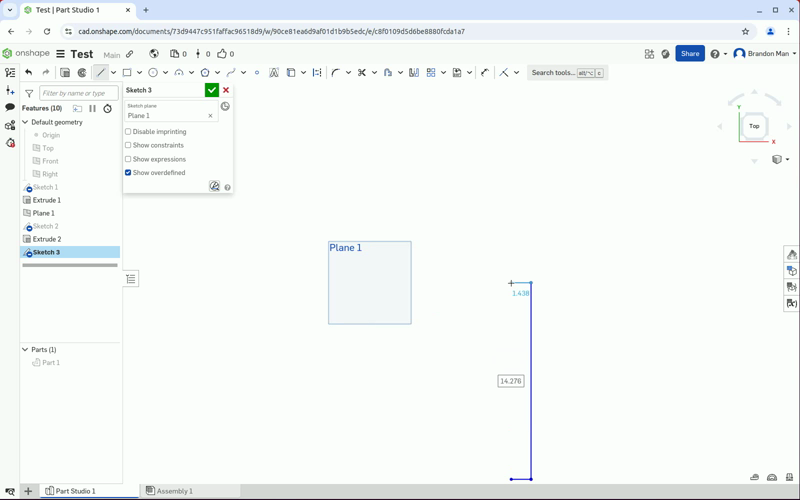
scroll(6)
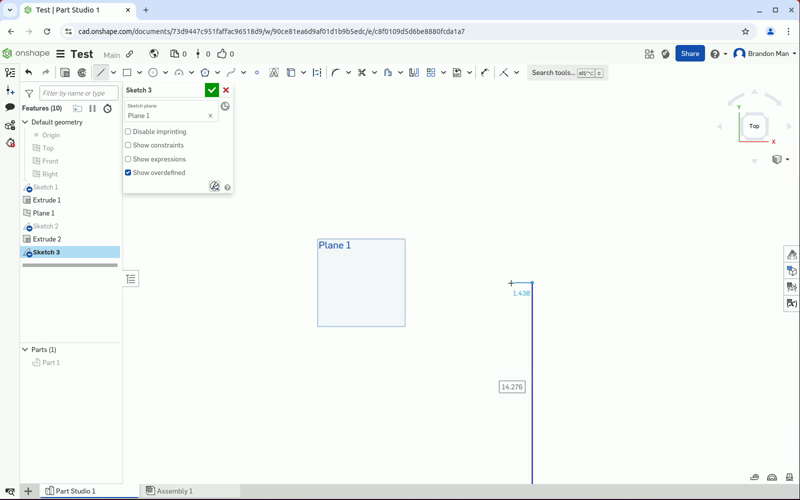
scroll(6)
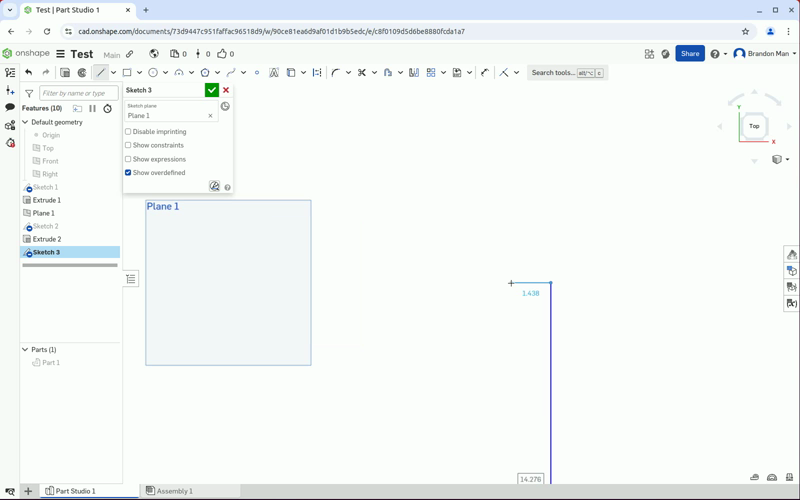
scroll(6)
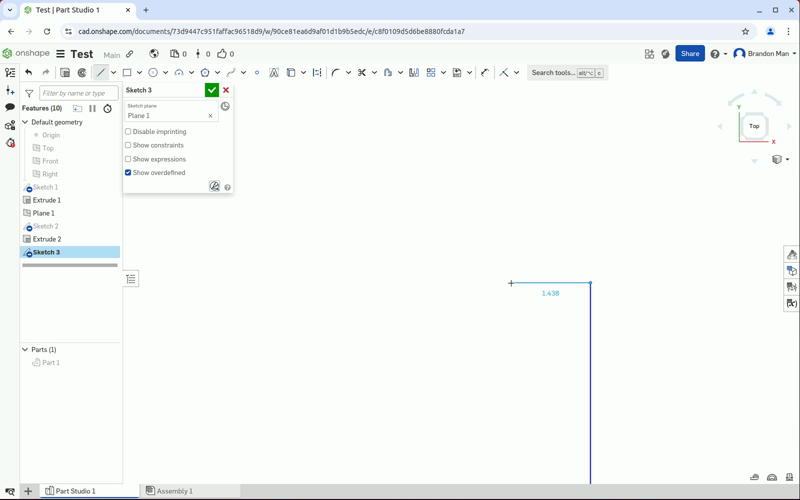
click(511, 282)
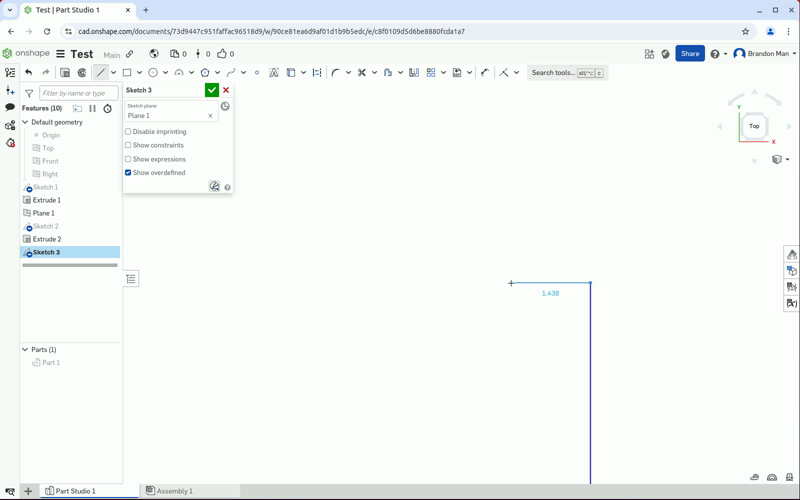
scroll(-6)
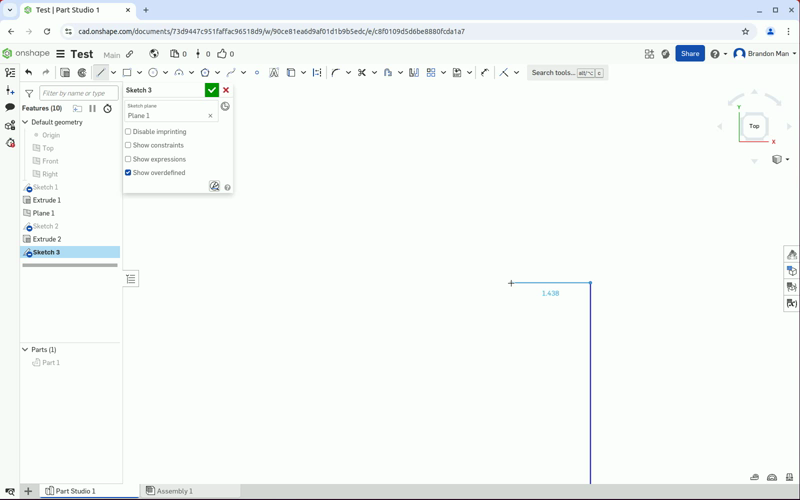
scroll(-6)
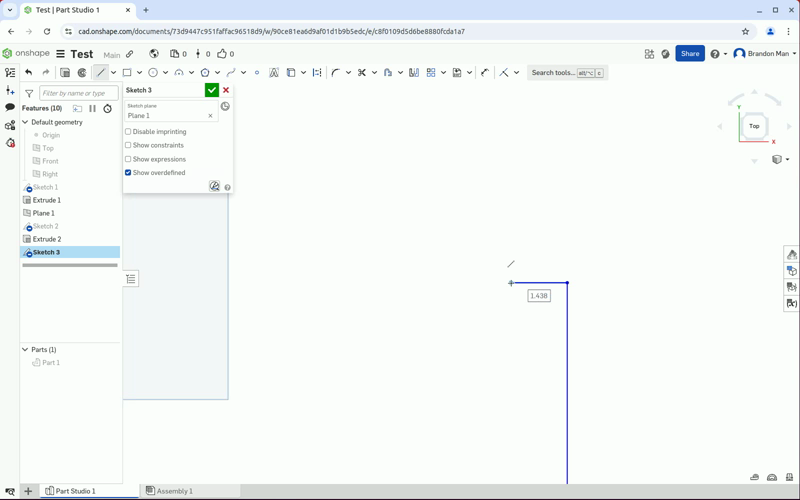
scroll(-6)
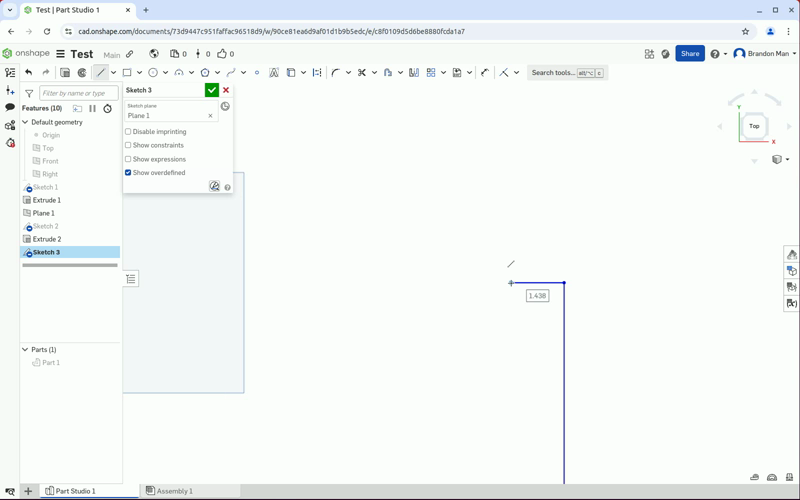
scroll(-6)
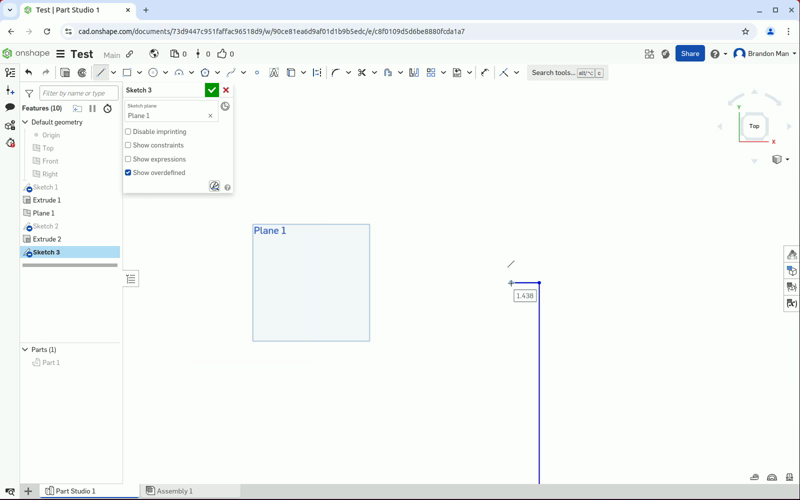
scroll(-6)
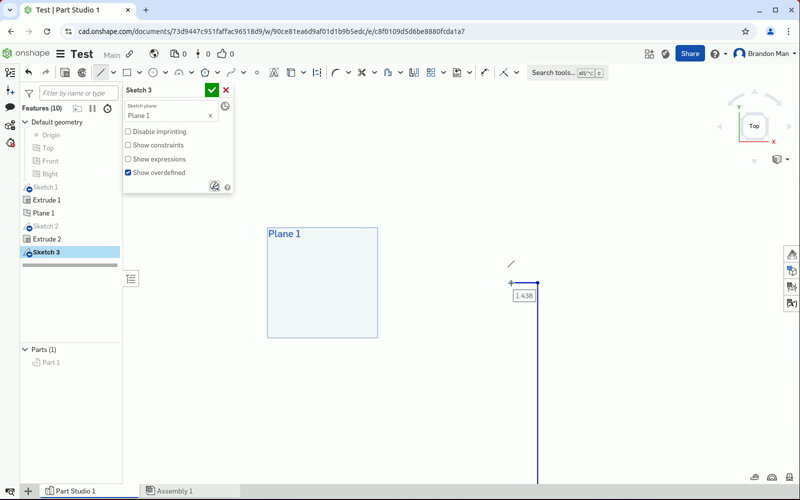
scroll(-6)
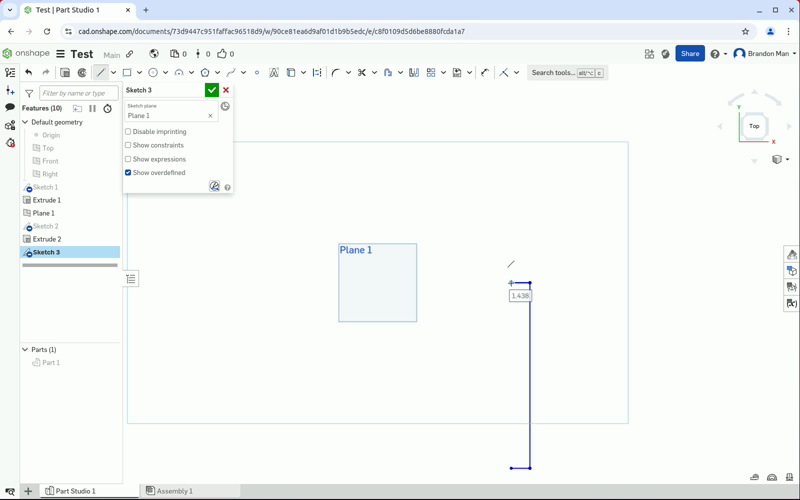
scroll(-6)
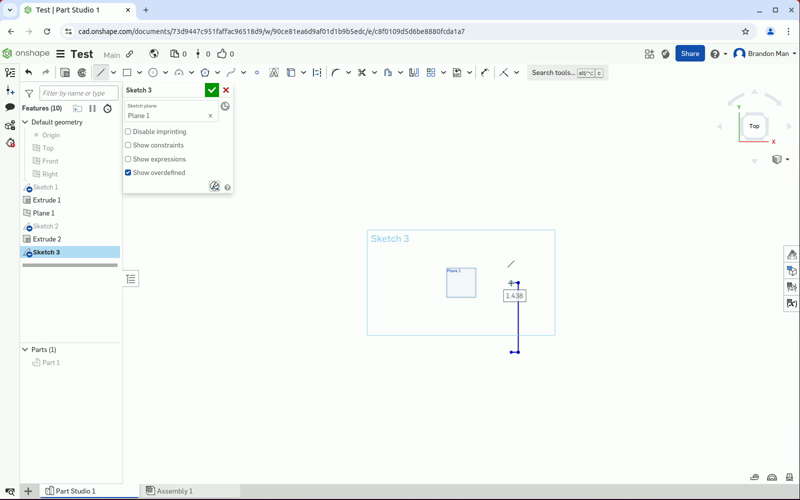
key_up(shift)
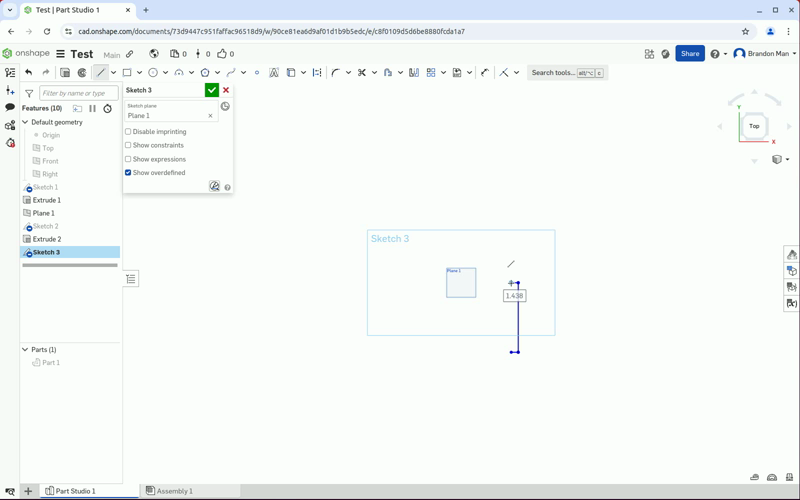
key_down(shift)
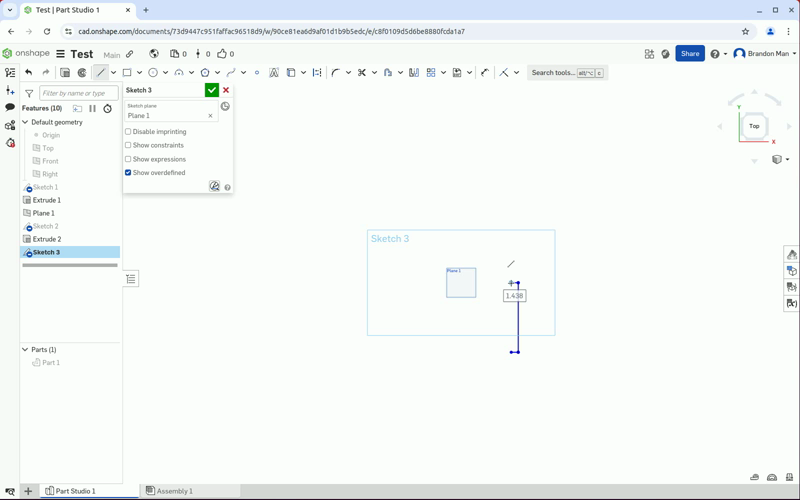
mouse_move(511, 352)
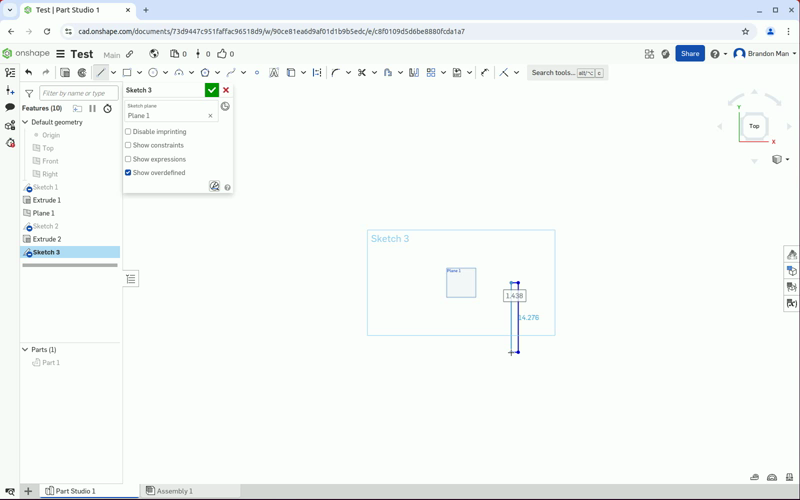
key_up(shift)
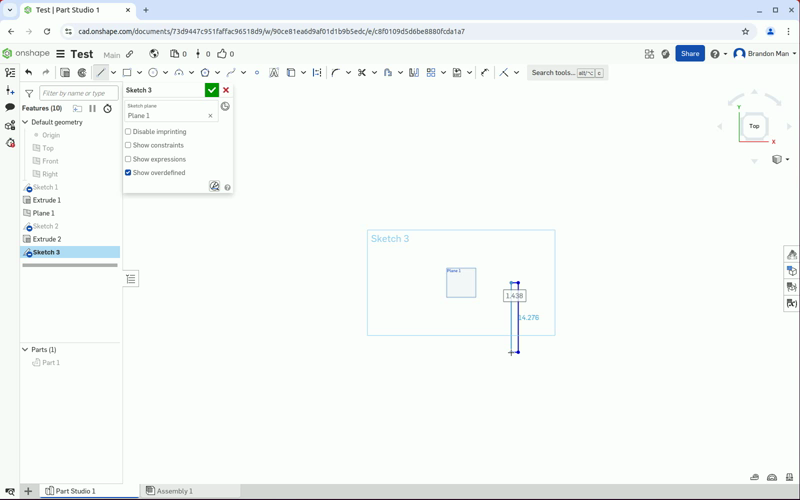
click(511, 352)
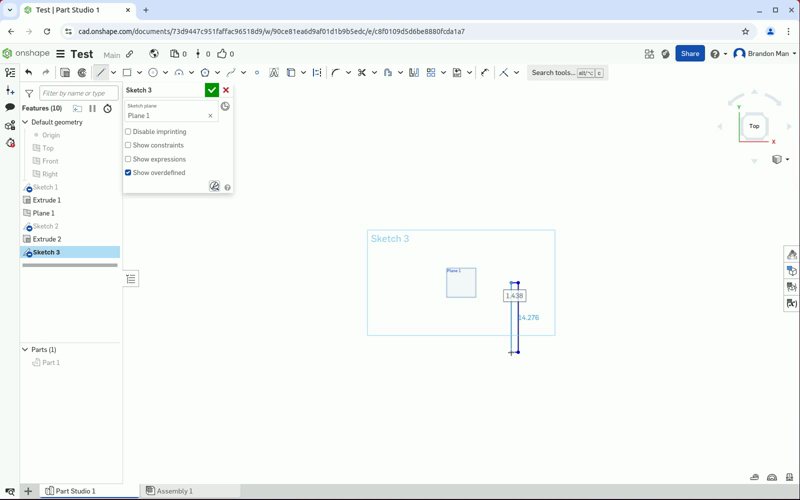
key(esc)
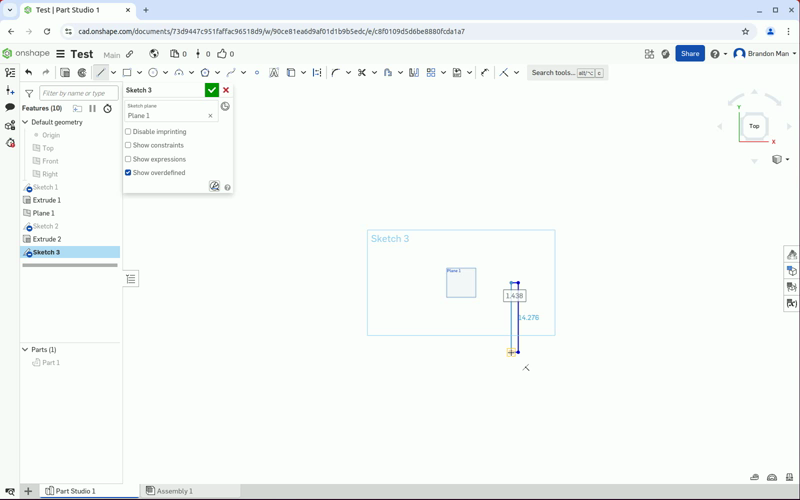
mouse_move(515, 324)
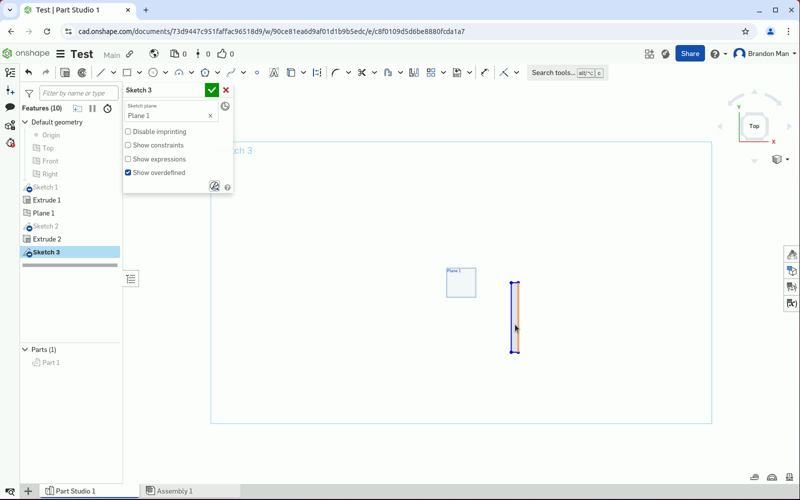
scroll(6)
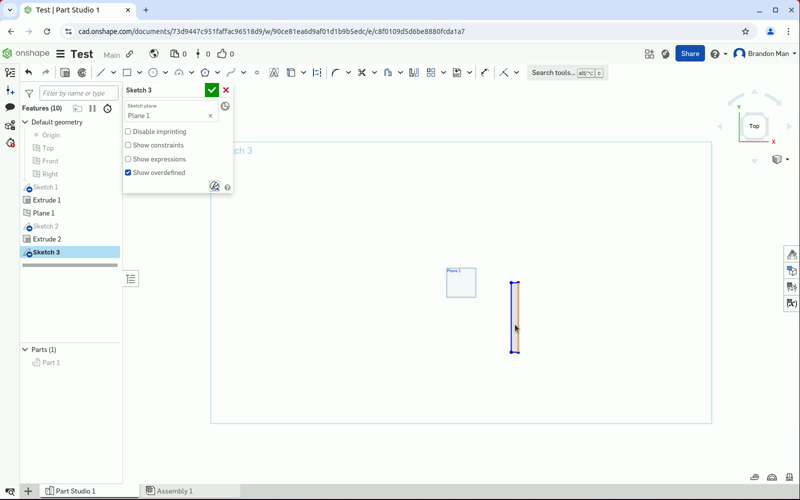
scroll(6)
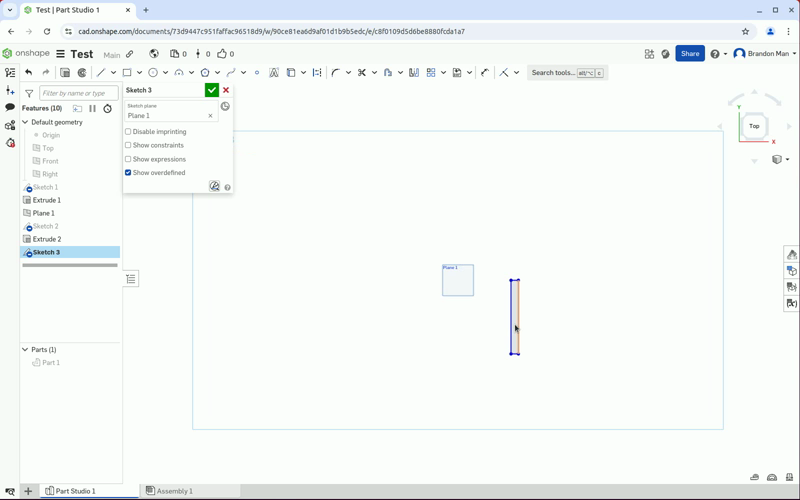
scroll(6)
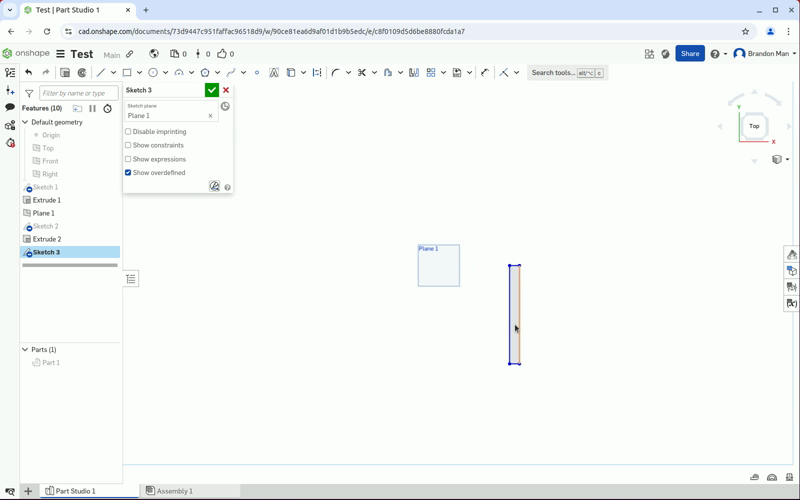
scroll(6)
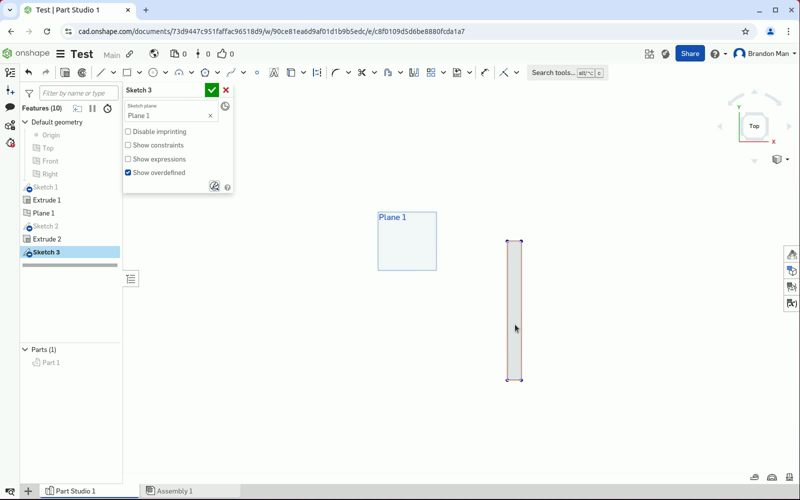
scroll(6)
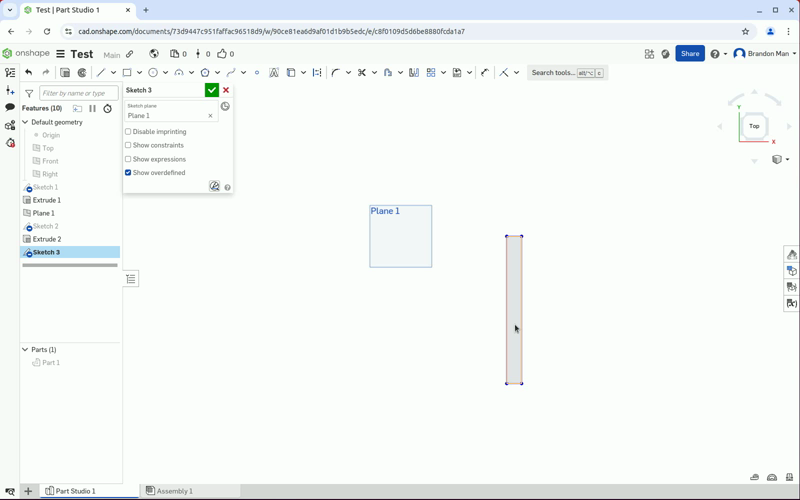
scroll(6)
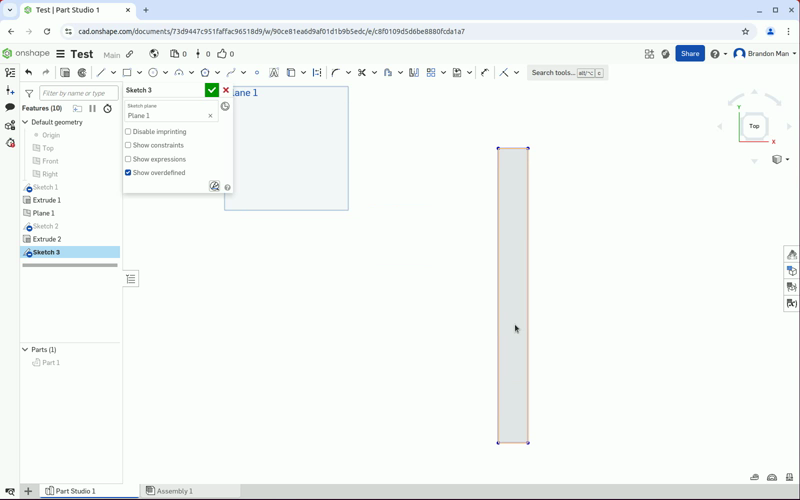
scroll(6)
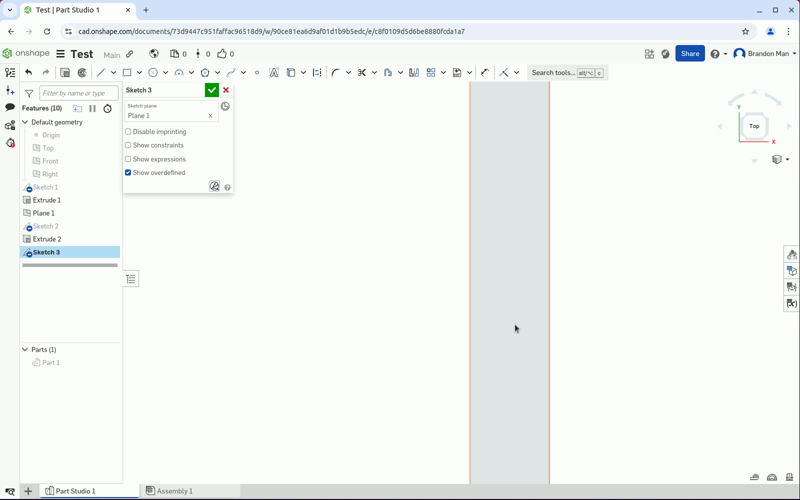
click(515, 324)
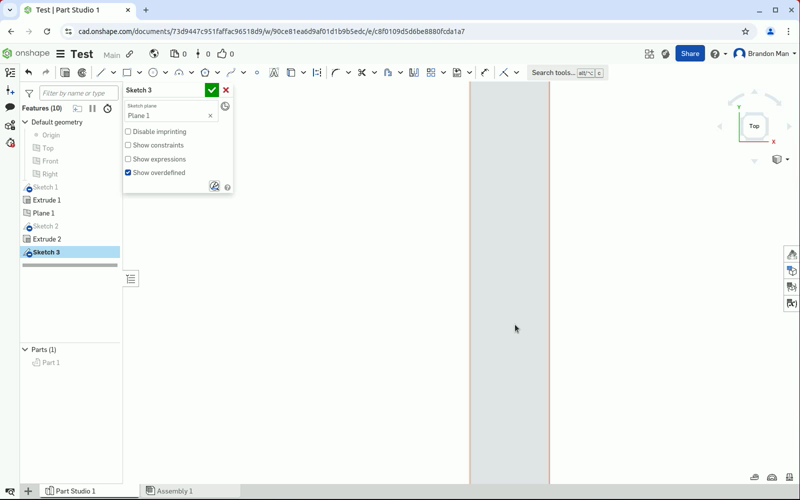
scroll(-6)
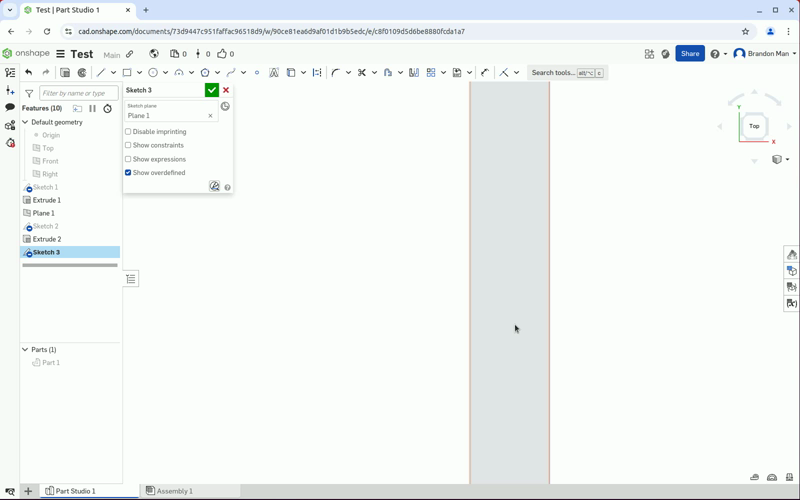
scroll(-6)
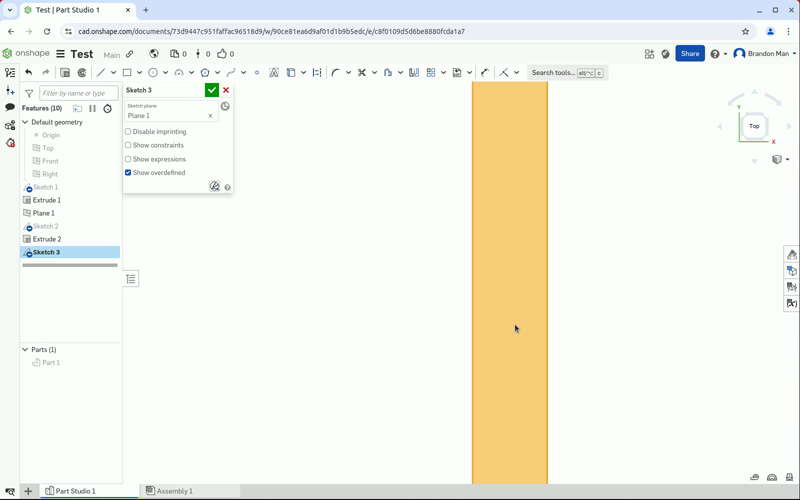
scroll(-6)
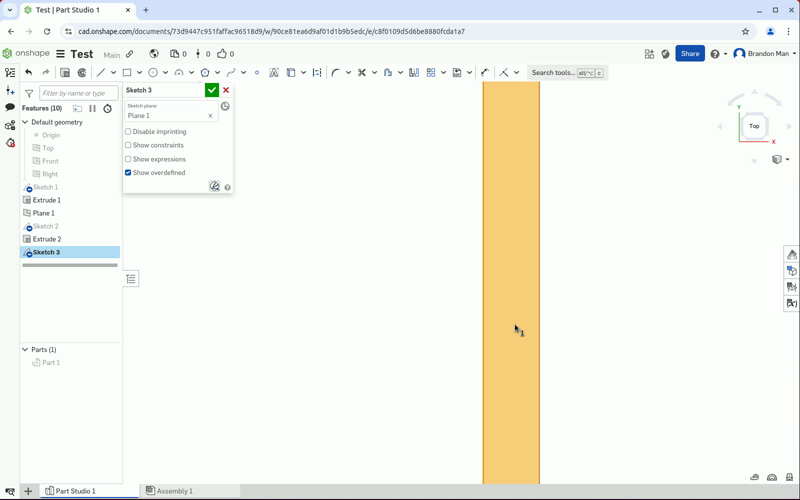
scroll(-6)
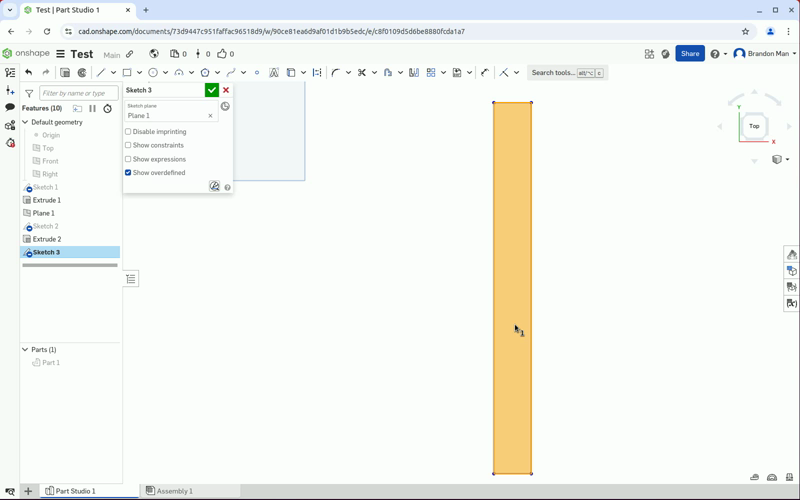
scroll(-6)
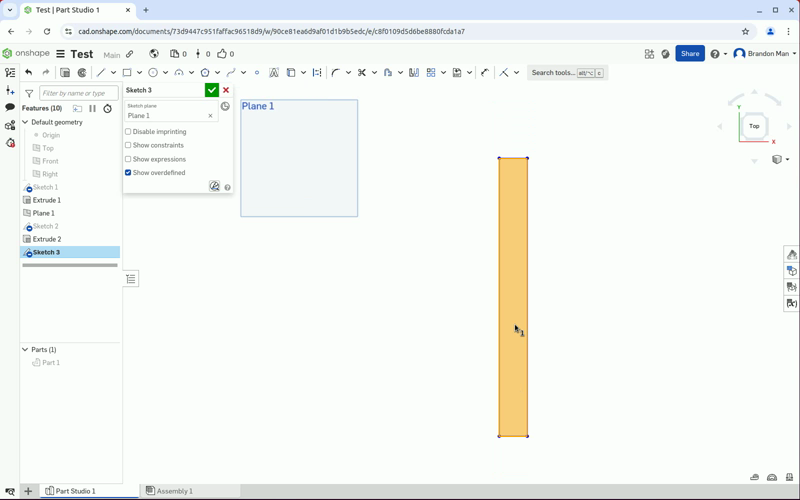
scroll(-6)
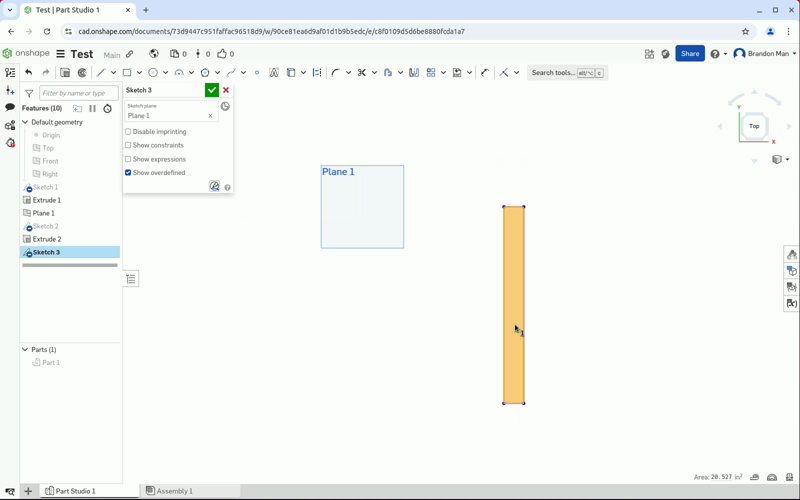
scroll(-6)
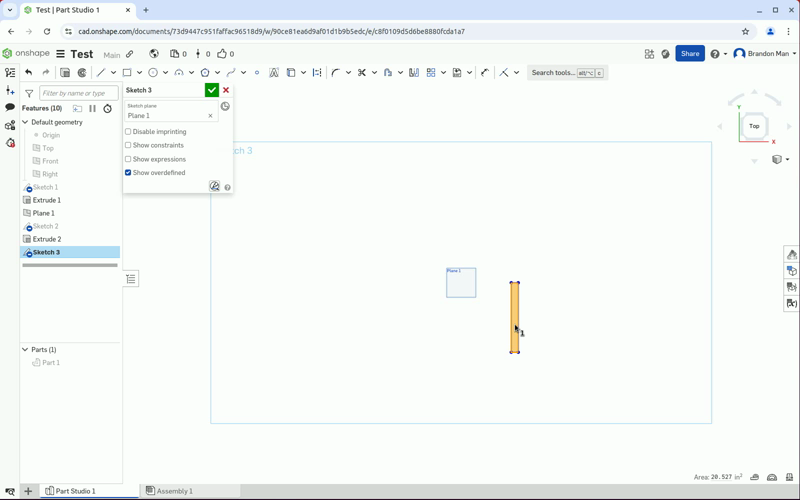
mouse_move(73, 352)
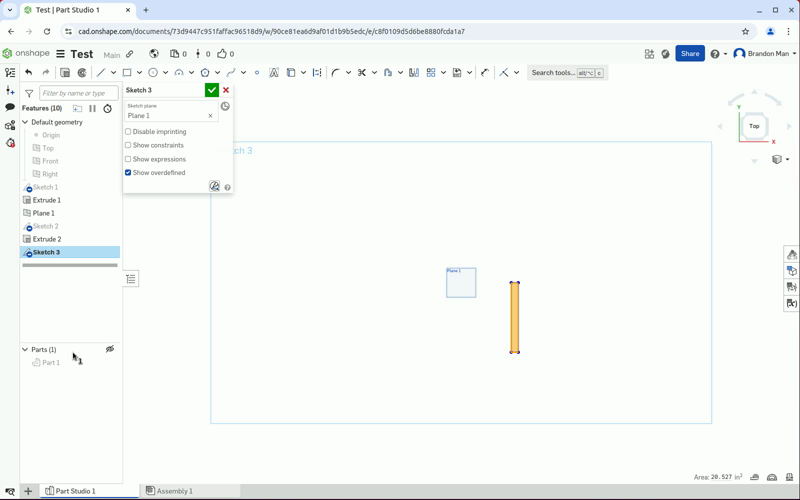
key(shift+y)
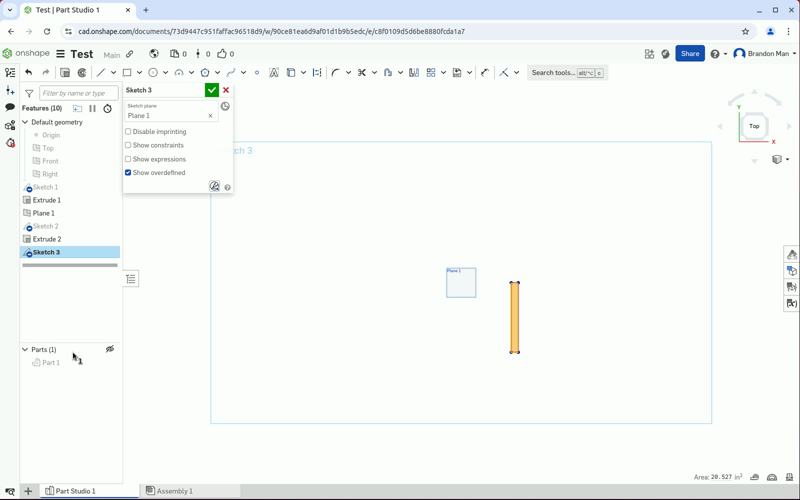
key(shift+e)
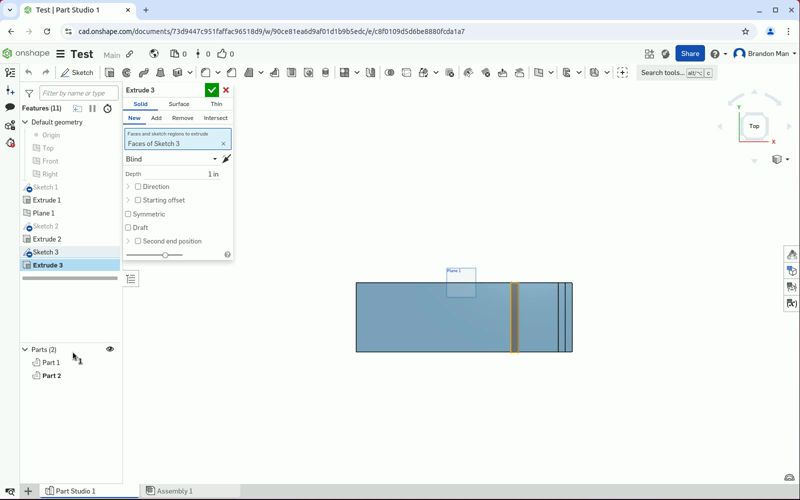
mouse_move(143, 106)
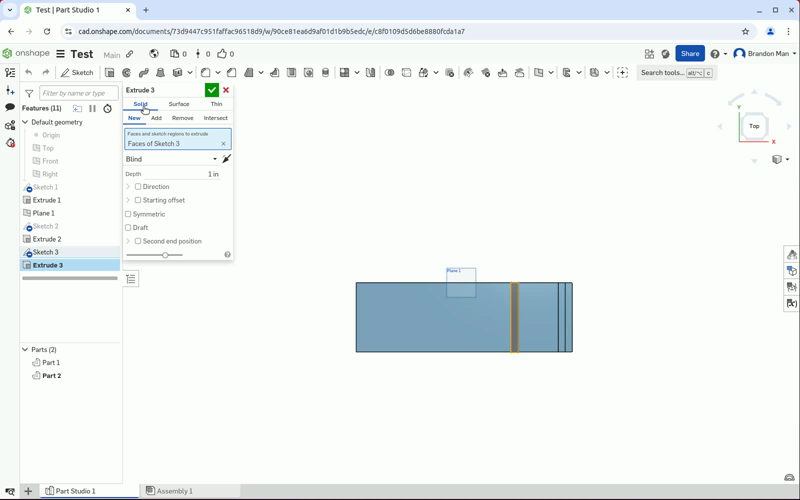
click(143, 106)
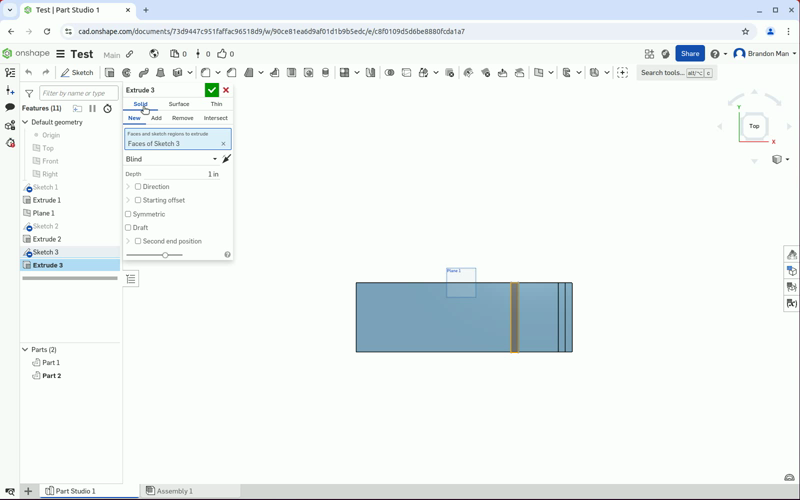
mouse_move(186, 120)
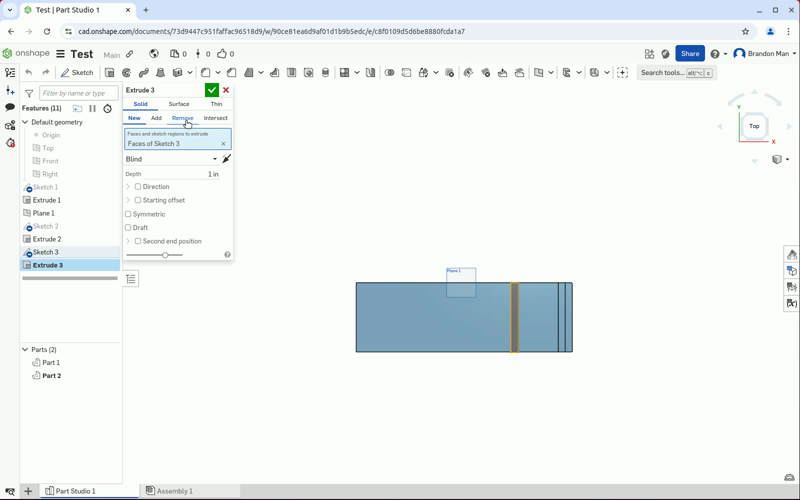
click(186, 120)
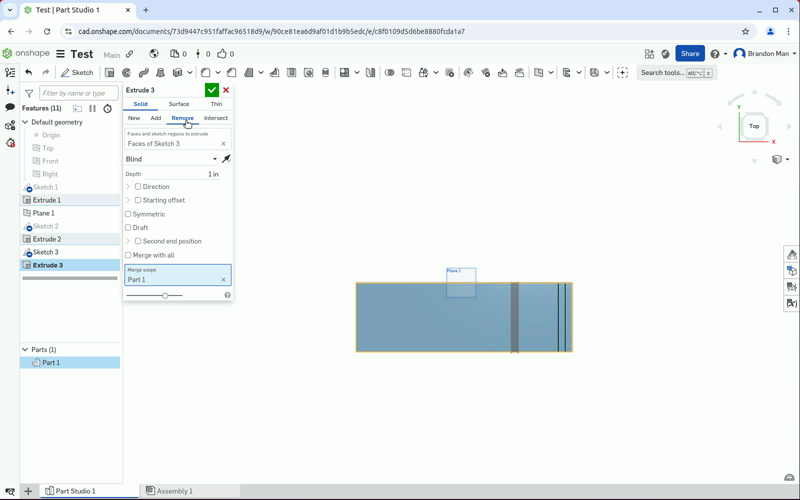
key(tab, 4)
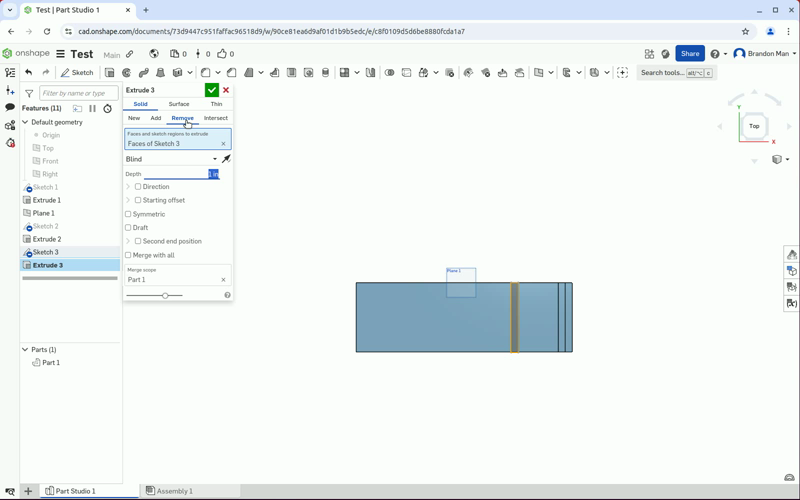
text(1.444)
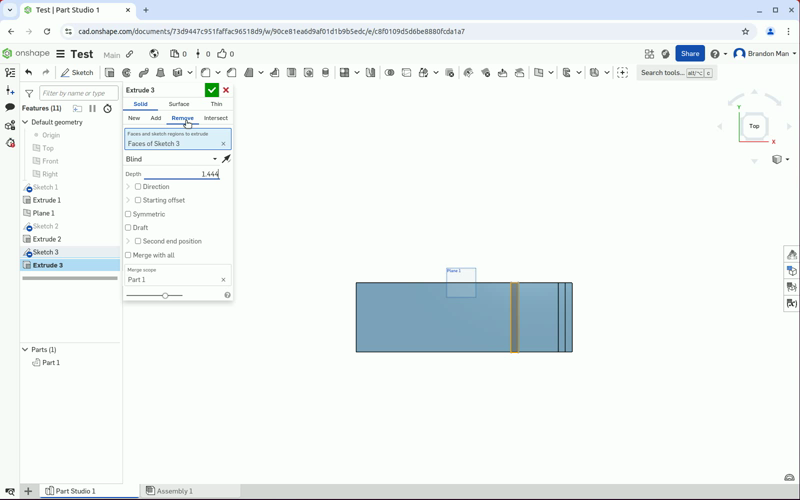
key(tab, 6)
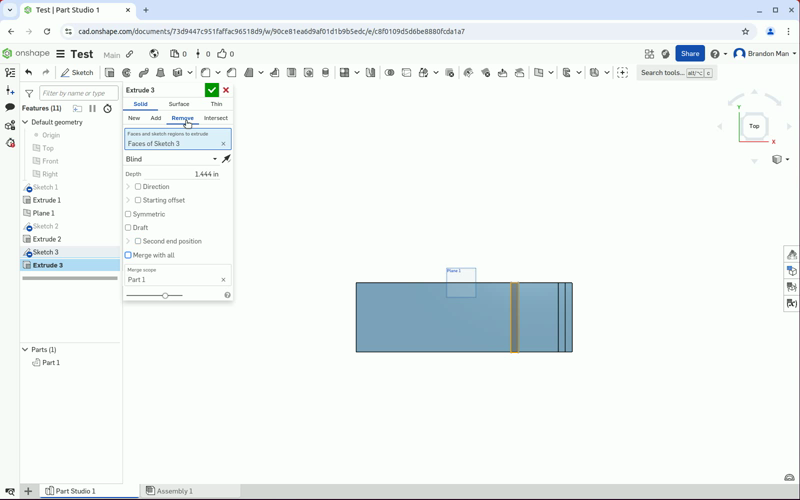
key(space)
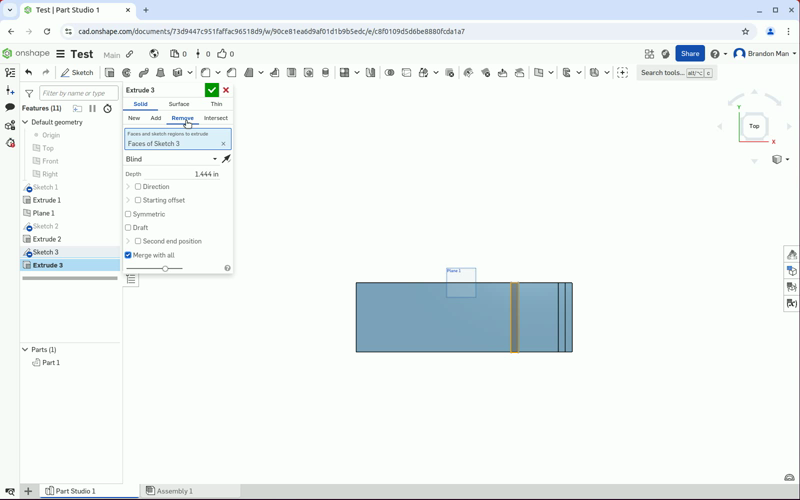
key(enter)
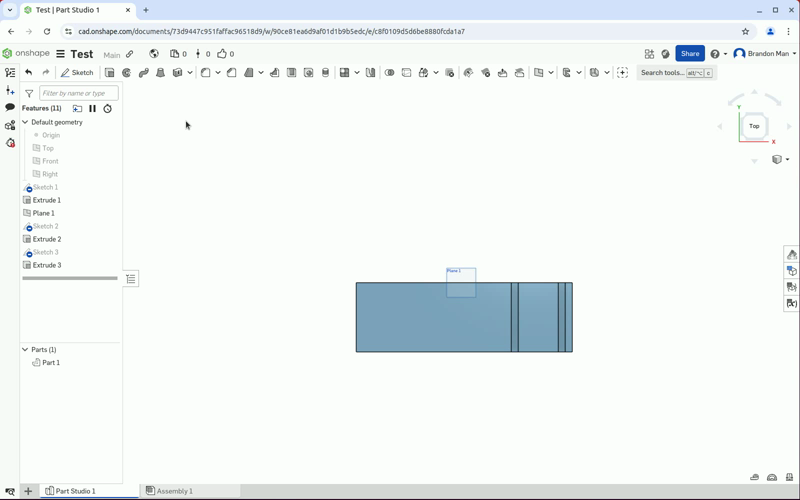
key(shift+h)
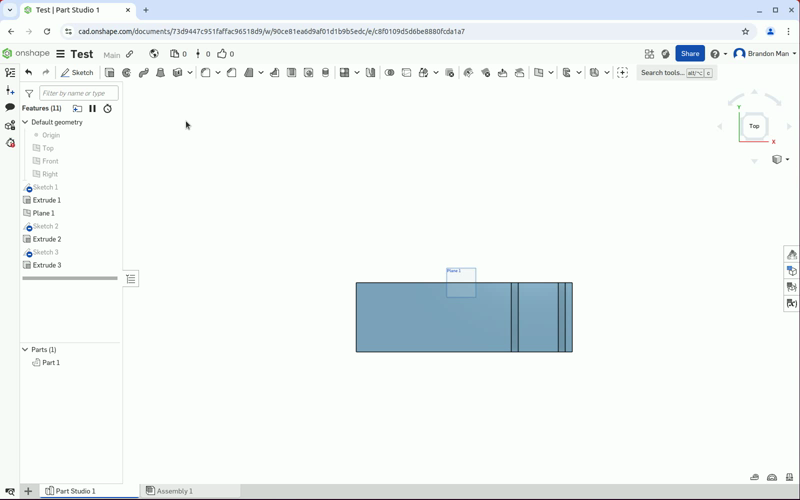
key(shift+h)
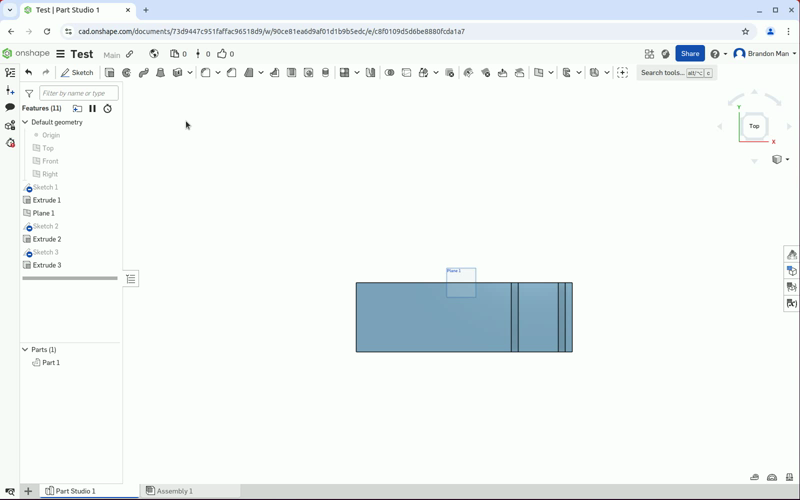
mouse_move(73, 189)
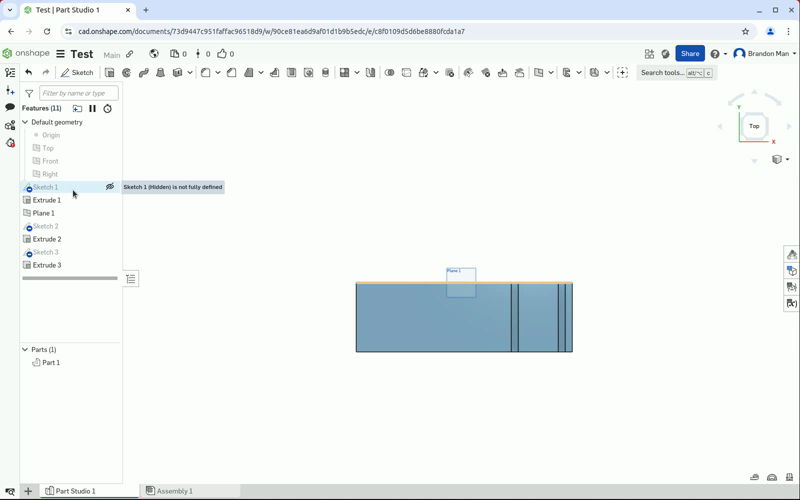
click(73, 189)
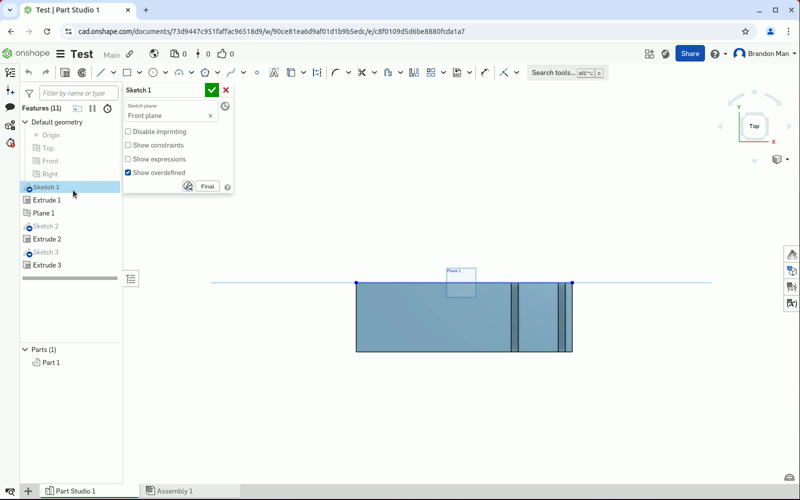
mouse_move(229, 92)
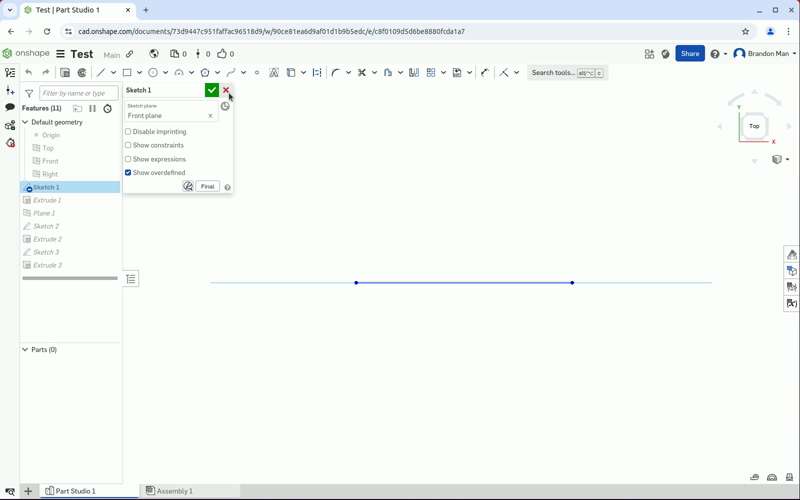
click(229, 92)
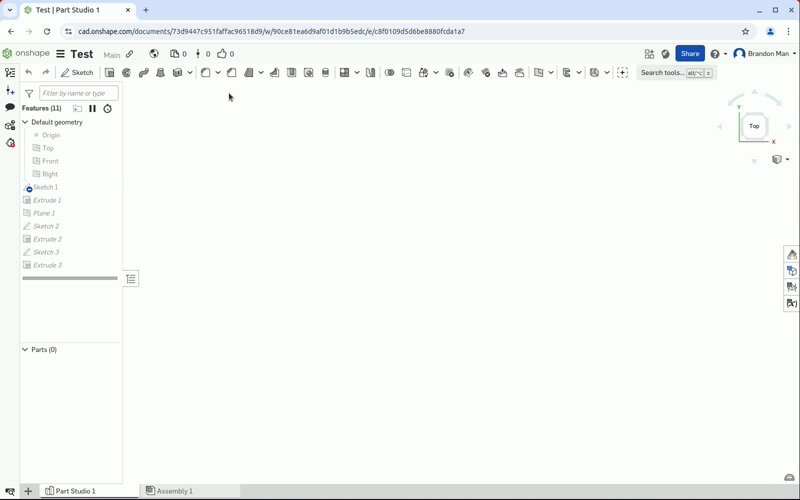
key(shift+s)
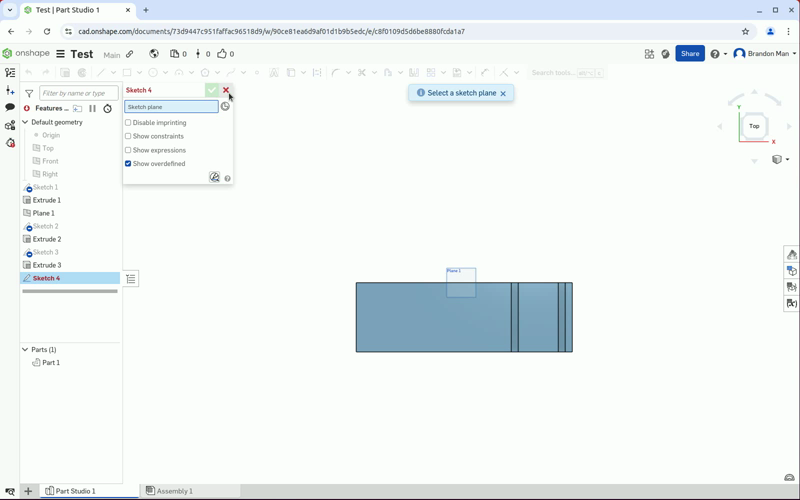
mouse_move(73, 215)
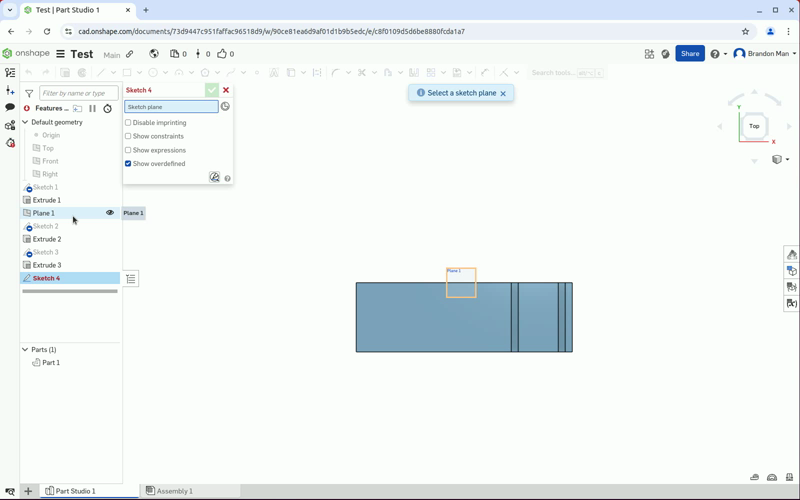
click(73, 215)
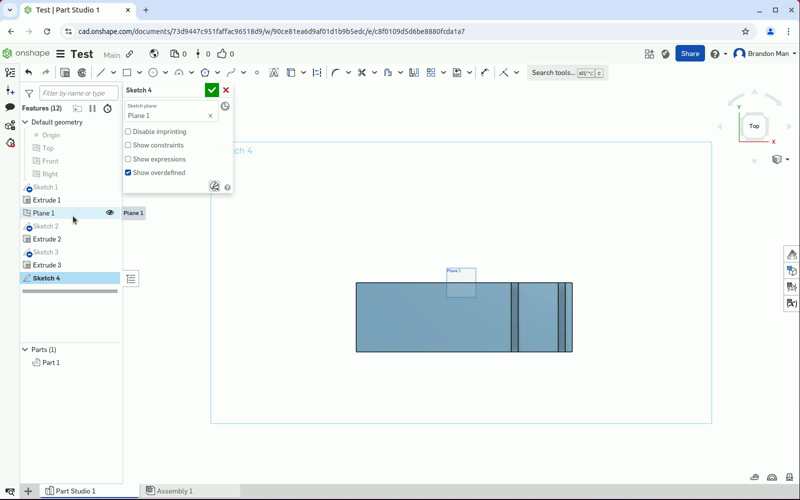
mouse_move(73, 352)
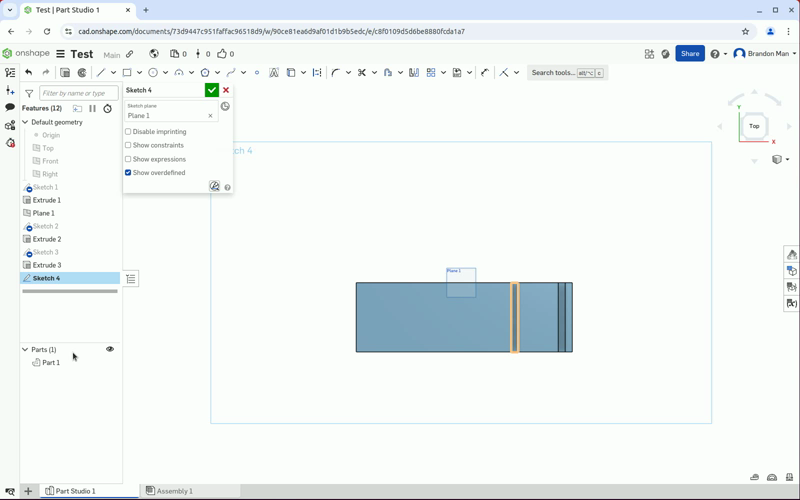
key(y)
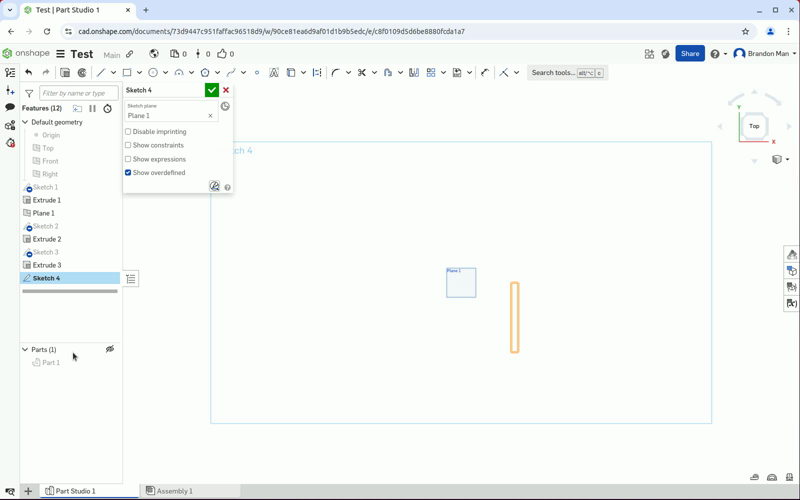
key(l)
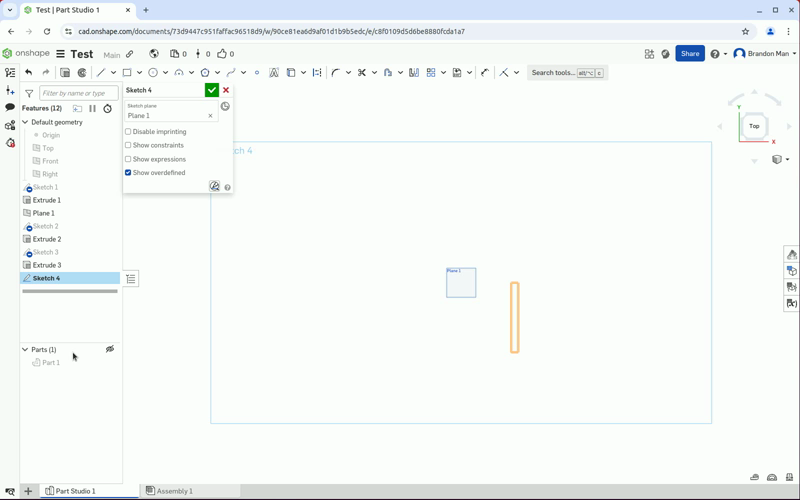
key_down(shift)
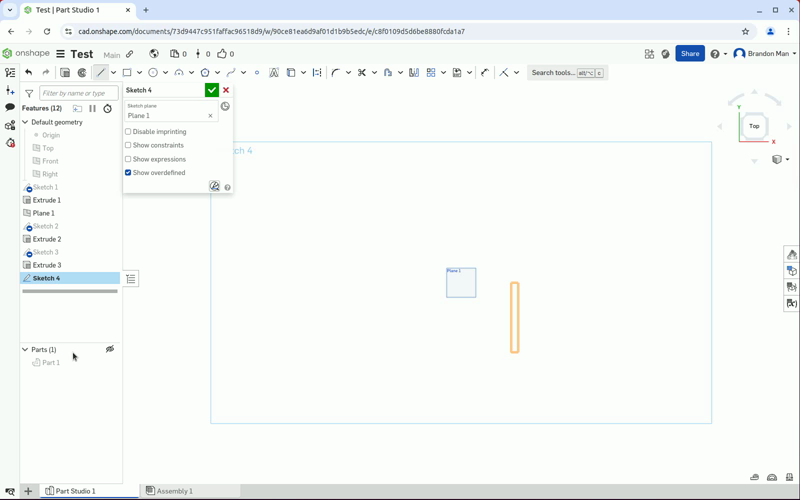
mouse_move(467, 352)
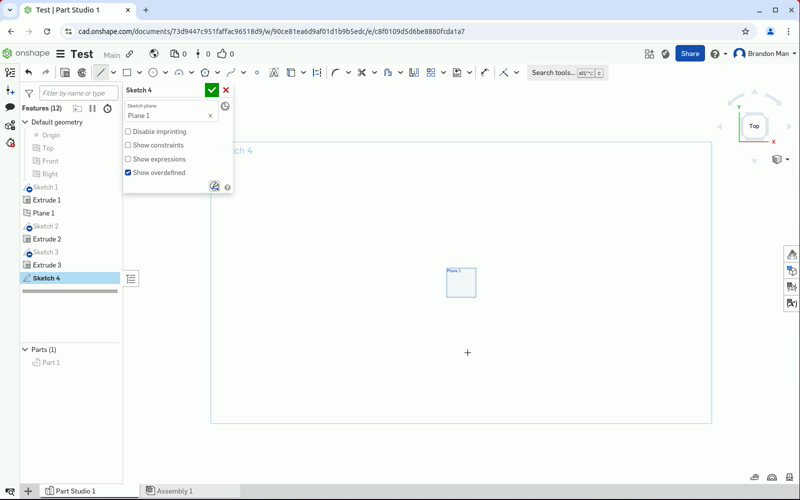
click(467, 352)
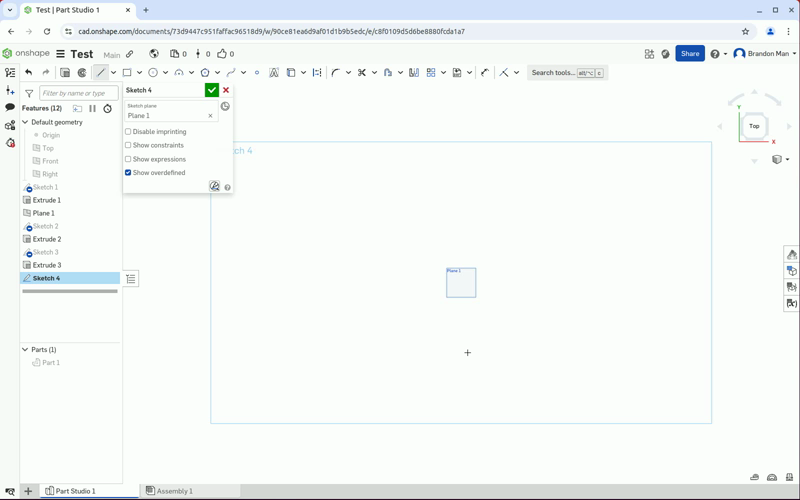
key_up(shift)
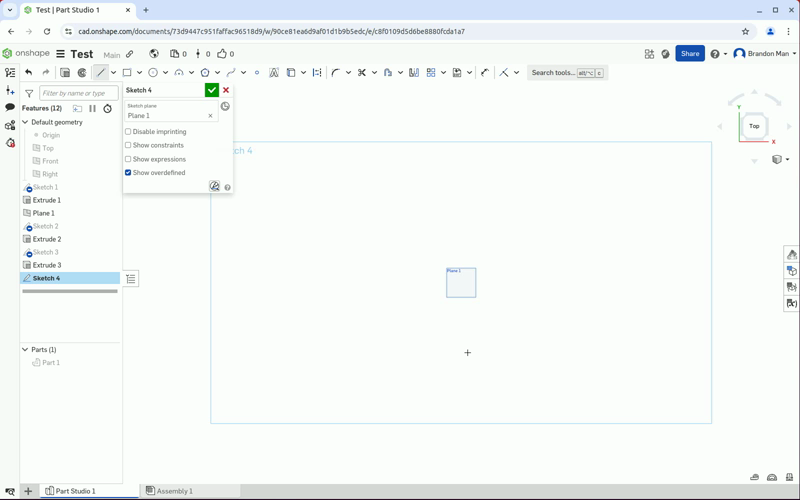
key_down(shift)
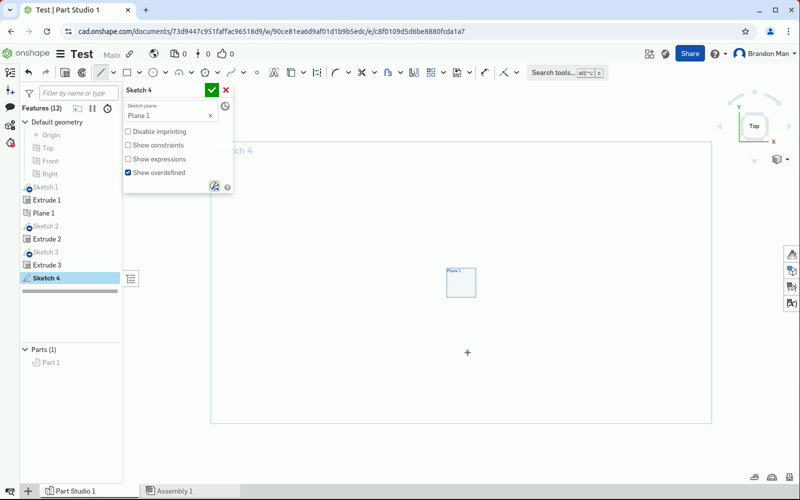
mouse_move(497, 352)
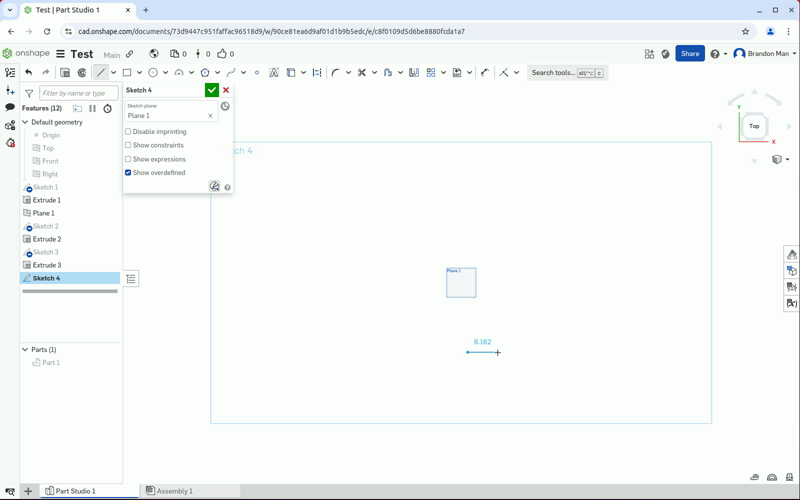
mouse_move(475, 352)
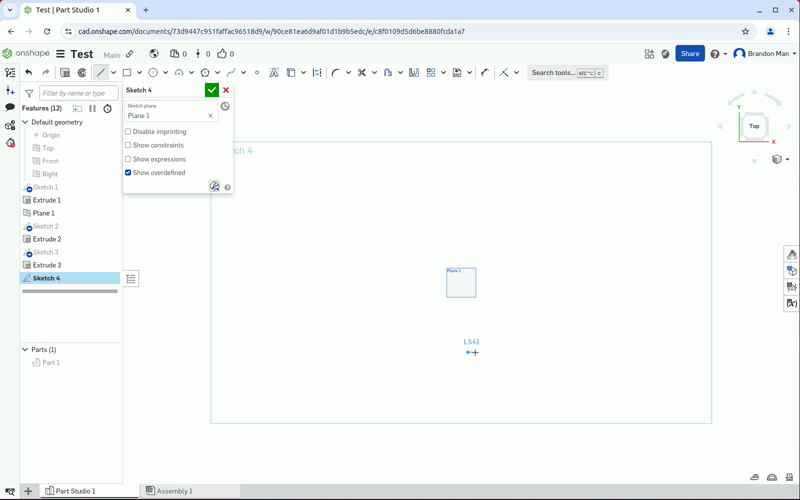
click(475, 352)
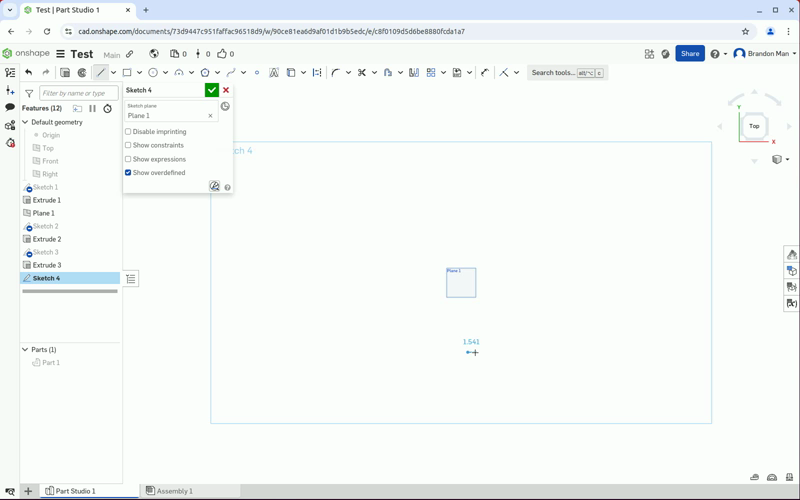
key_up(shift)
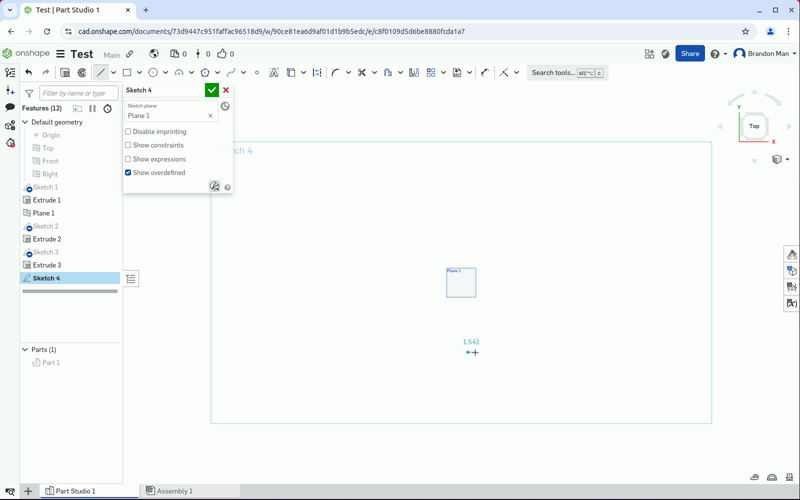
key_down(shift)
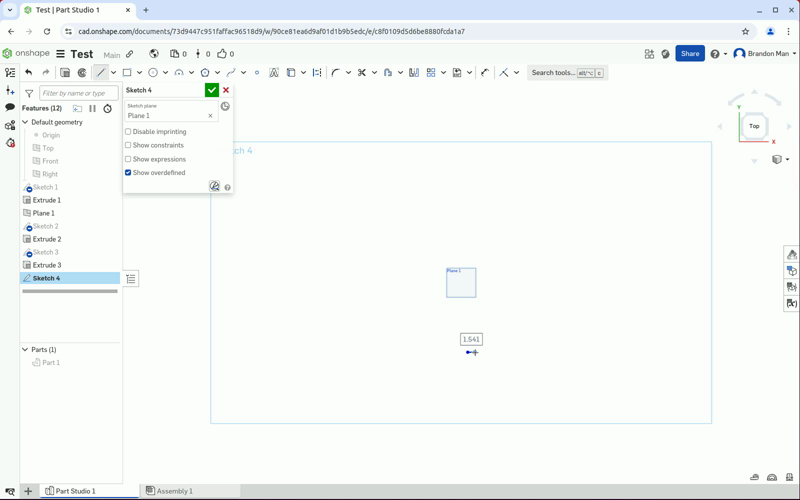
mouse_move(475, 282)
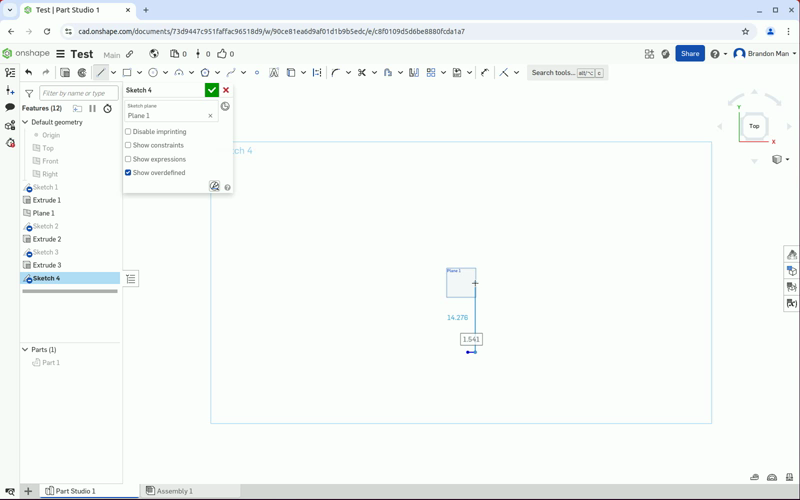
click(475, 282)
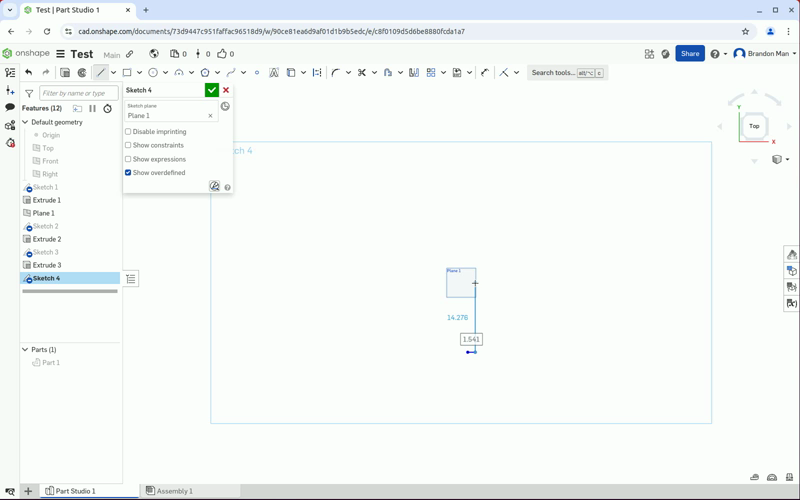
key_up(shift)
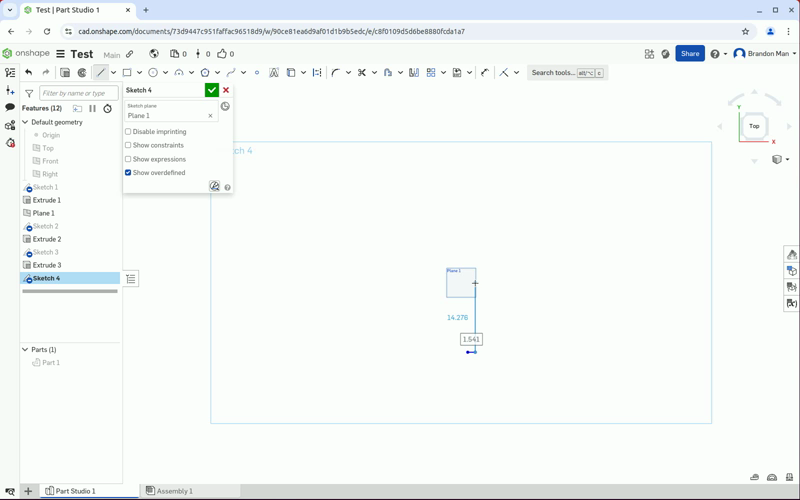
key_down(shift)
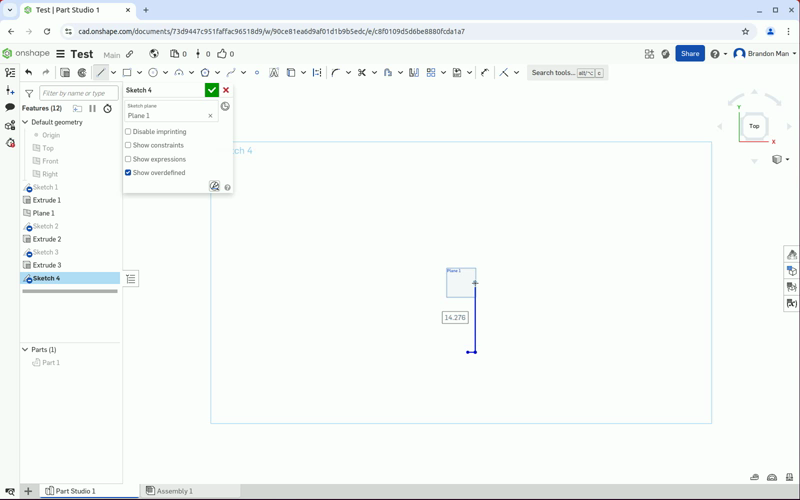
mouse_move(505, 282)
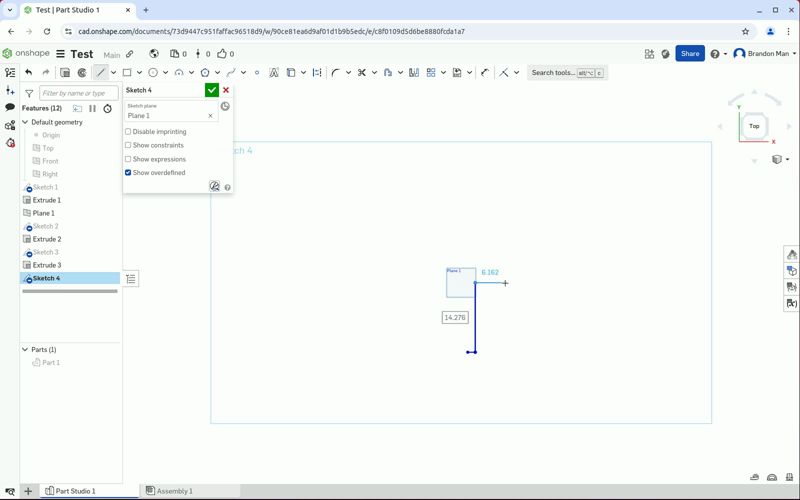
mouse_move(467, 282)
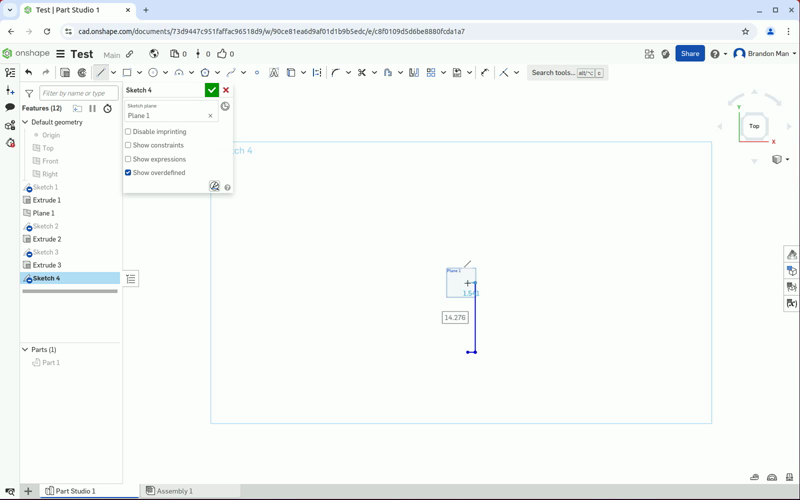
click(467, 282)
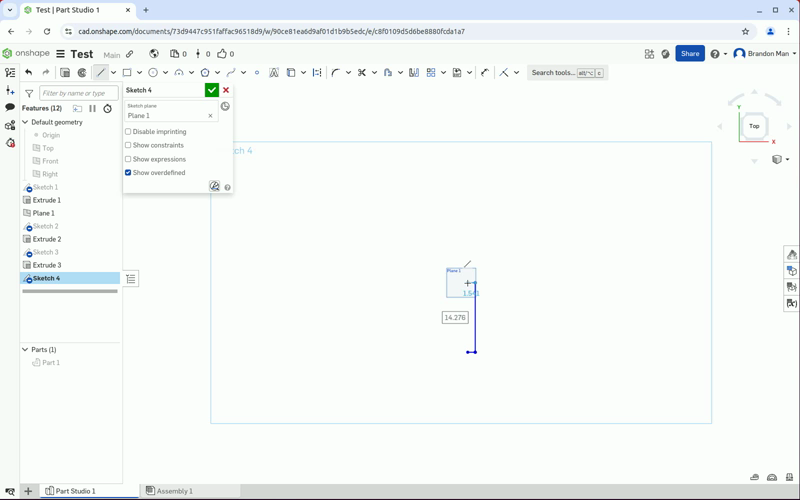
key_up(shift)
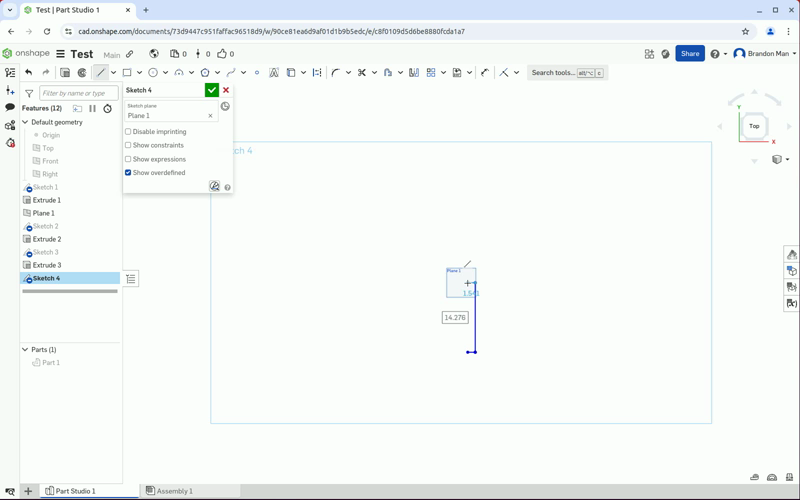
key_down(shift)
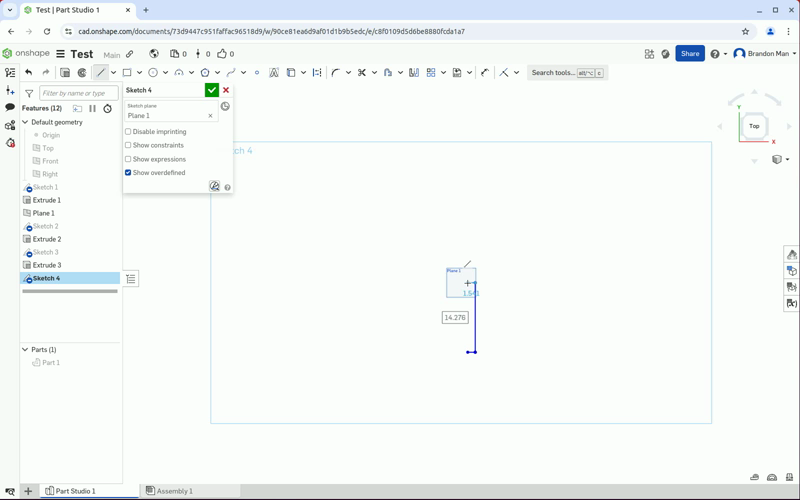
mouse_move(467, 352)
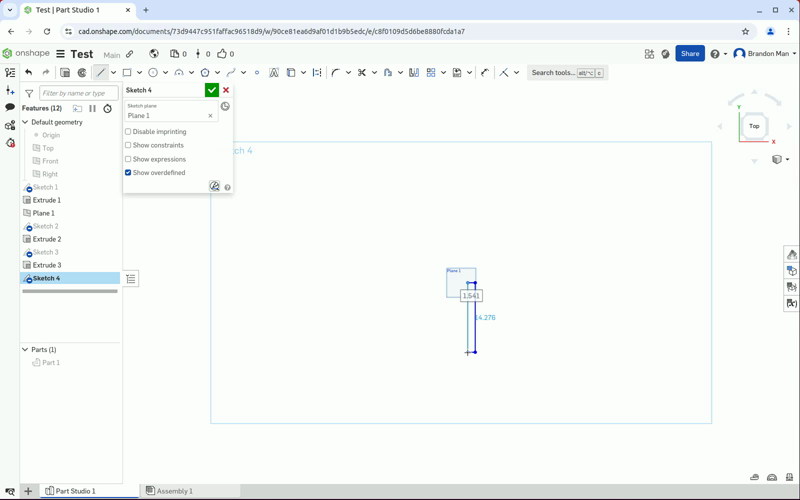
key_up(shift)
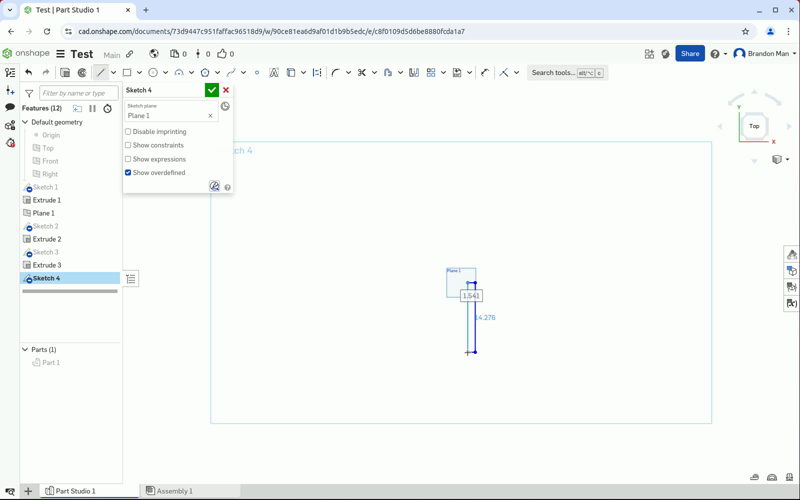
click(467, 352)
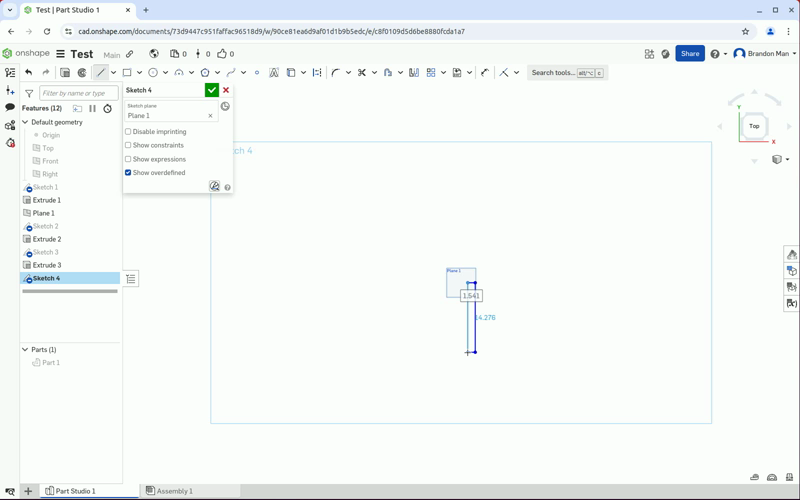
key(esc)
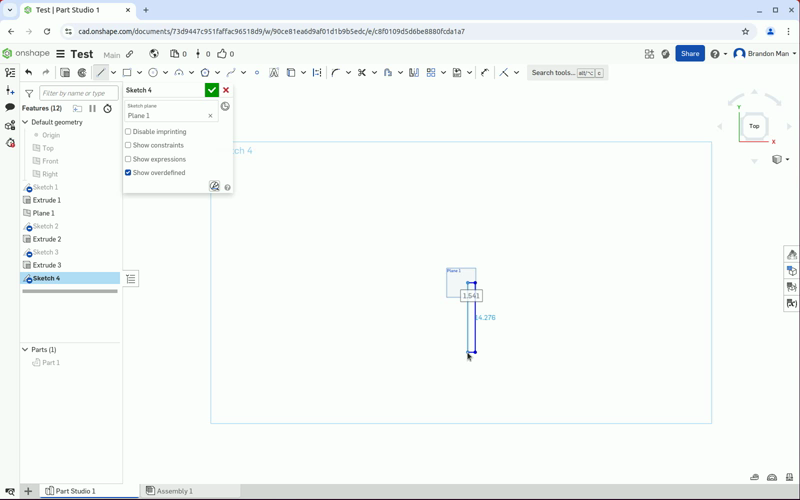
mouse_move(470, 300)
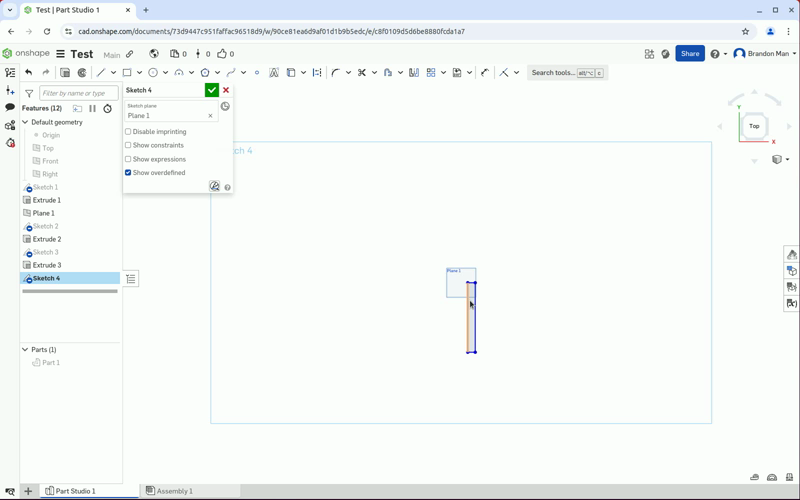
scroll(6)
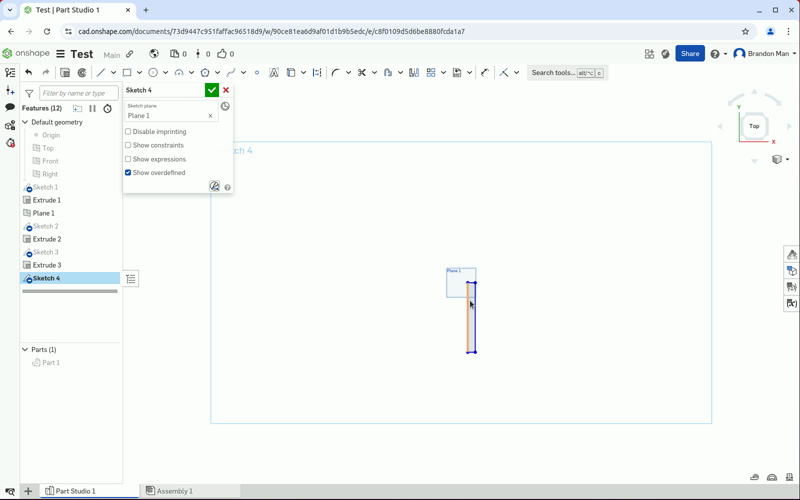
scroll(6)
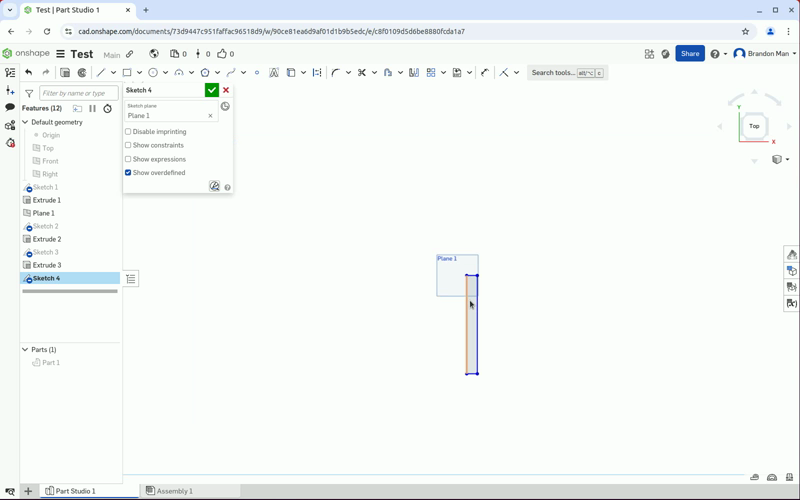
scroll(6)
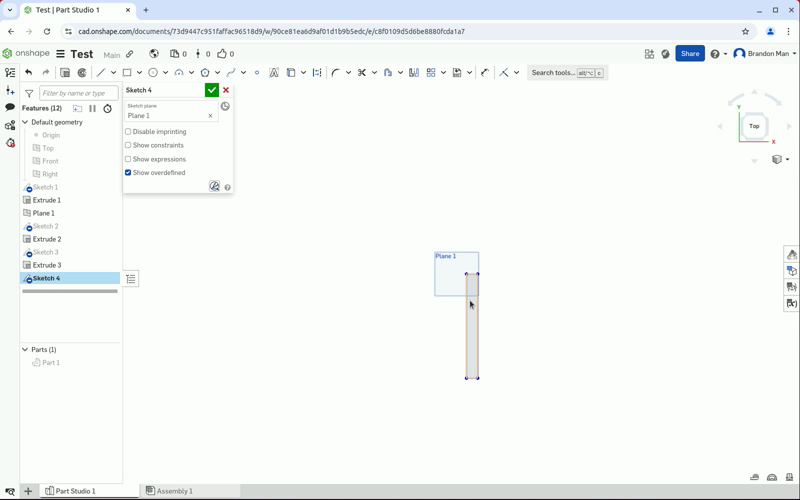
scroll(6)
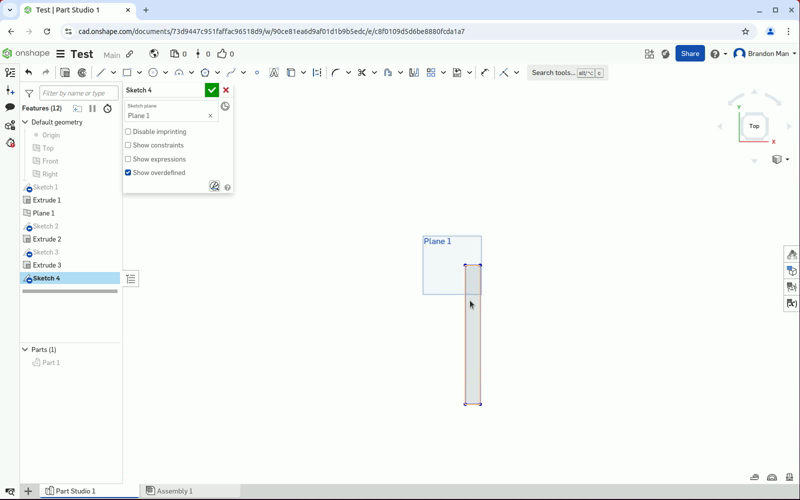
scroll(6)
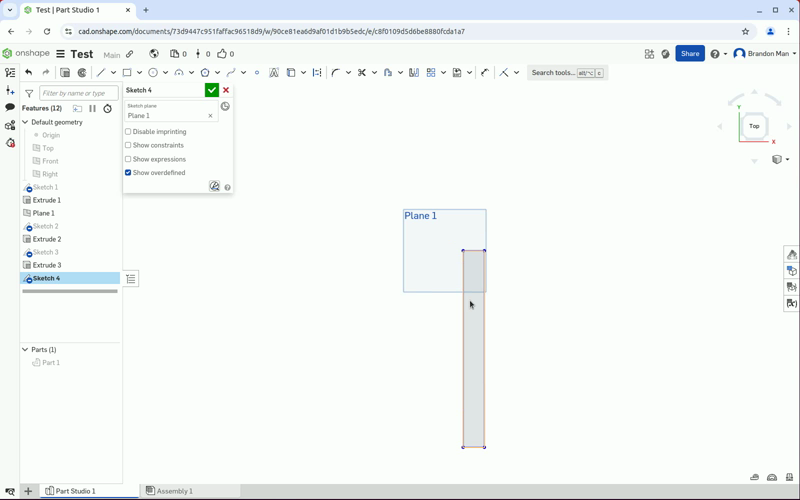
scroll(6)
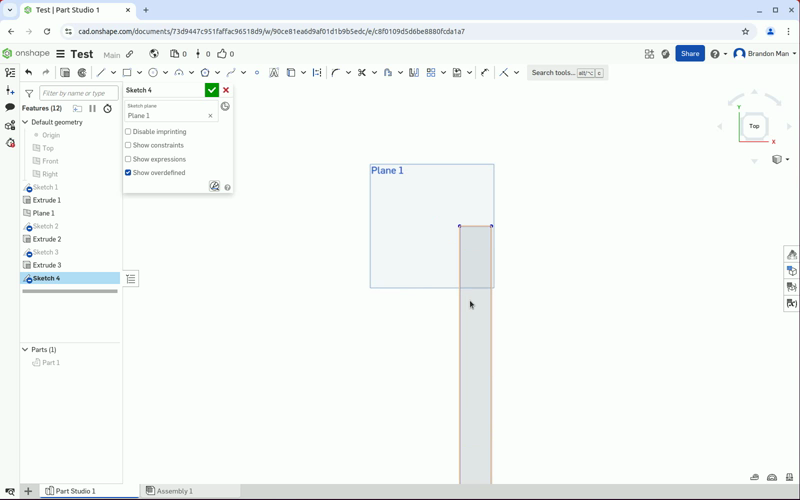
scroll(6)
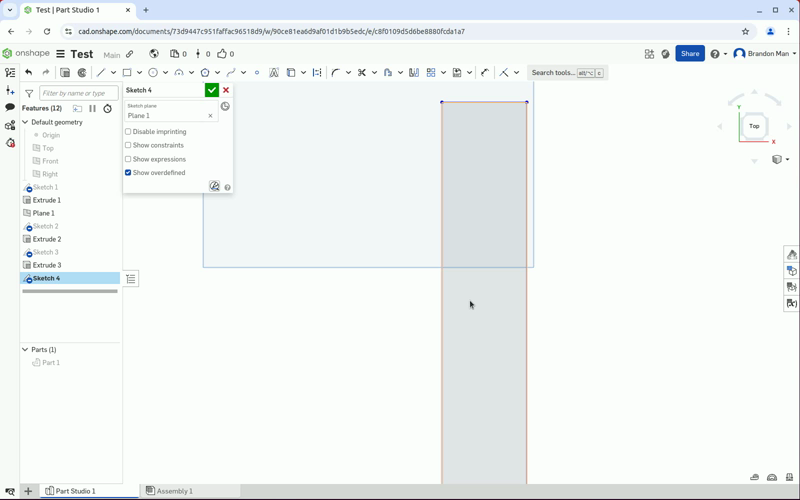
click(470, 300)
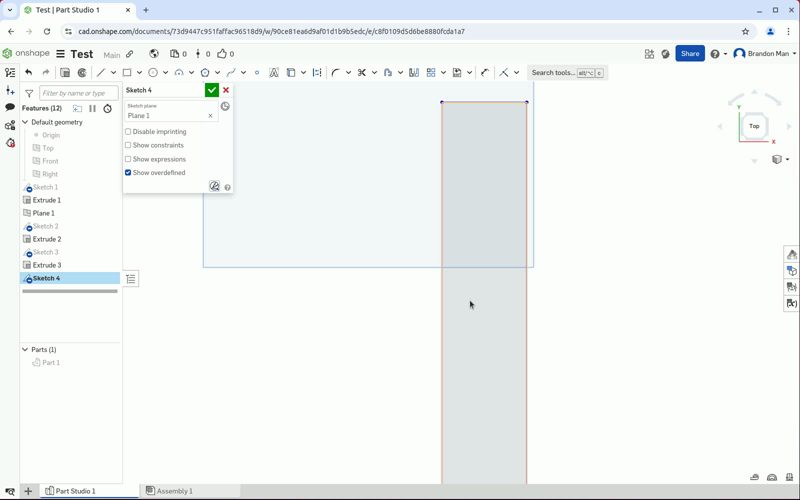
scroll(-6)
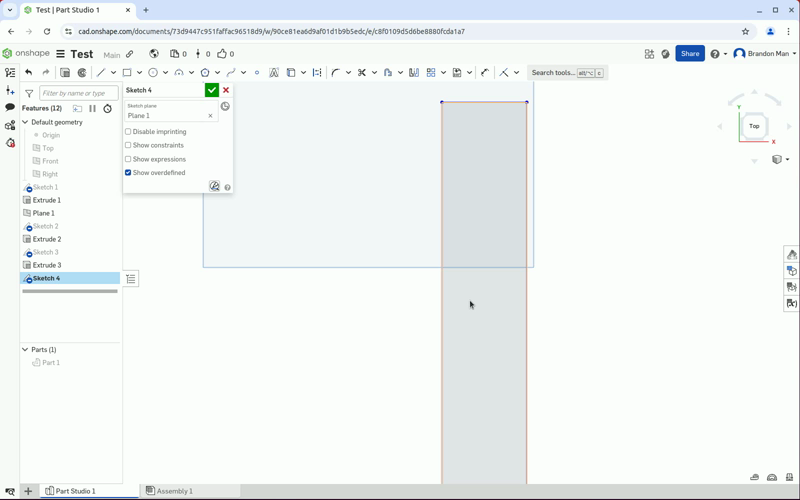
scroll(-6)
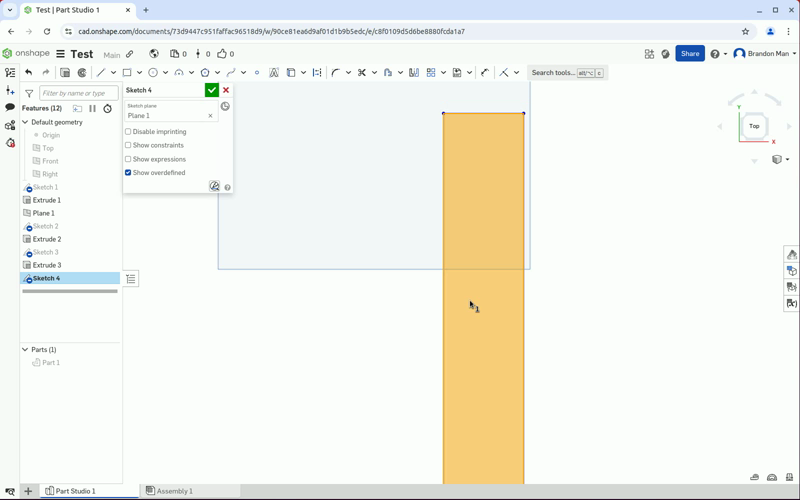
scroll(-6)
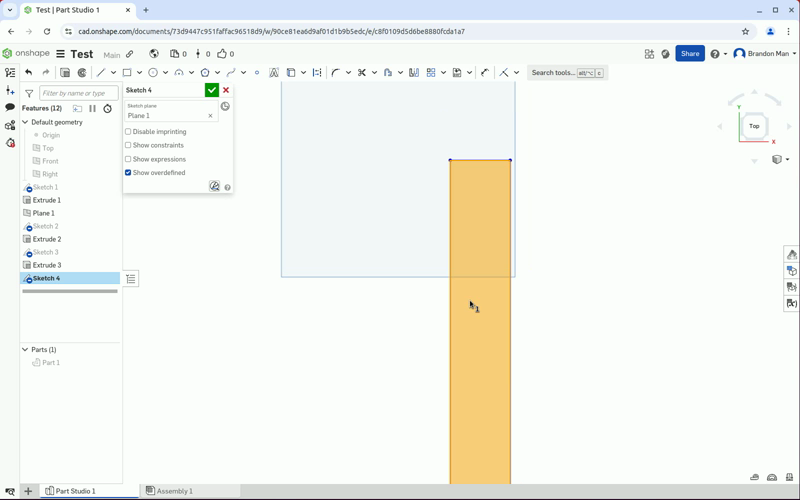
scroll(-6)
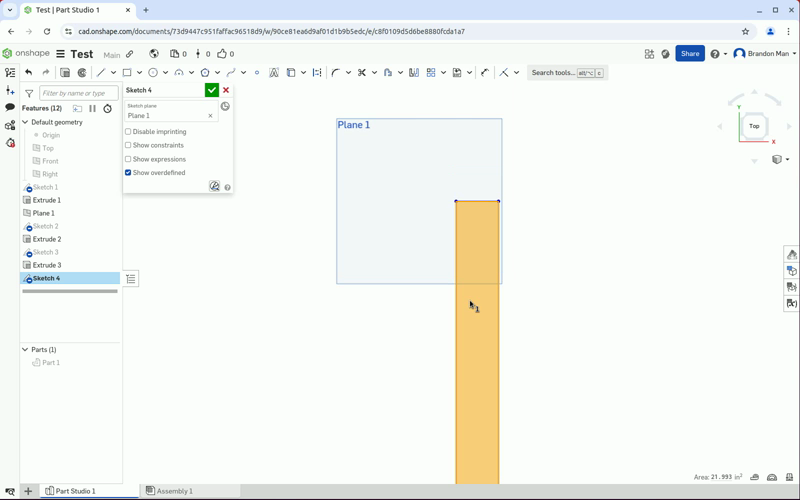
scroll(-6)
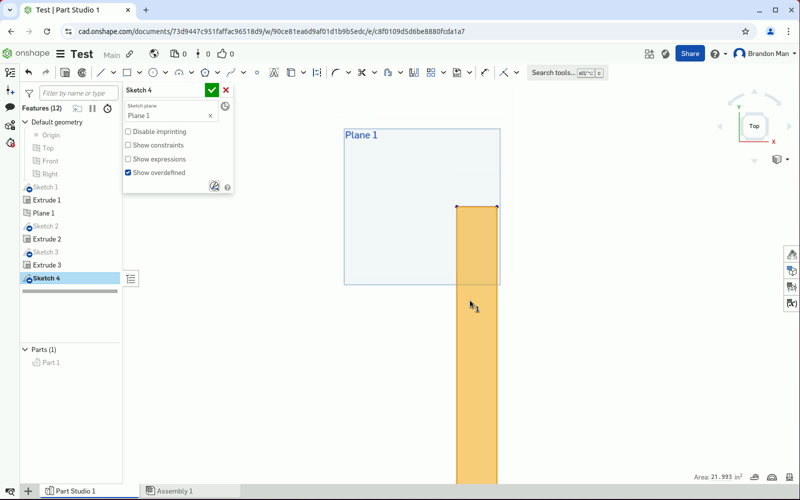
scroll(-6)
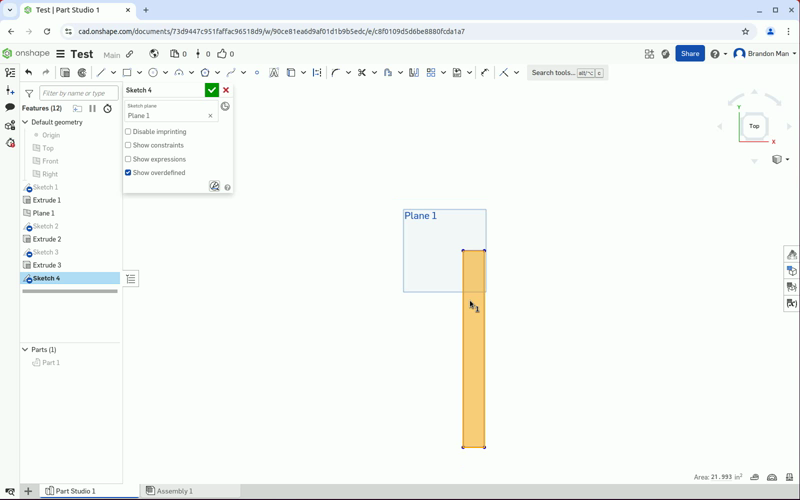
scroll(-6)
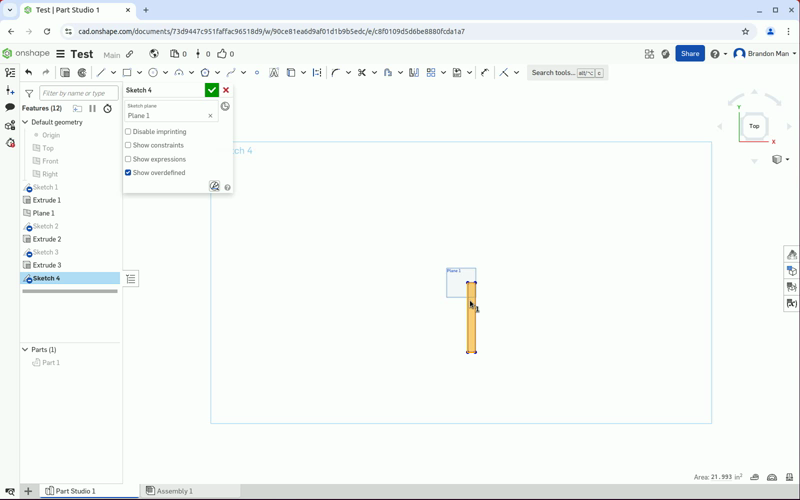
mouse_move(73, 352)
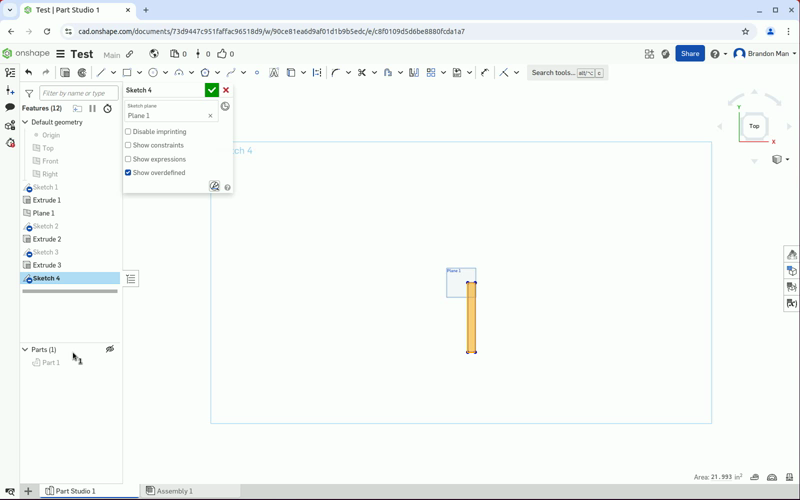
key(shift+y)
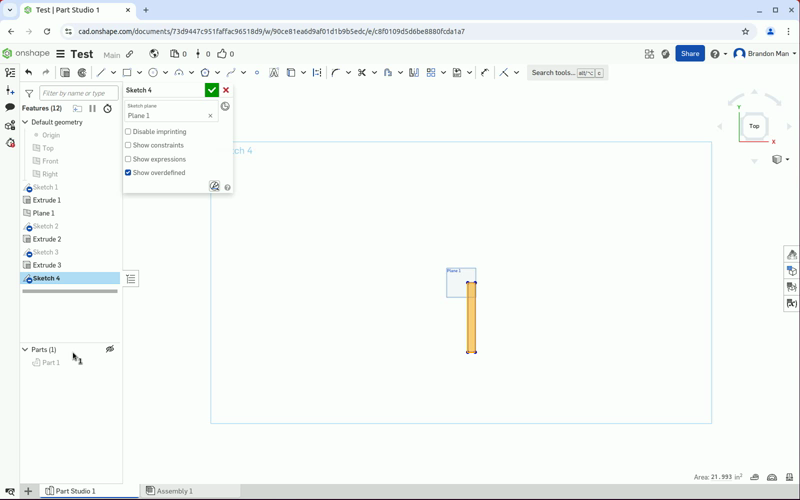
key(shift+e)
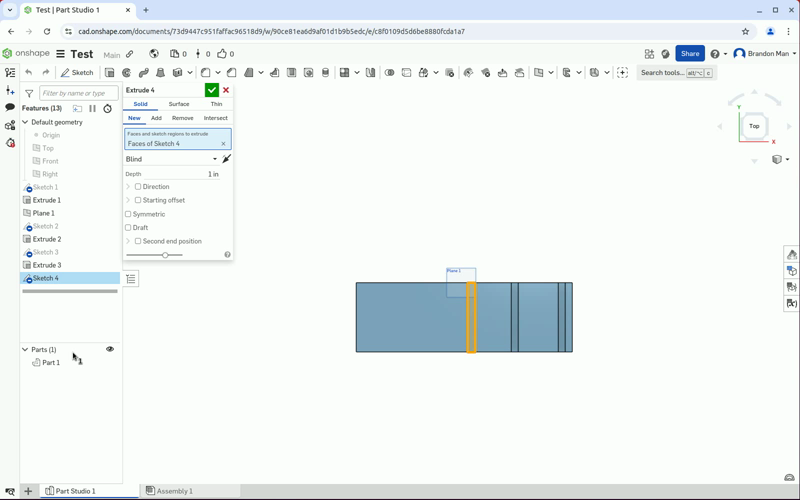
mouse_move(143, 106)
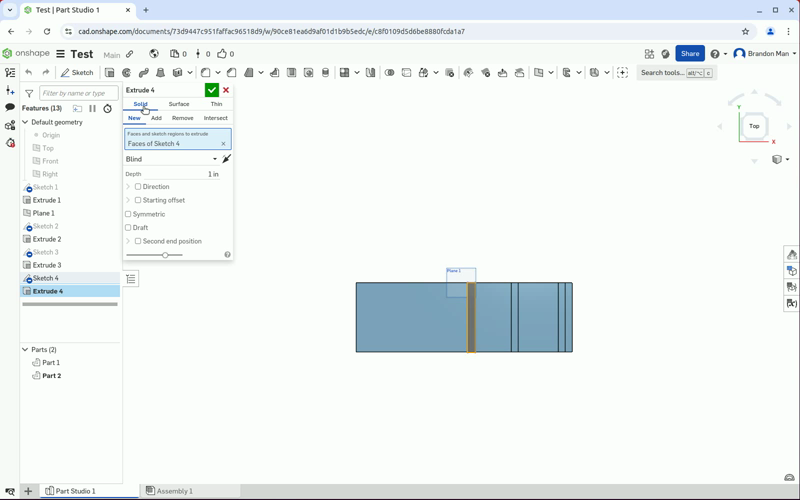
click(143, 106)
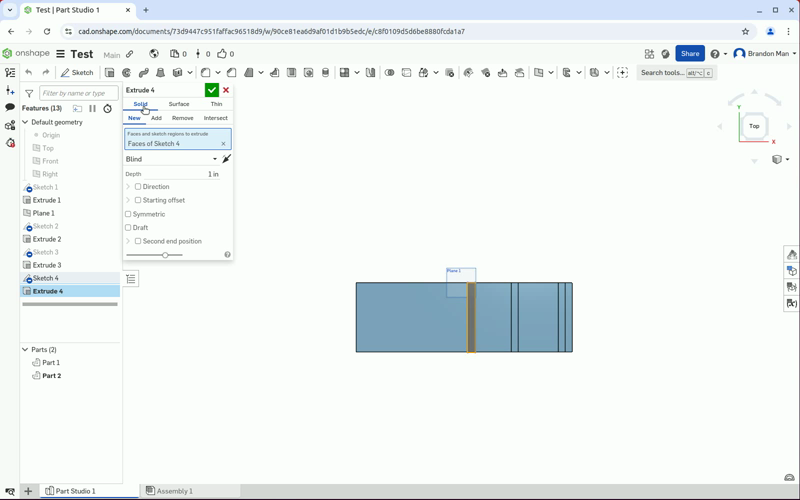
mouse_move(186, 120)
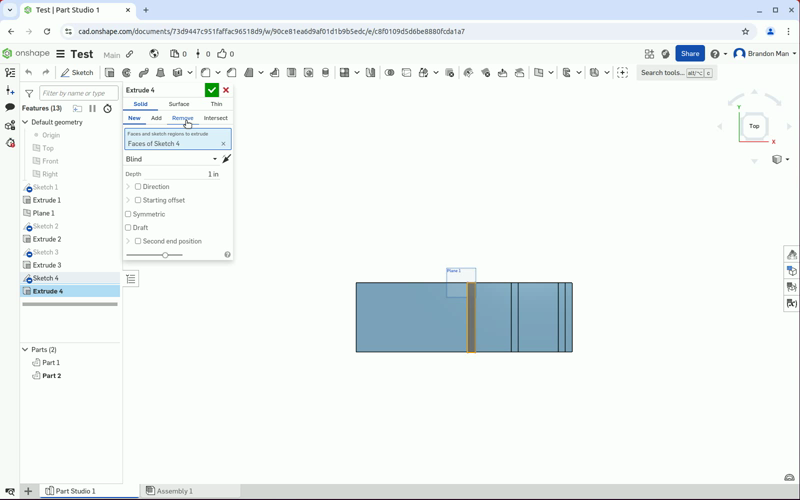
click(186, 120)
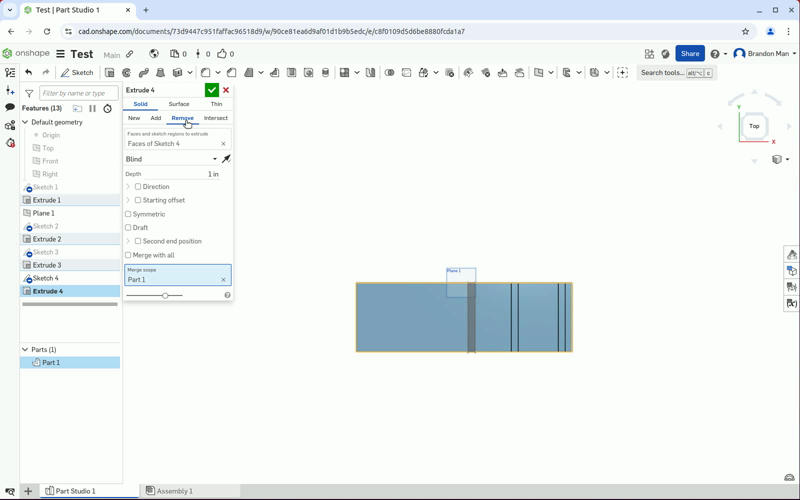
key(tab, 4)
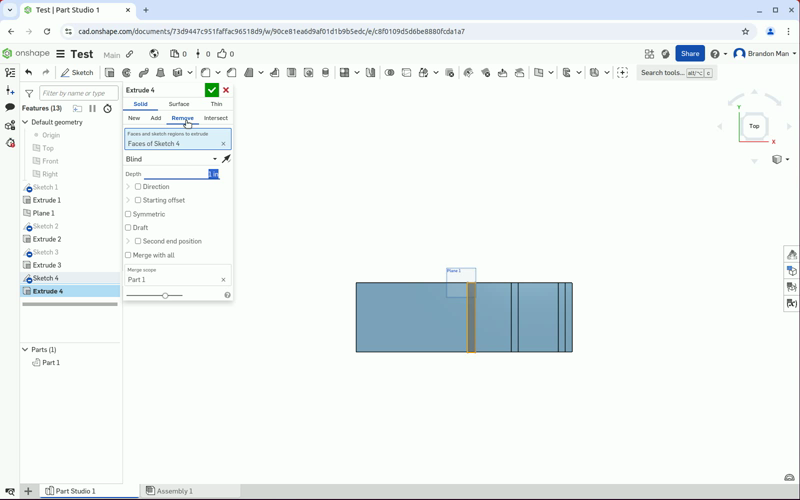
text(1.444)
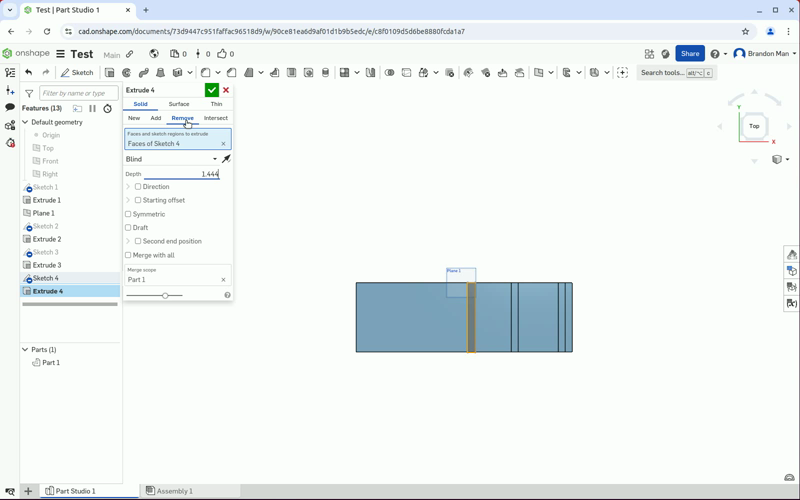
key(tab, 6)
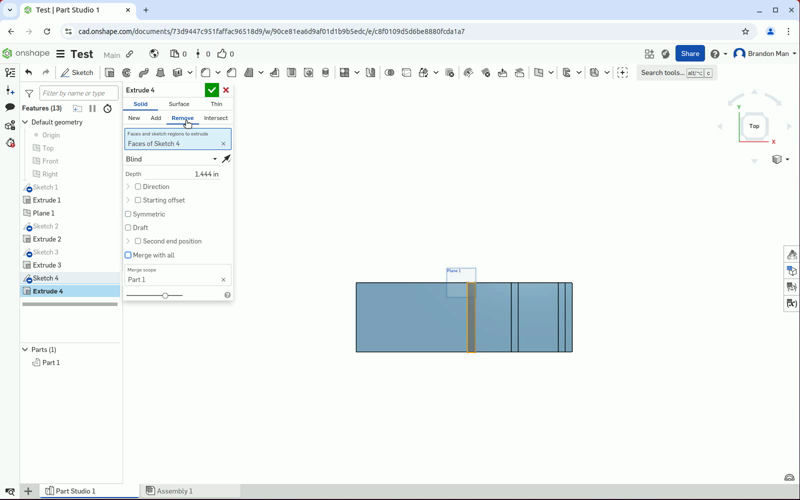
key(space)
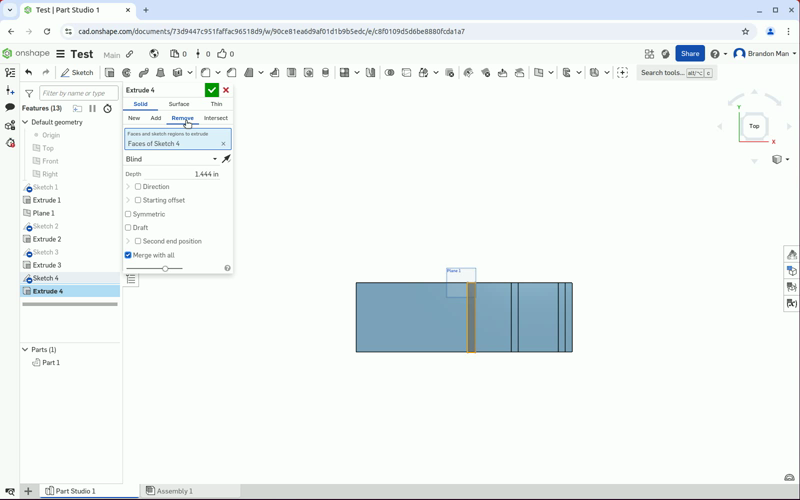
key(enter)
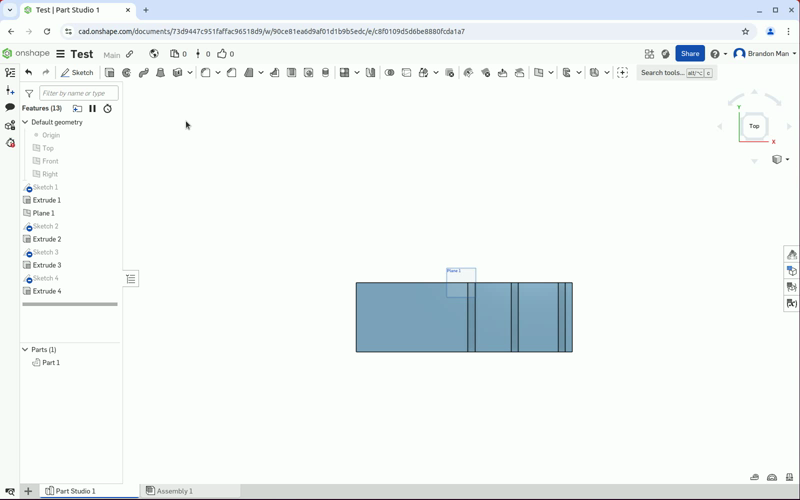
key(shift+h)
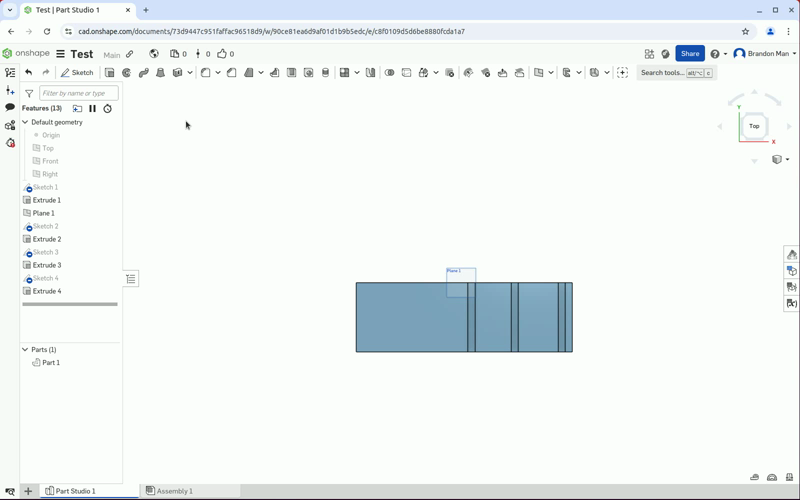
key(shift+h)
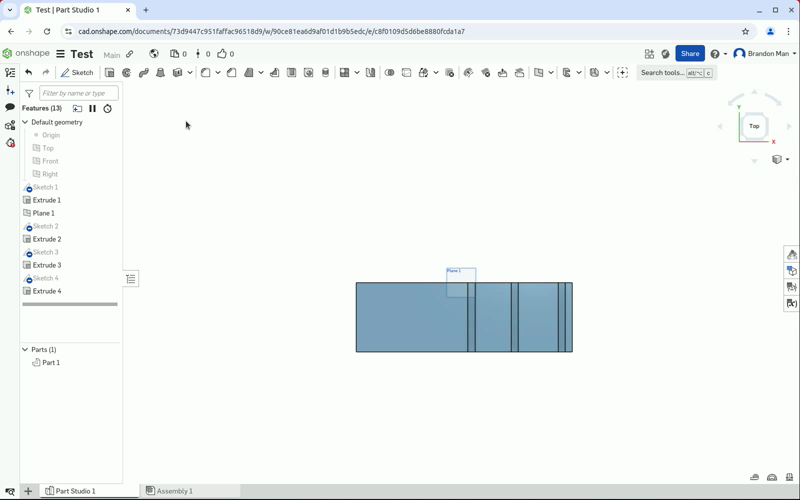
key(shift+7)
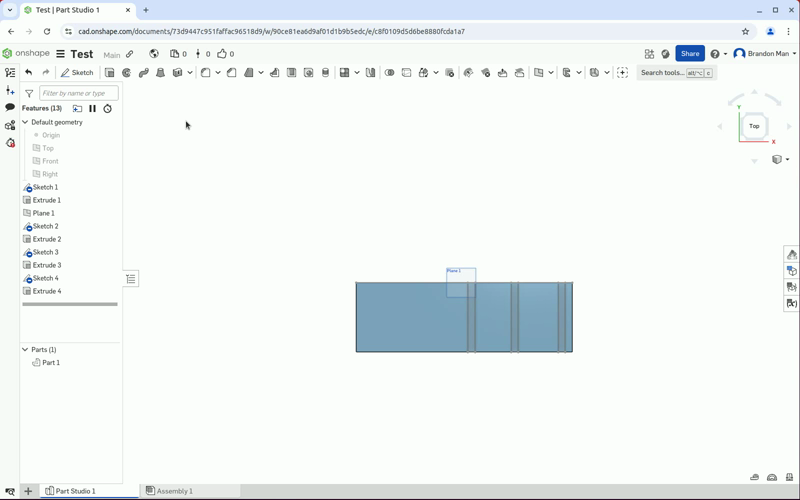
key(up, 3)
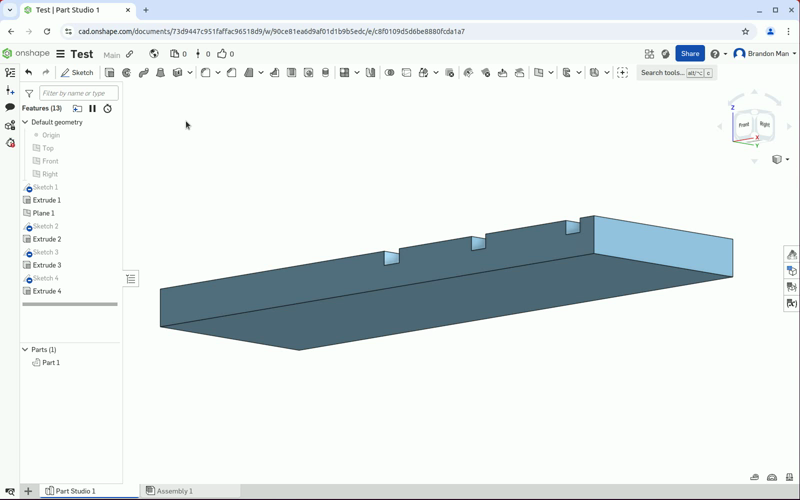
key(left, 3)
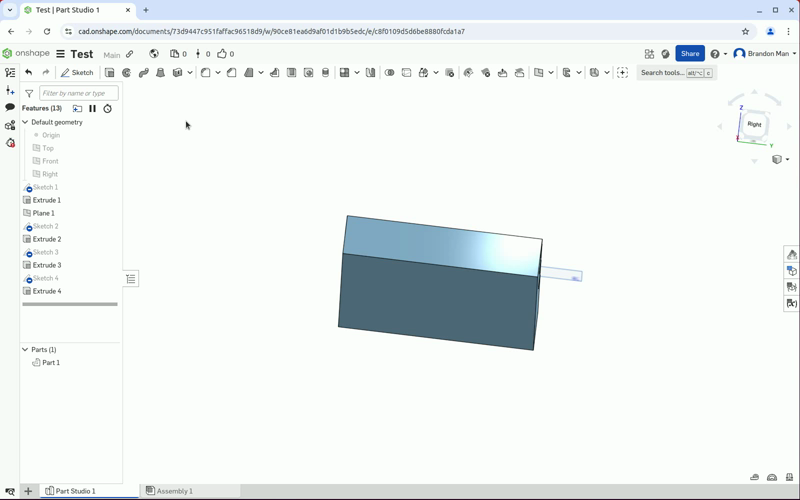
key(right, 3)
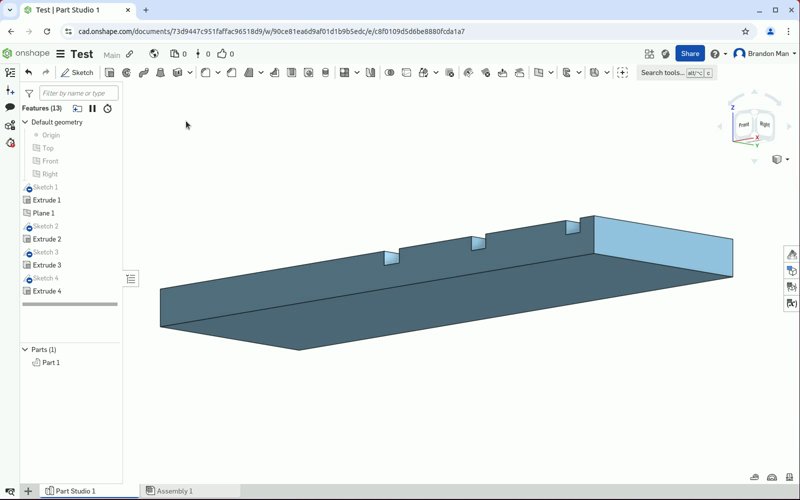
key(down, 3)
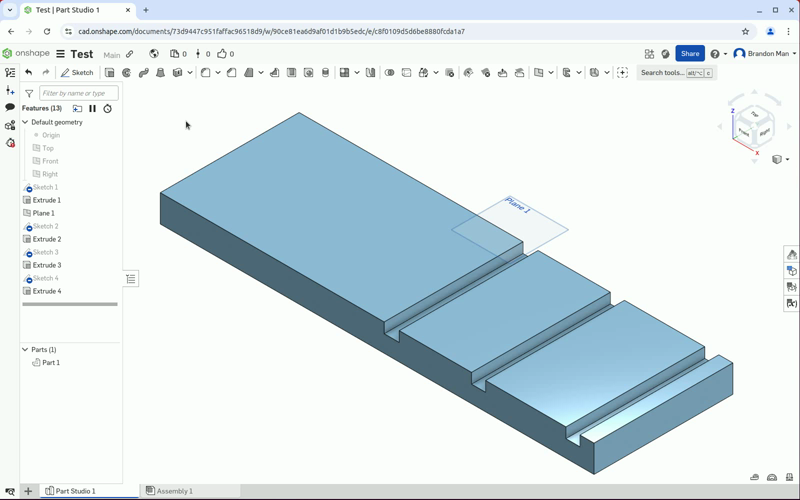
mouse_move(73, 189)
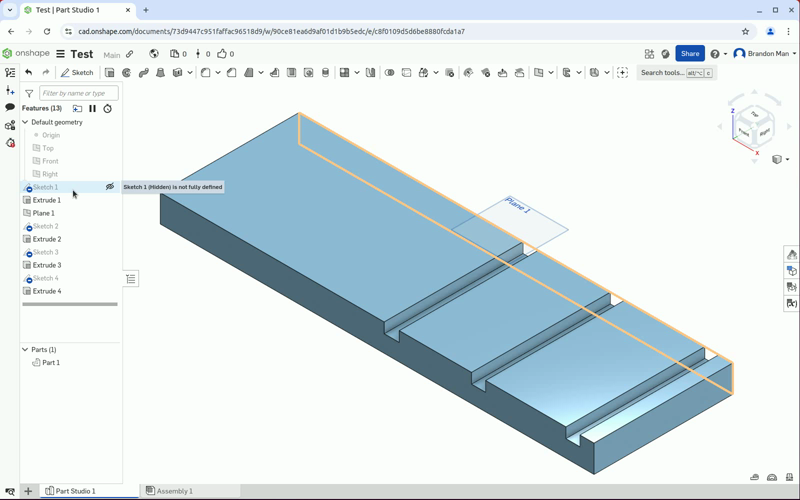
click(73, 189)